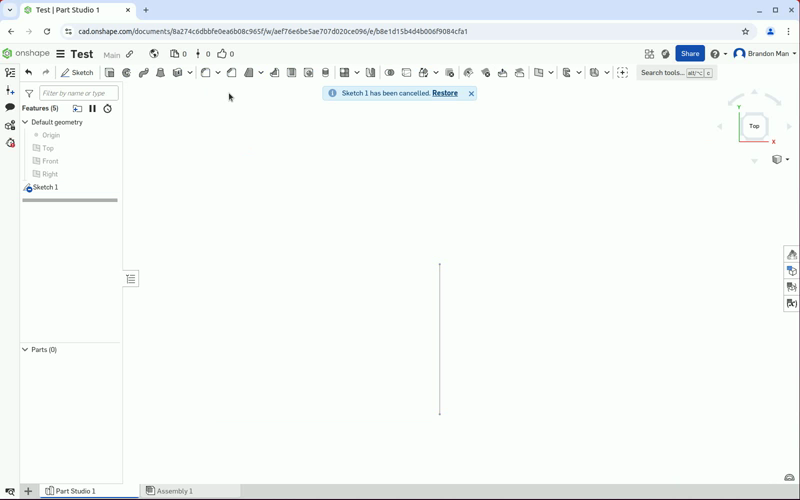
key(shift+h)
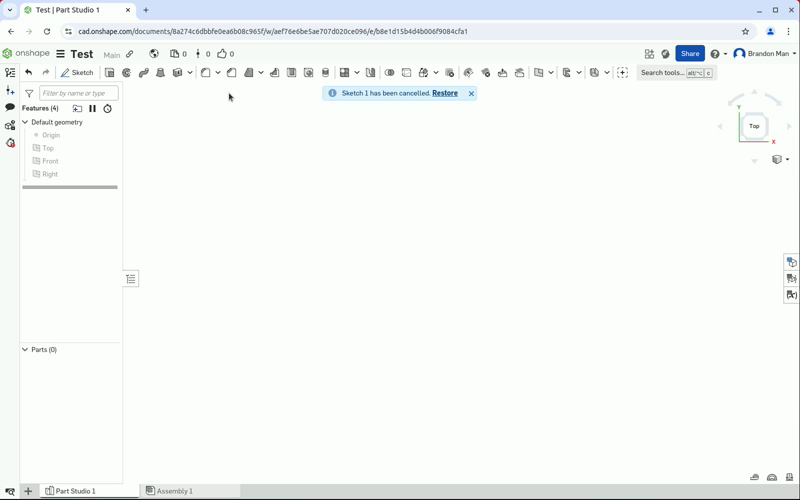
mouse_move(73, 352)
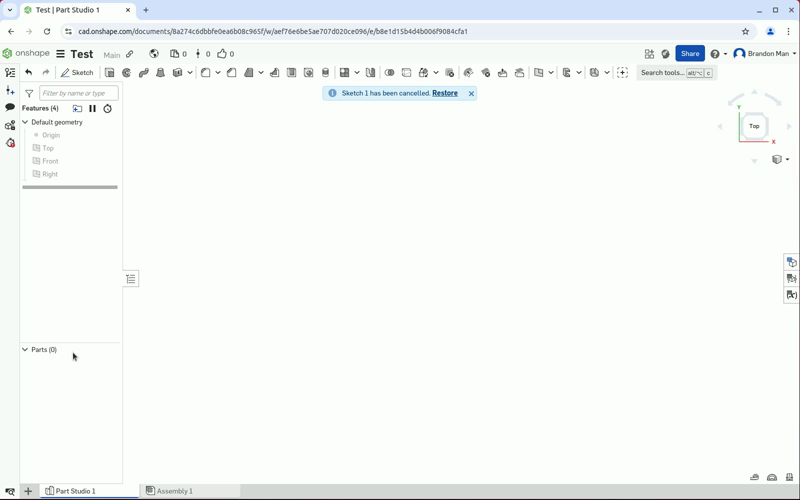
key(y)
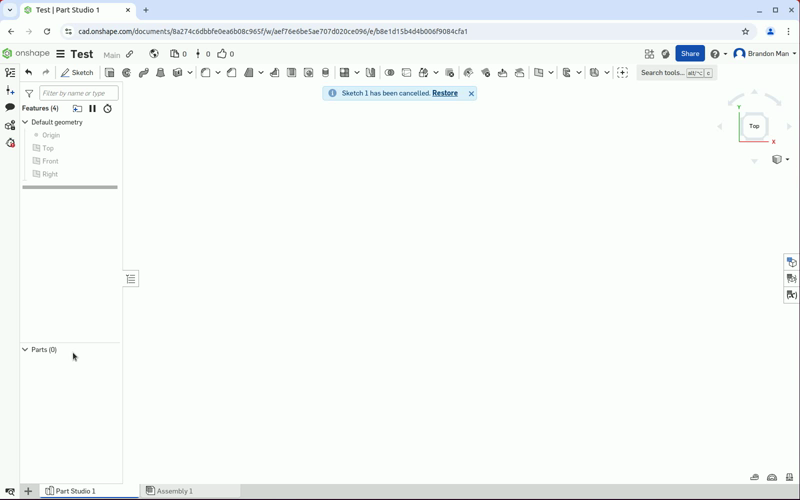
key(shift+p)
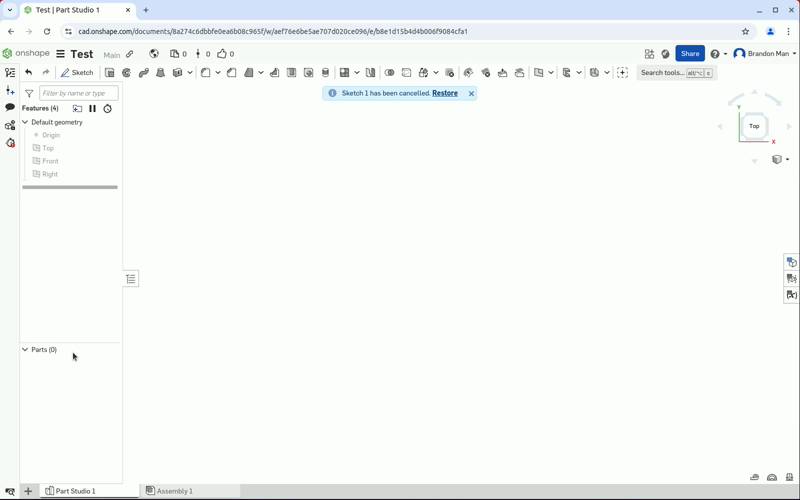
key(space)
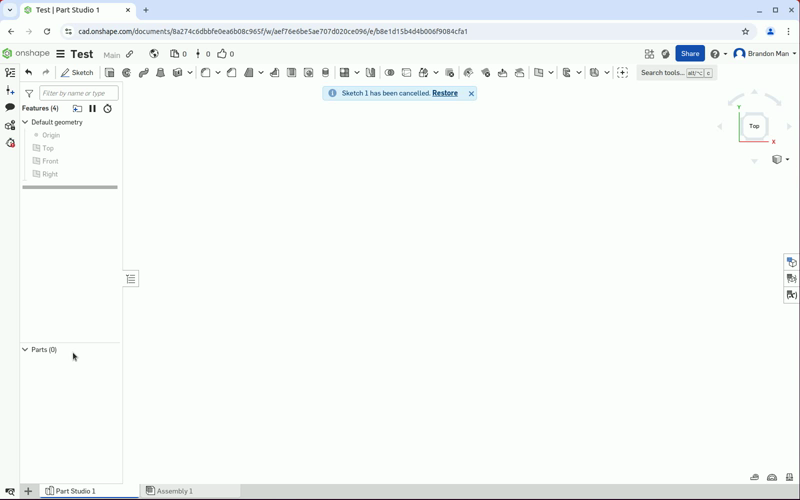
key_down(shift)
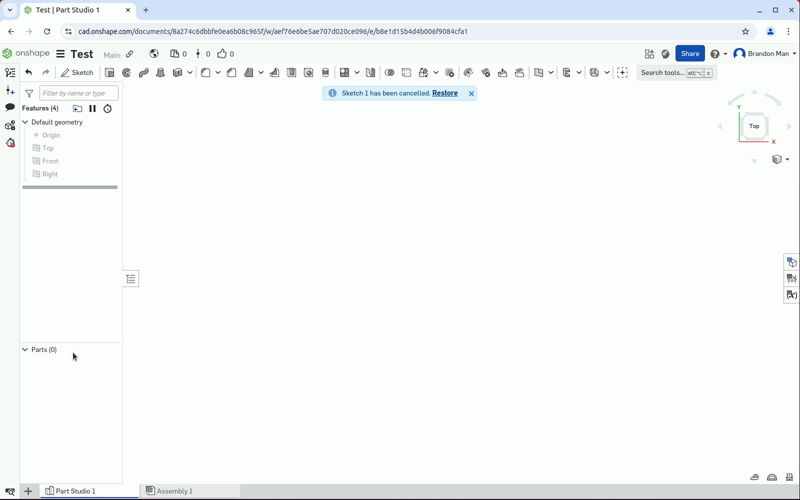
key(up)
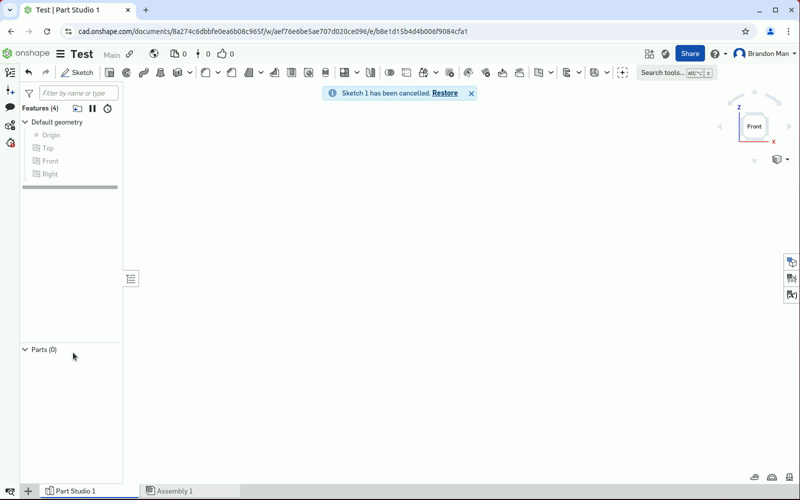
key_up(shift)
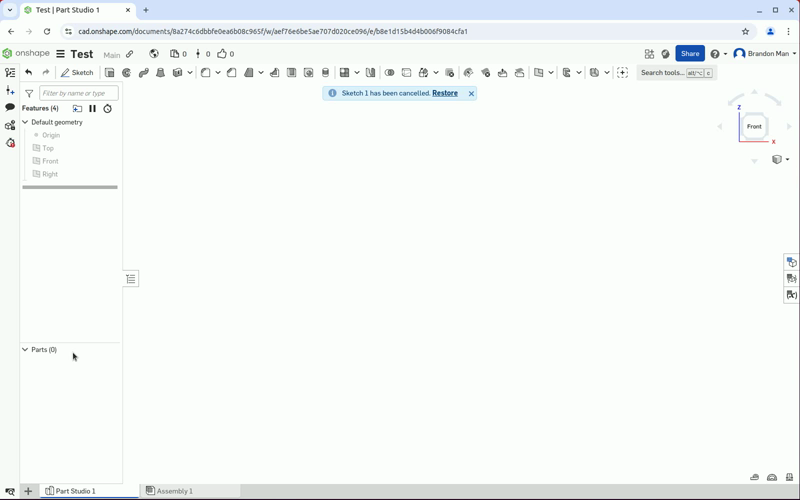
mouse_move(73, 352)
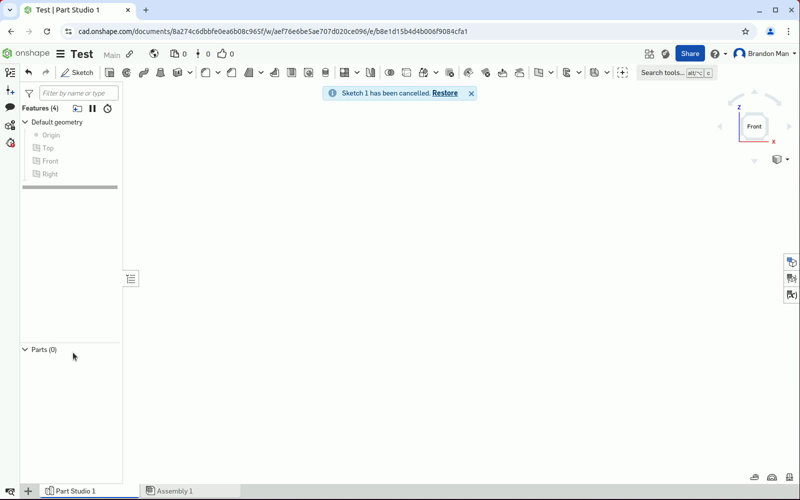
key(shift+y)
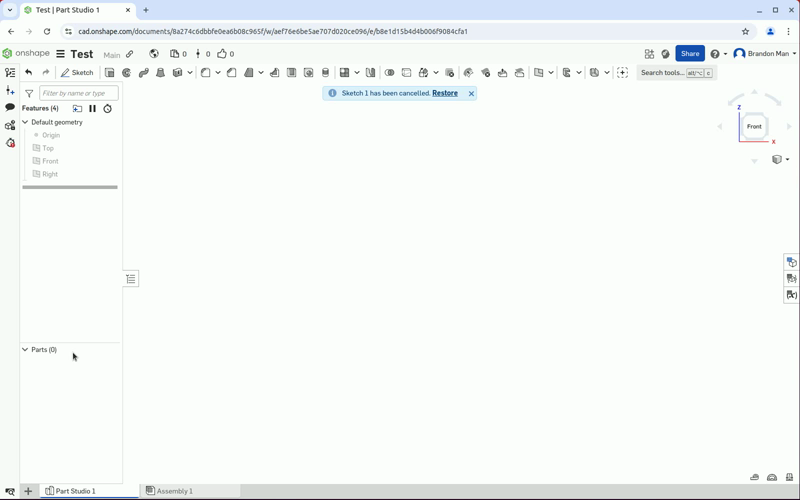
key(shift+s)
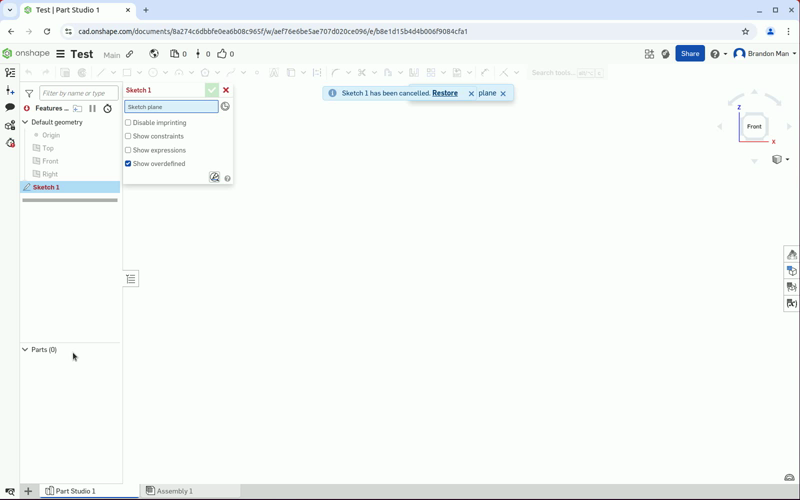
mouse_move(73, 163)
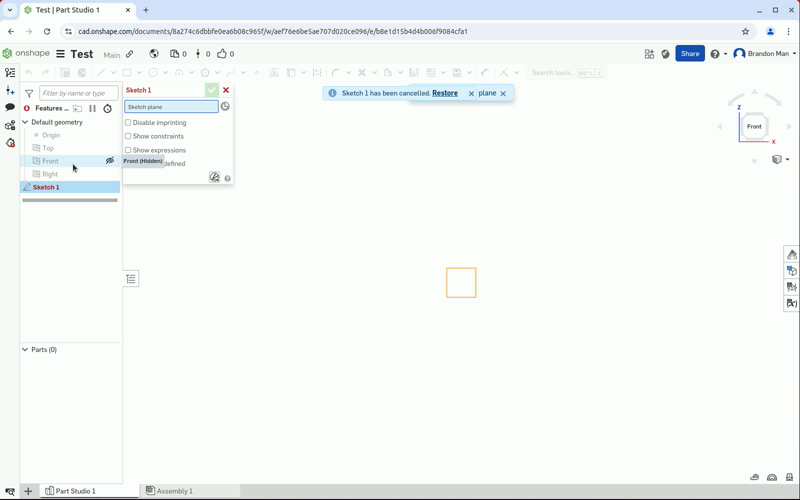
click(73, 163)
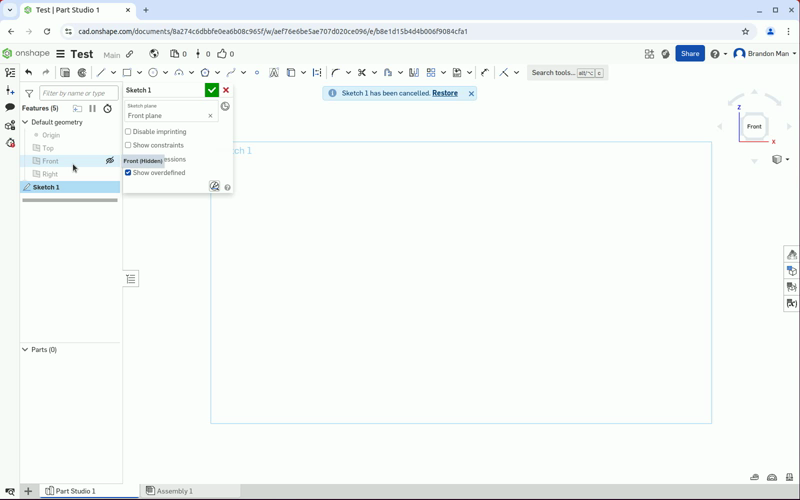
mouse_move(73, 352)
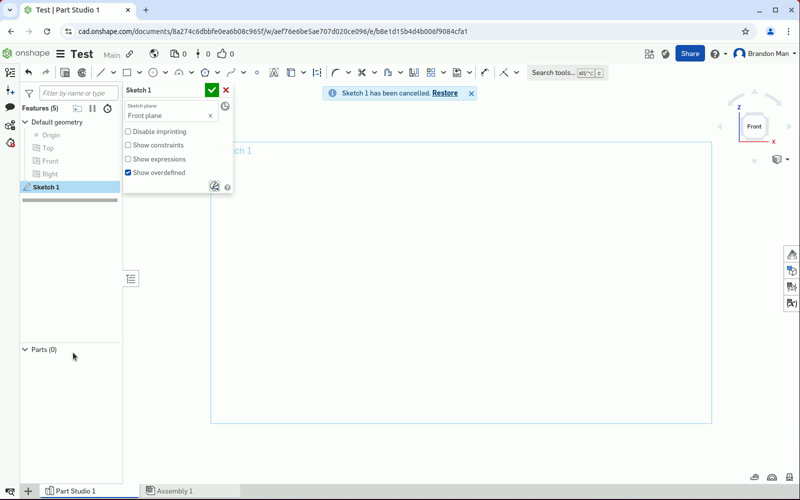
key(y)
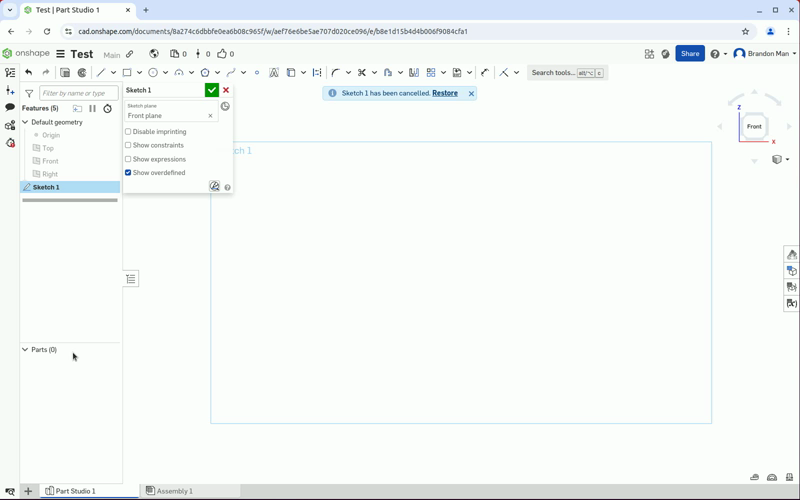
key(c)
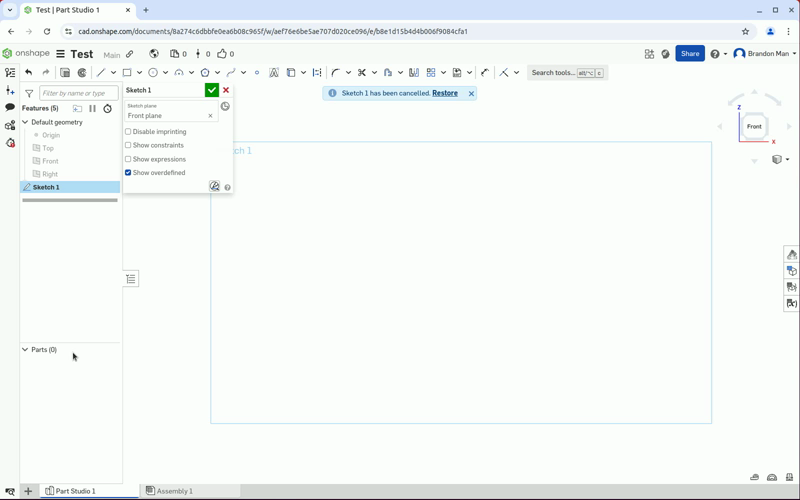
key_down(shift)
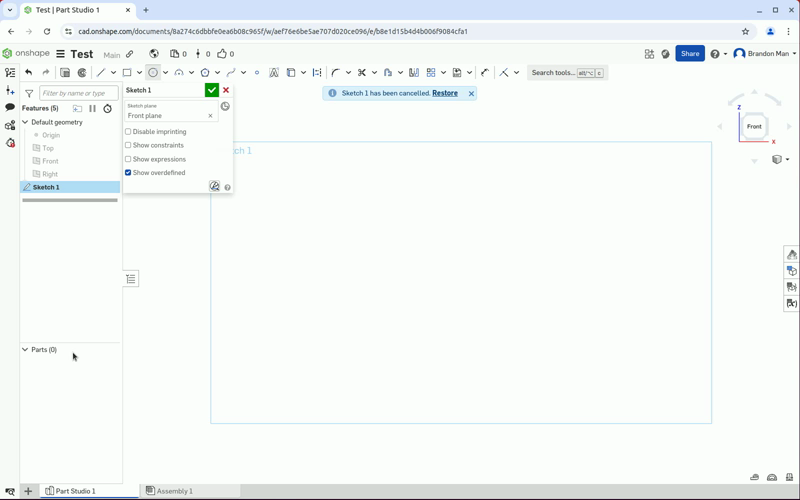
mouse_move(461, 282)
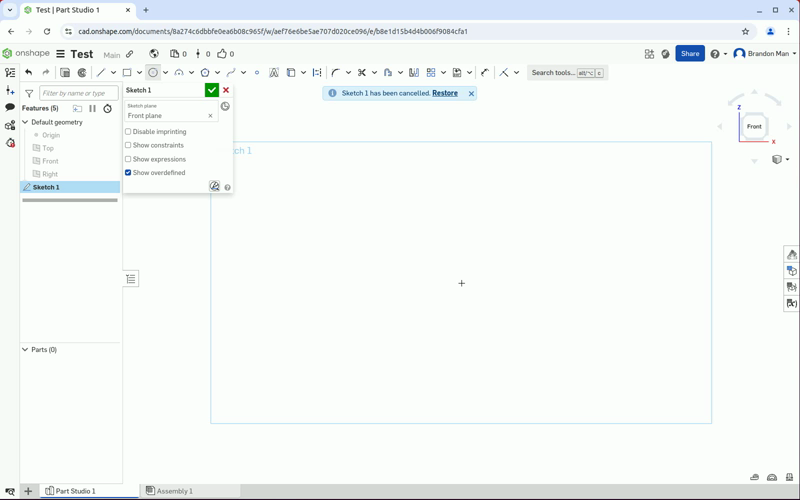
click(461, 282)
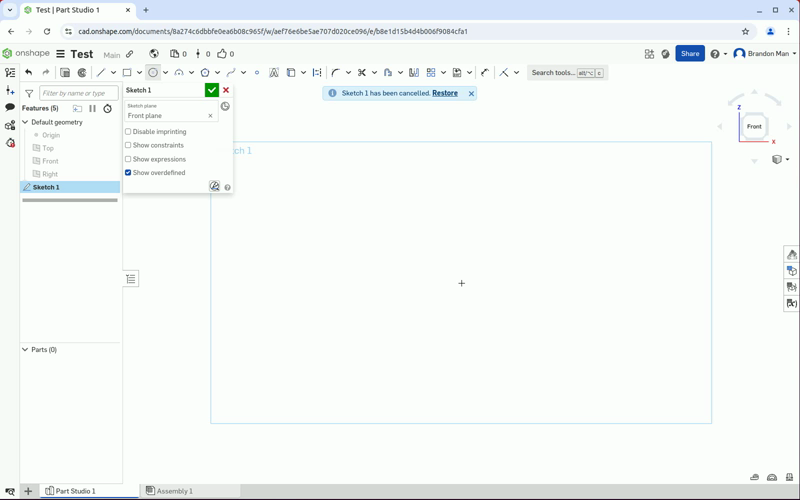
key_up(shift)
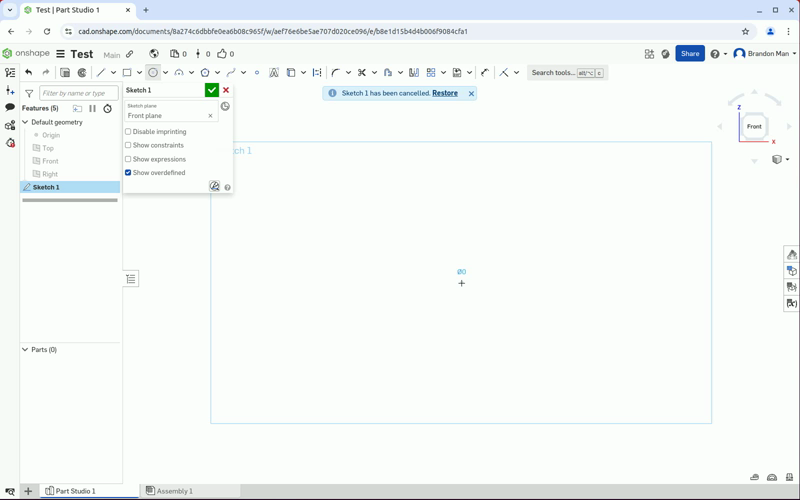
mouse_move(479, 282)
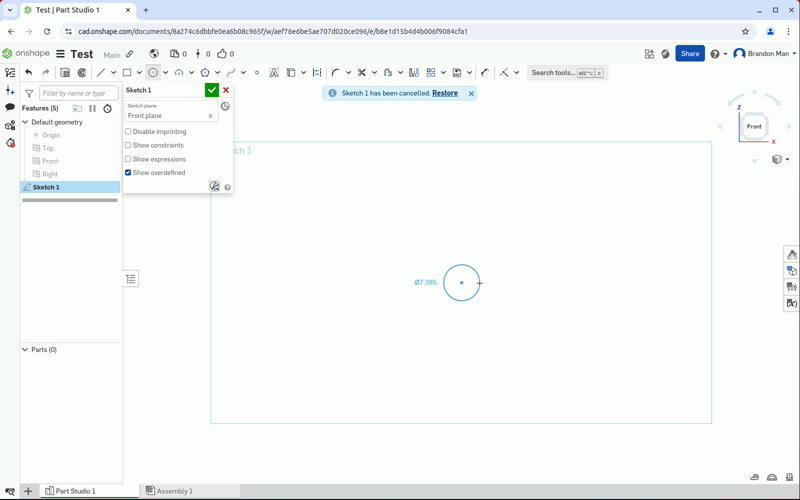
click(479, 282)
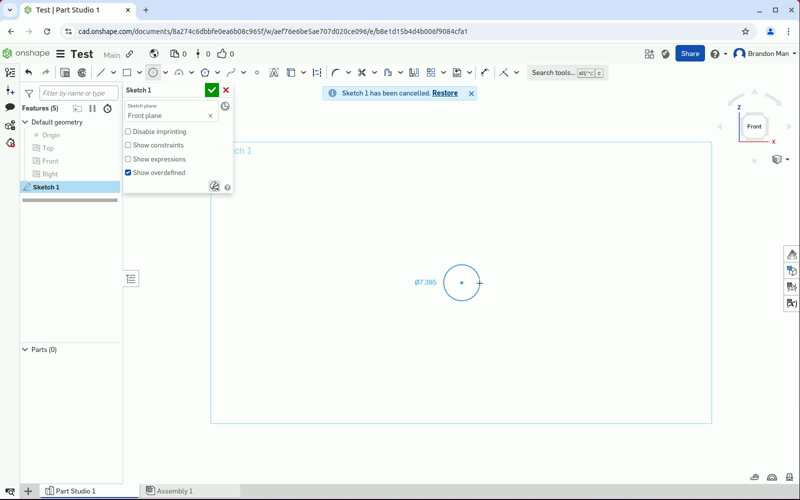
key(esc)
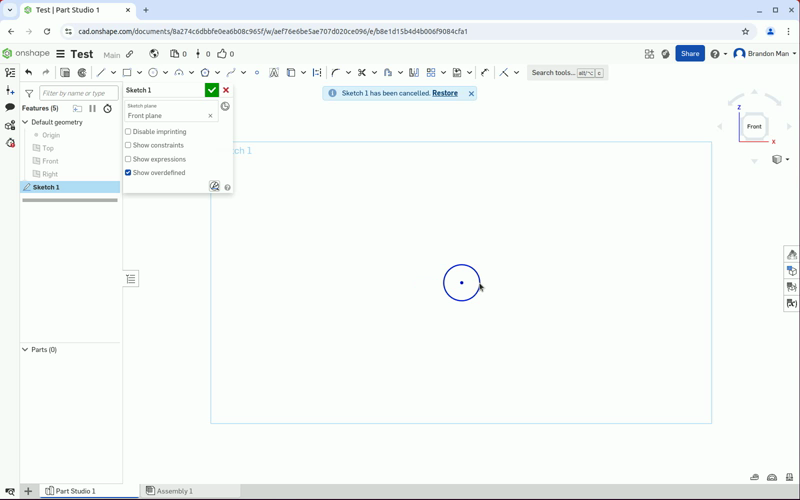
mouse_move(457, 278)
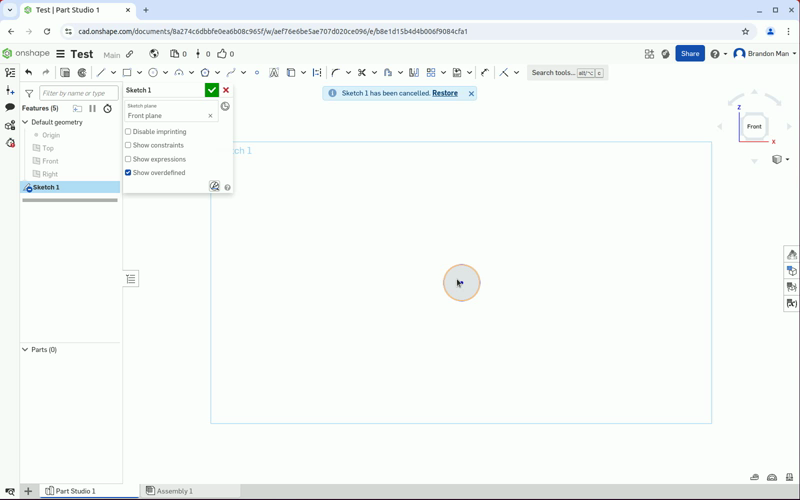
scroll(6)
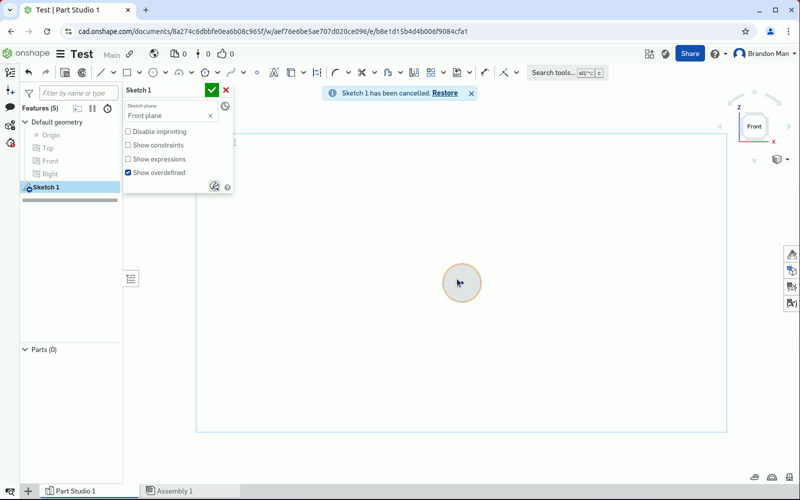
scroll(6)
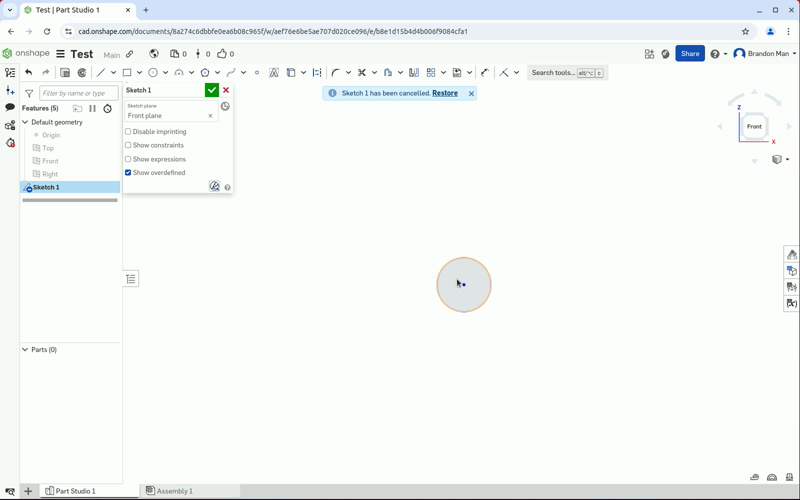
scroll(6)
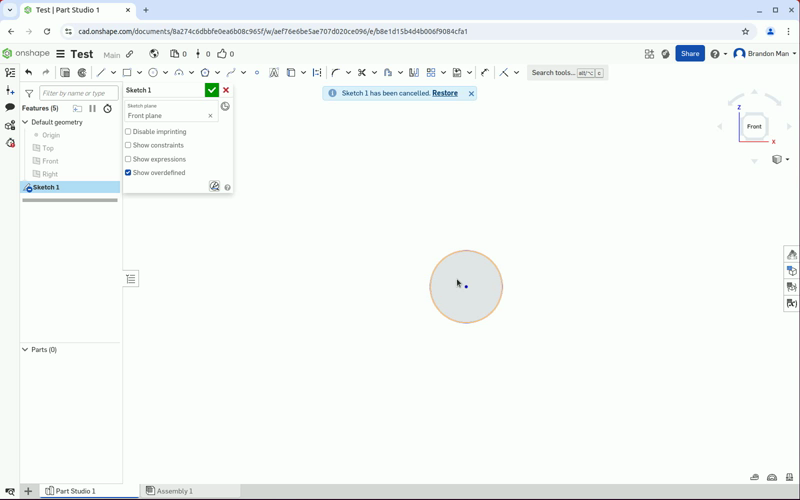
scroll(6)
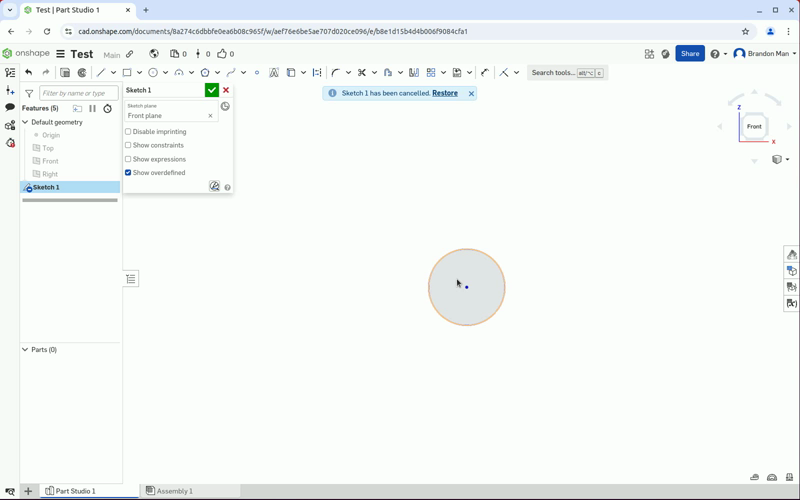
scroll(6)
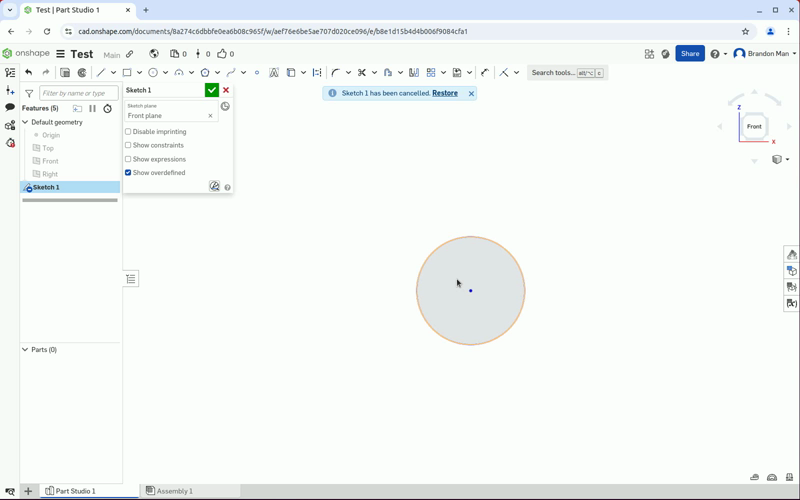
scroll(6)
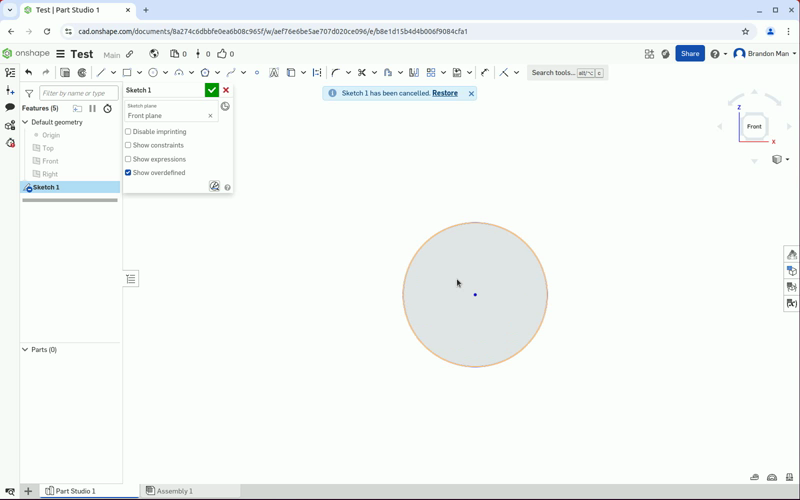
scroll(6)
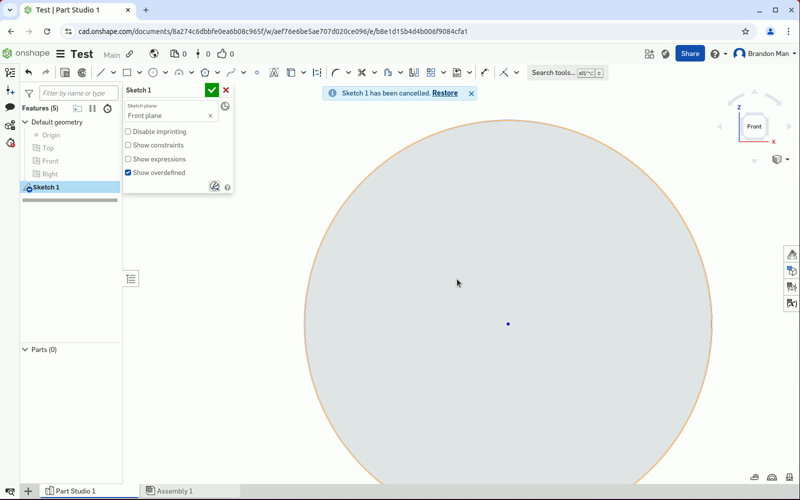
click(457, 278)
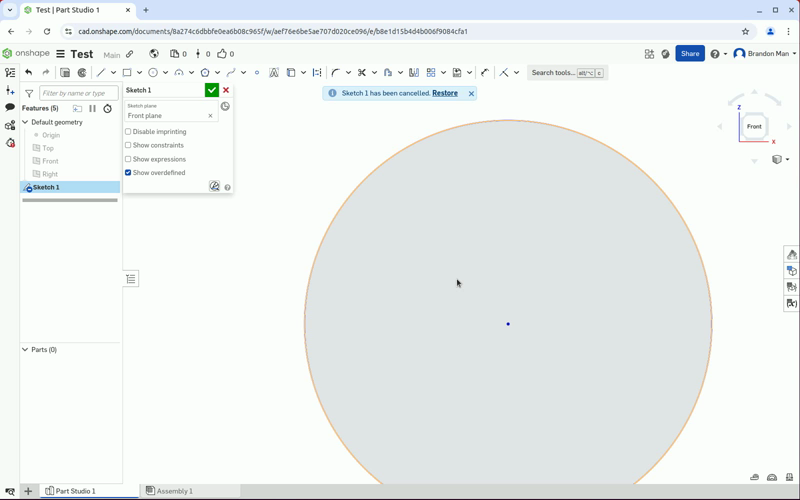
scroll(-6)
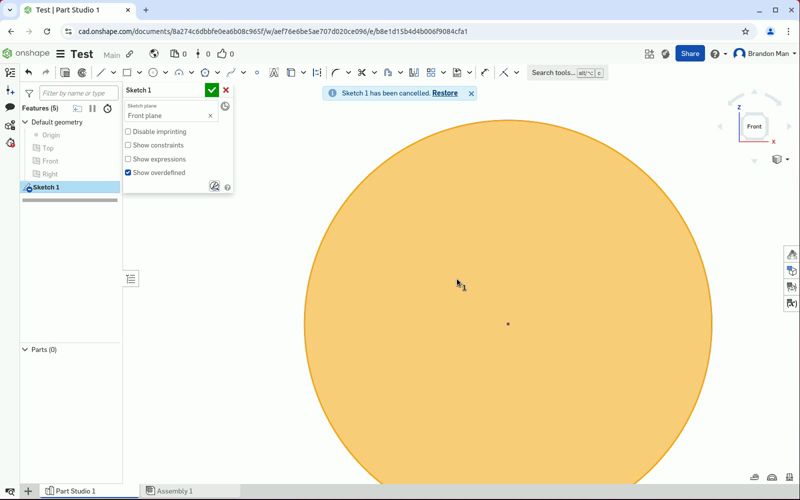
scroll(-6)
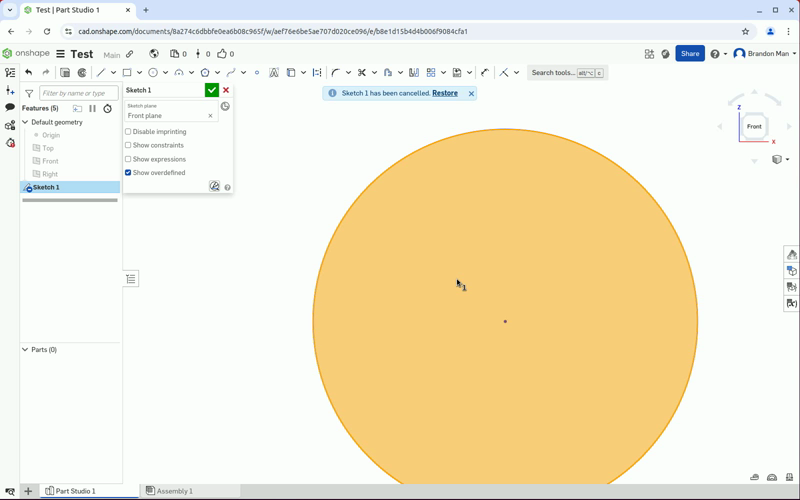
scroll(-6)
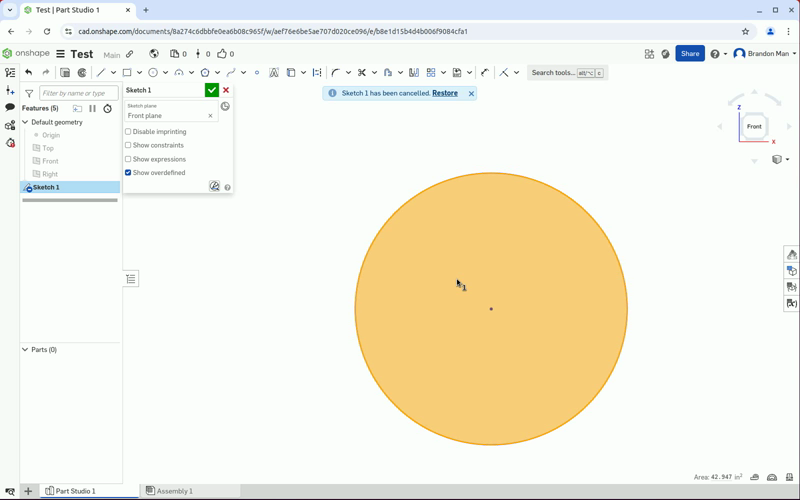
scroll(-6)
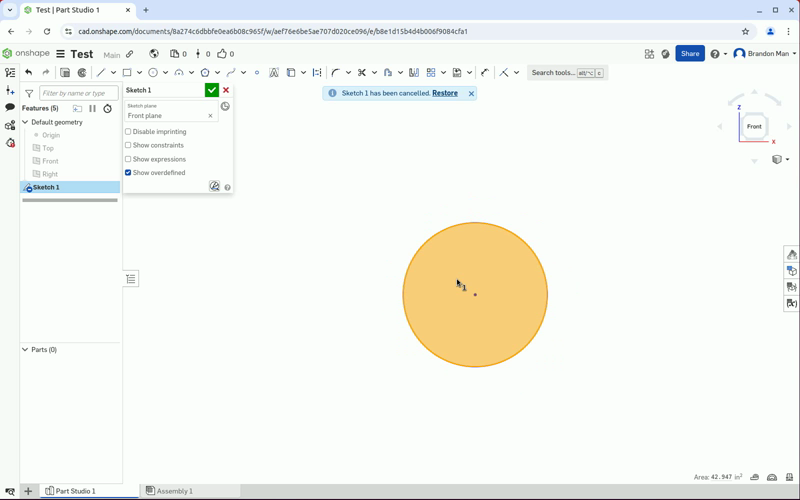
scroll(-6)
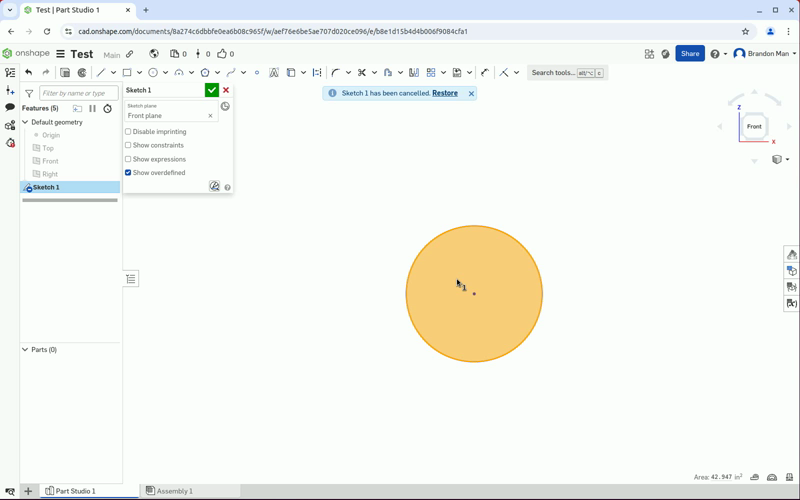
scroll(-6)
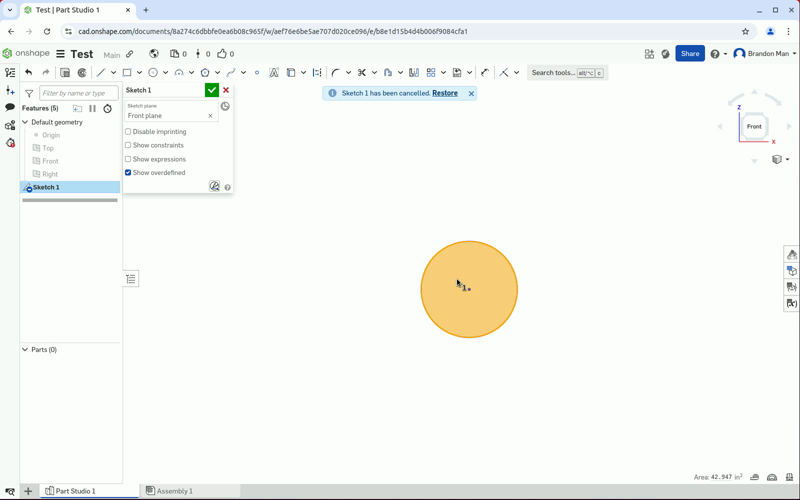
scroll(-6)
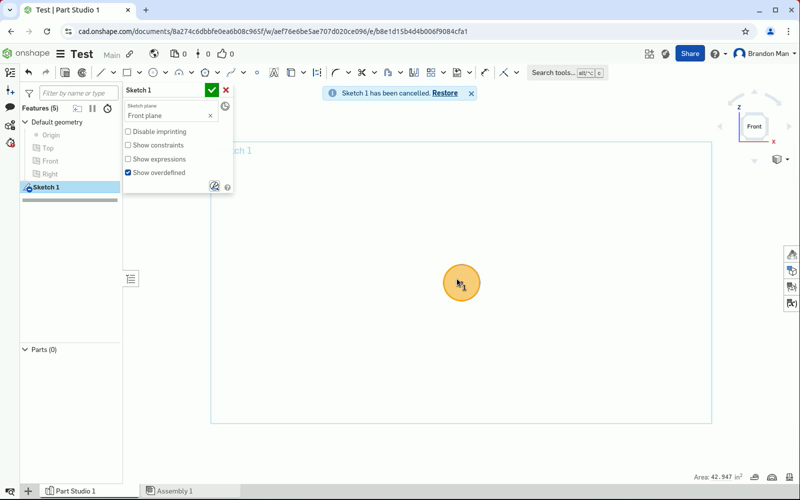
mouse_move(73, 352)
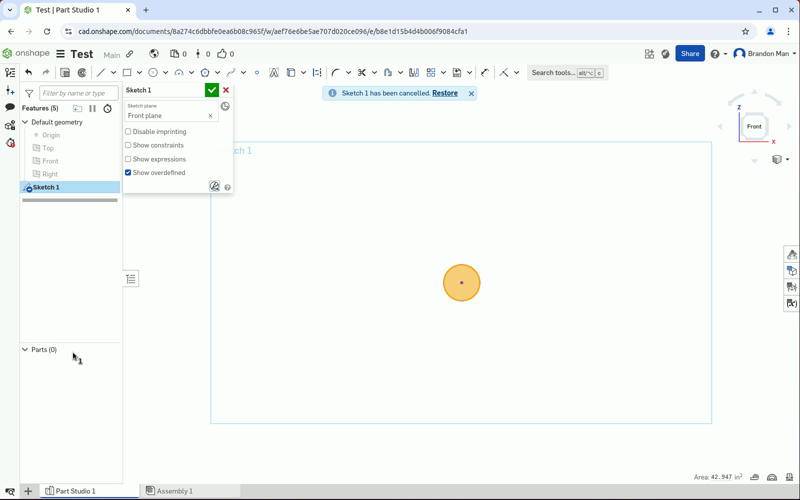
key(shift+y)
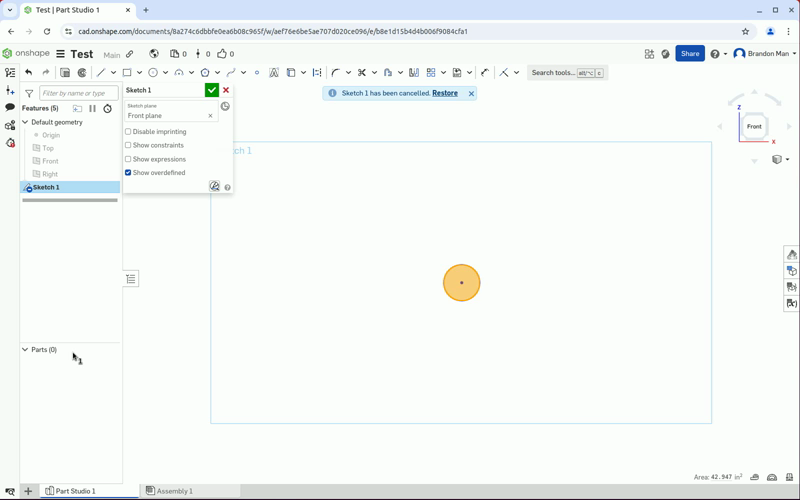
key(shift+e)
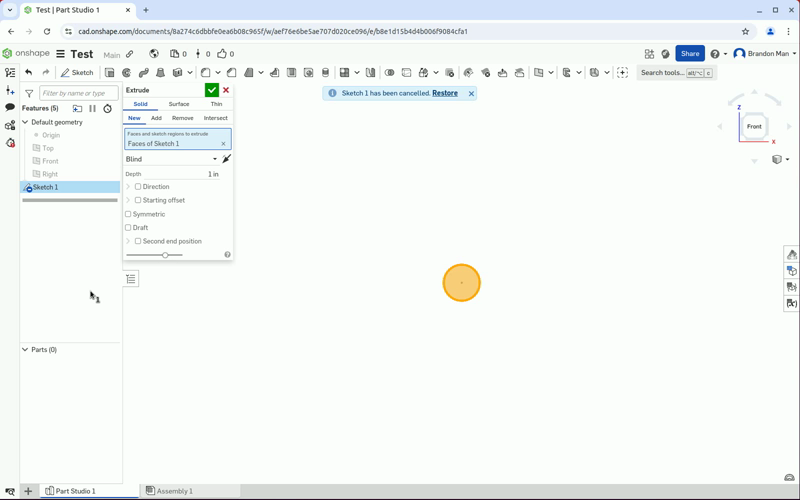
mouse_move(143, 106)
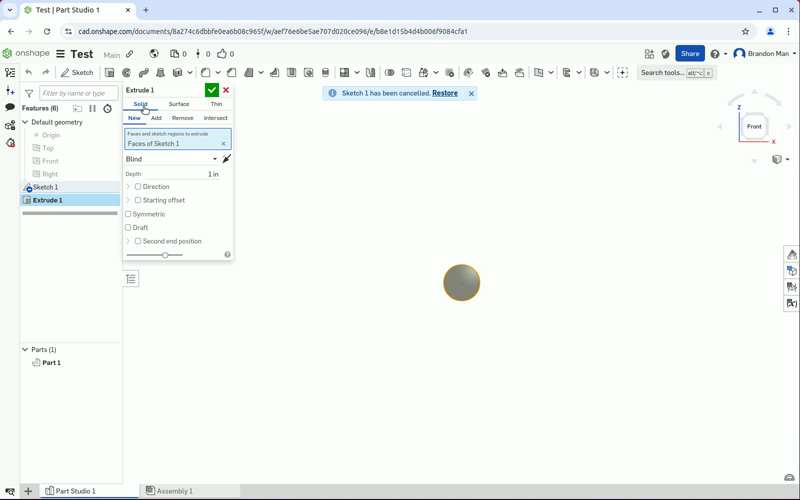
click(143, 106)
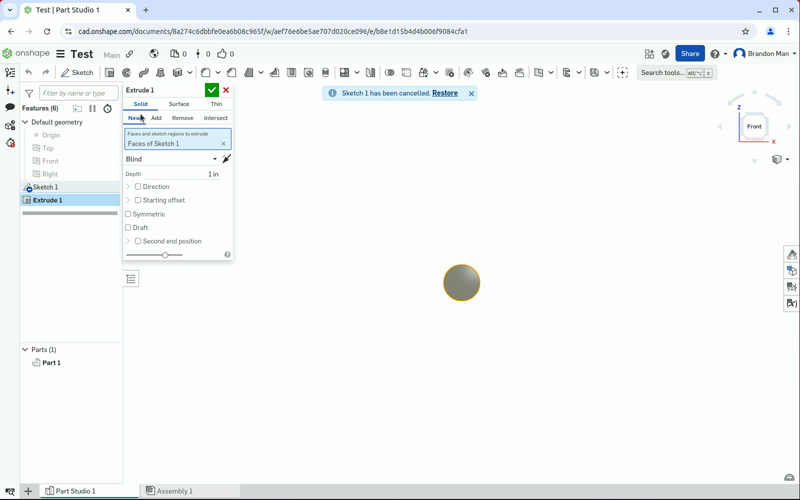
mouse_move(137, 120)
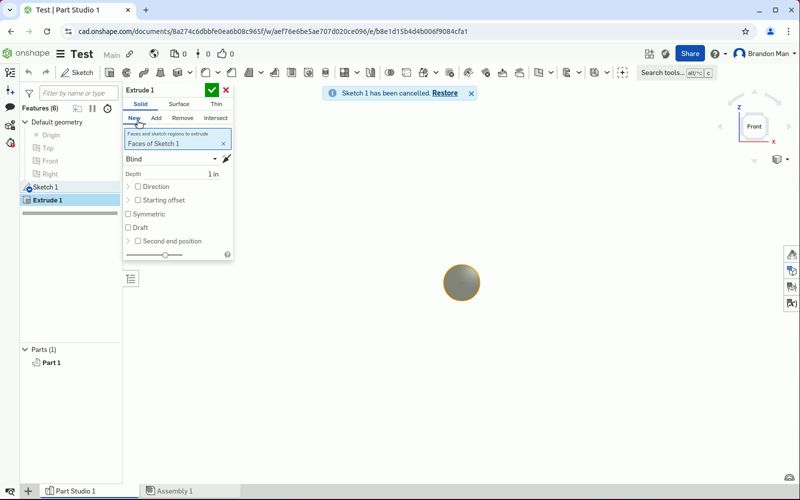
click(137, 120)
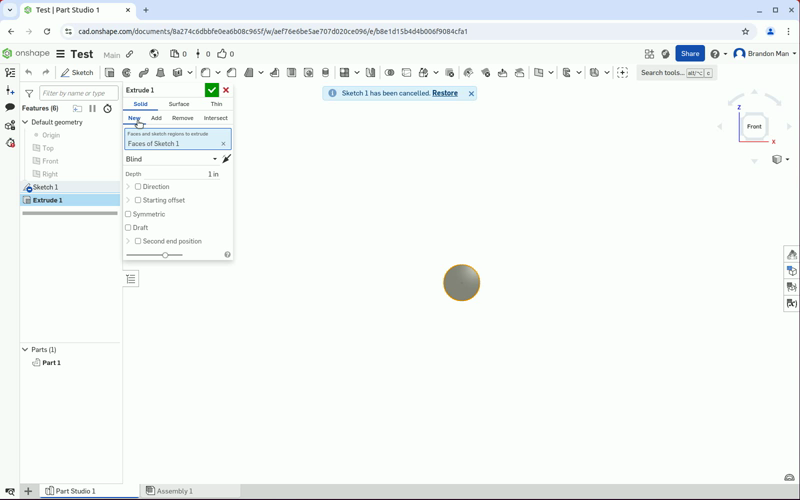
key(tab, 4)
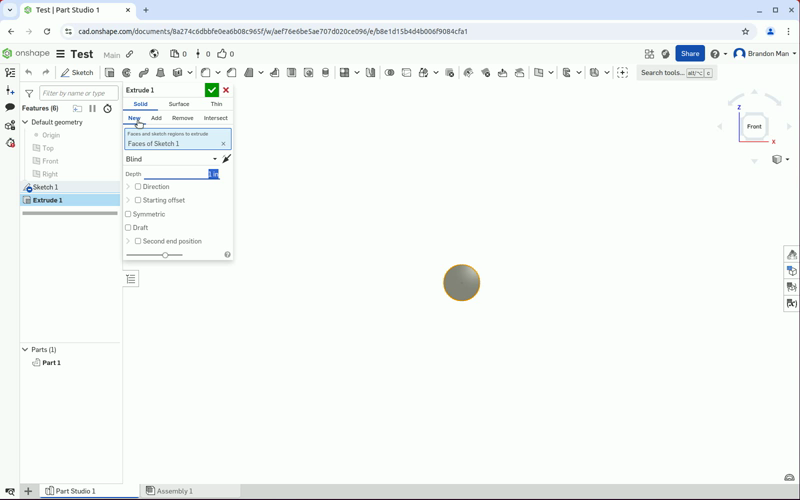
text(-23.108)
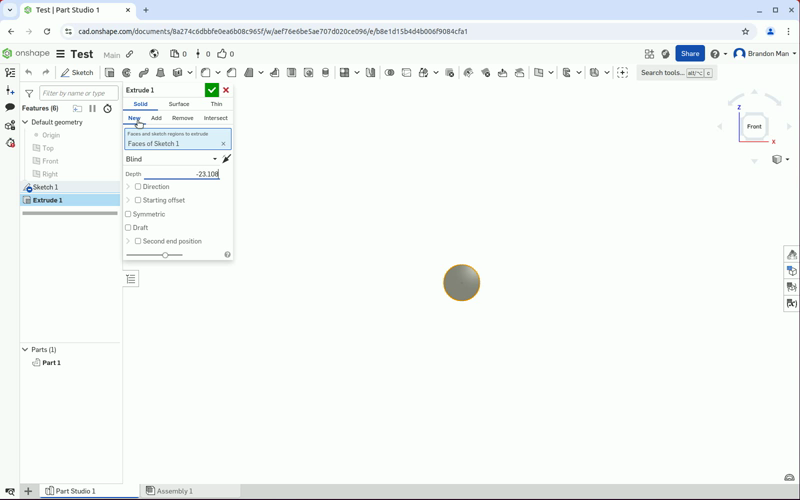
key(enter)
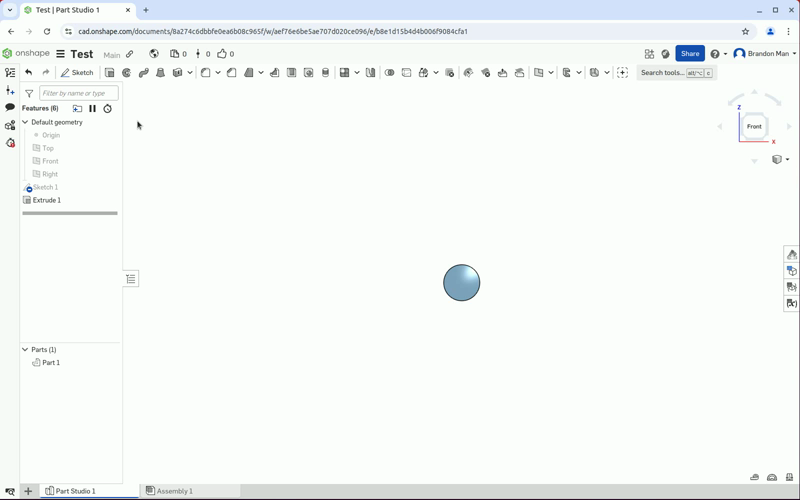
key(shift+h)
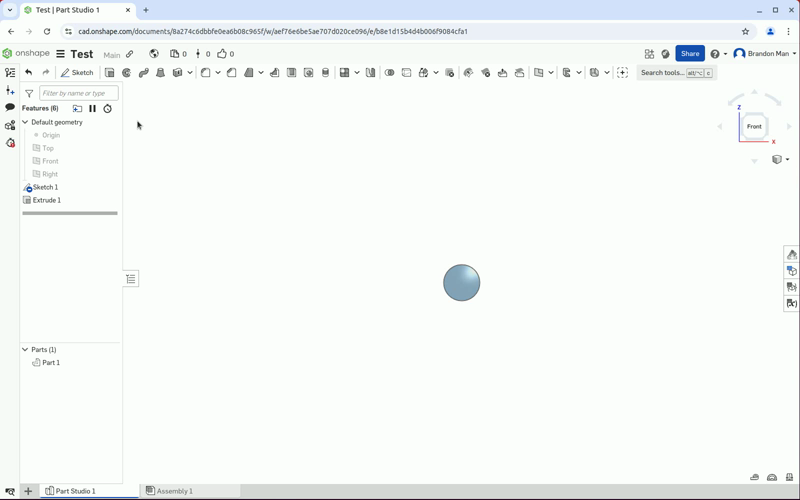
key(shift+h)
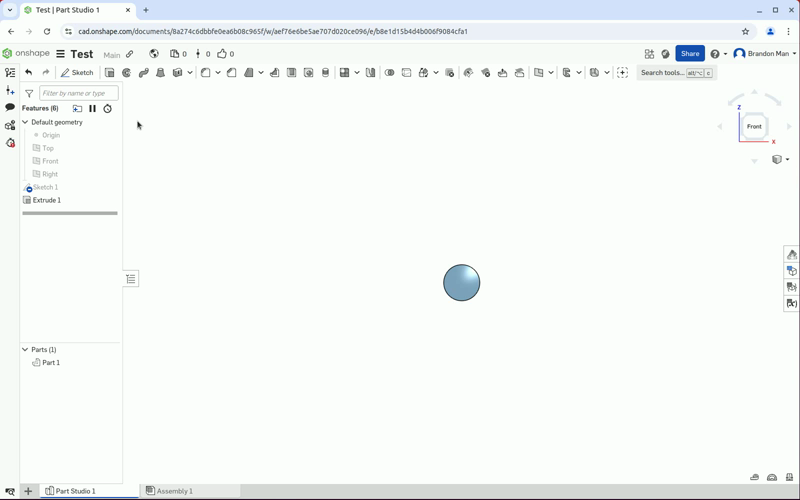
mouse_move(73, 189)
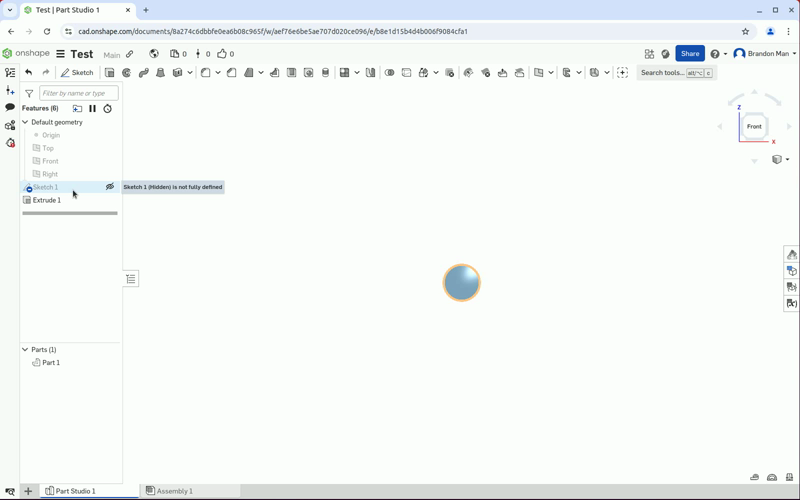
click(73, 189)
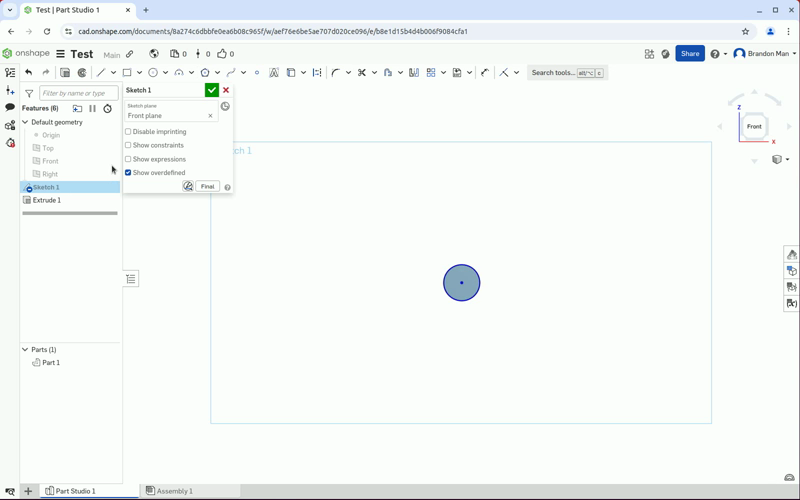
mouse_move(229, 92)
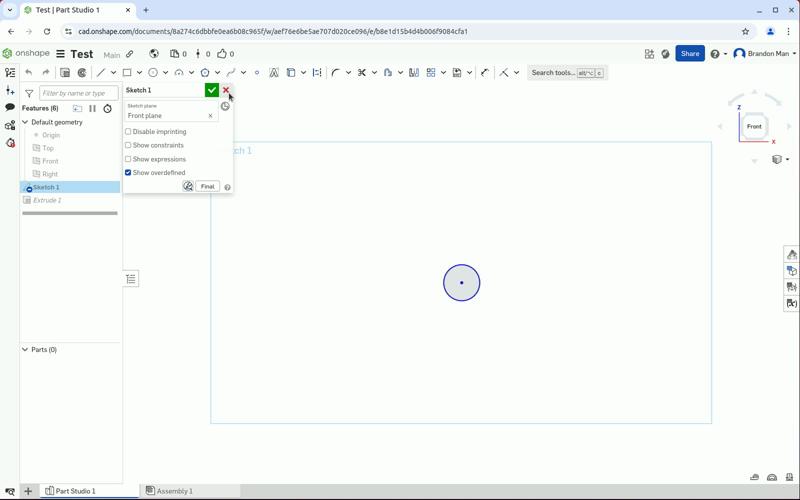
click(229, 92)
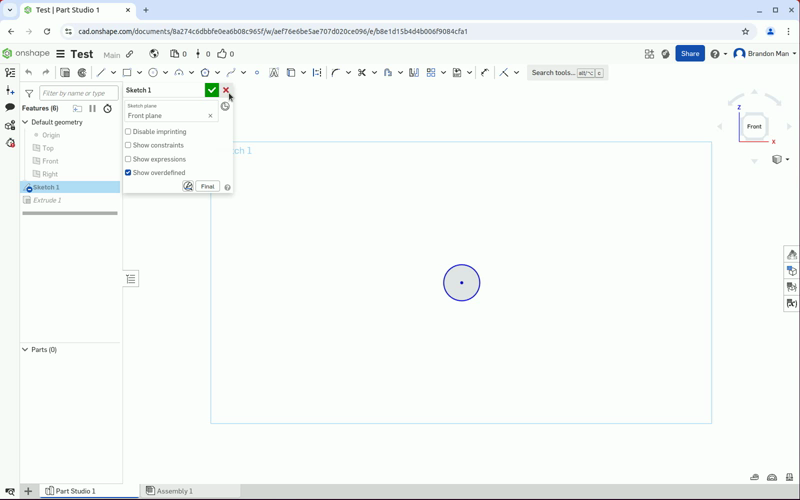
key(shift+s)
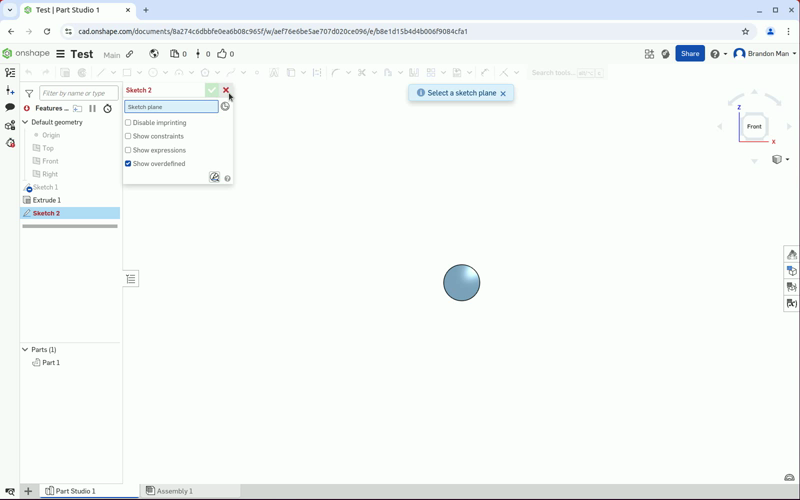
mouse_move(73, 163)
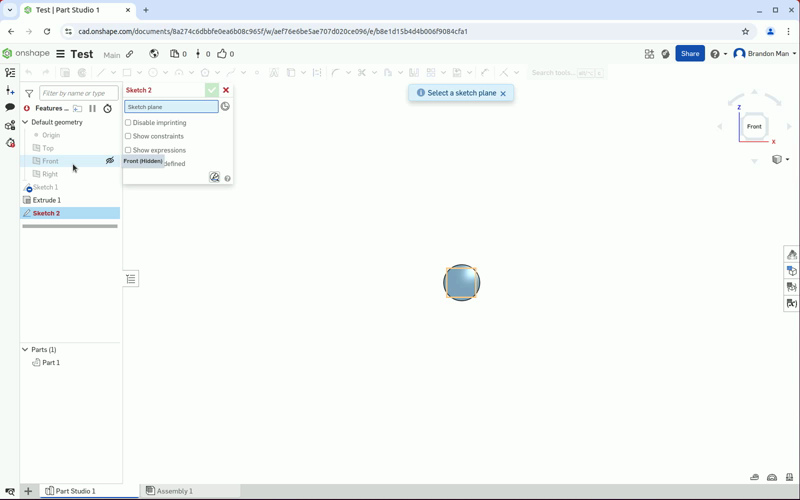
click(73, 163)
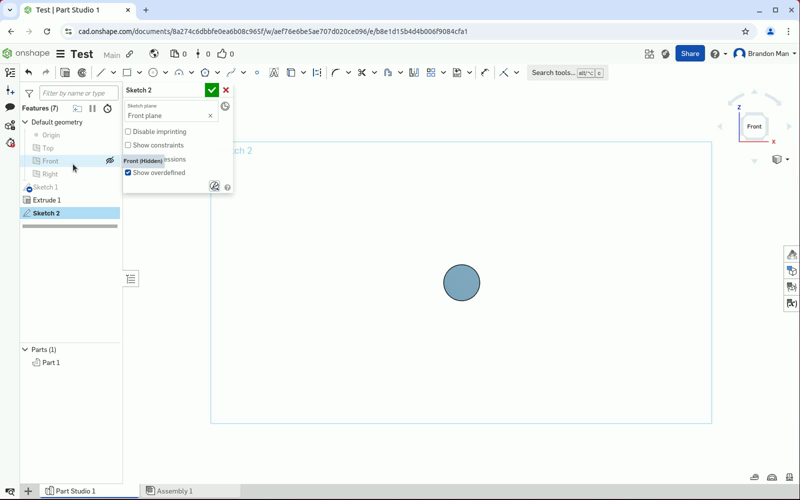
mouse_move(73, 352)
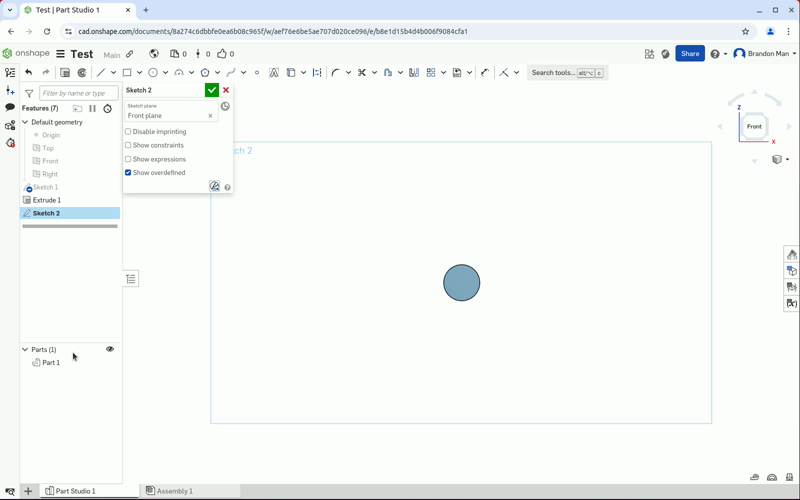
key(y)
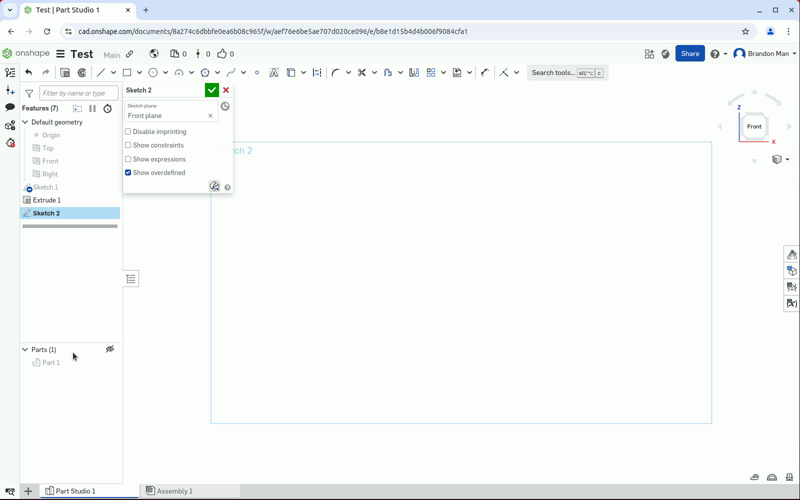
key(l)
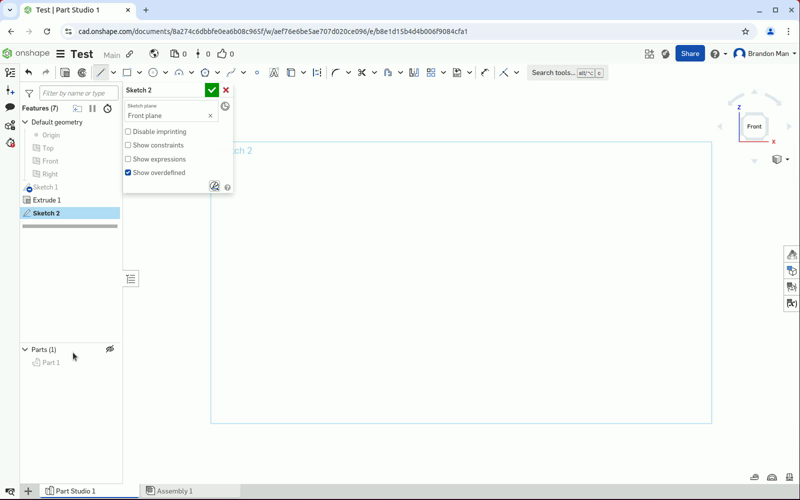
key_down(shift)
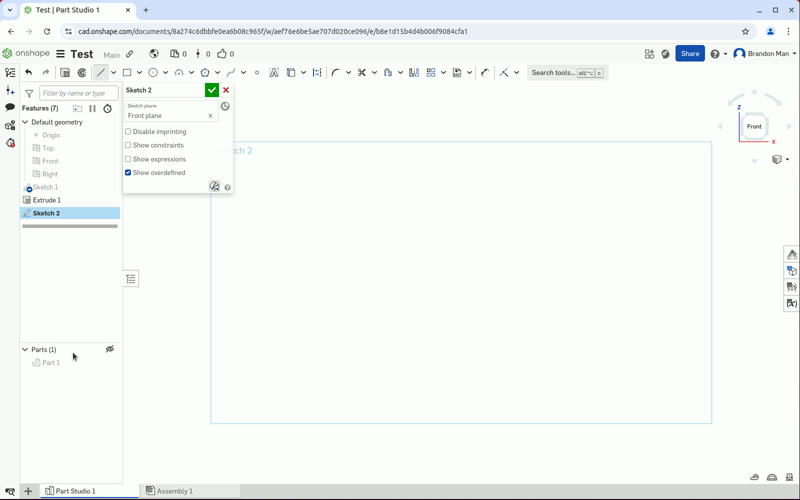
mouse_move(457, 268)
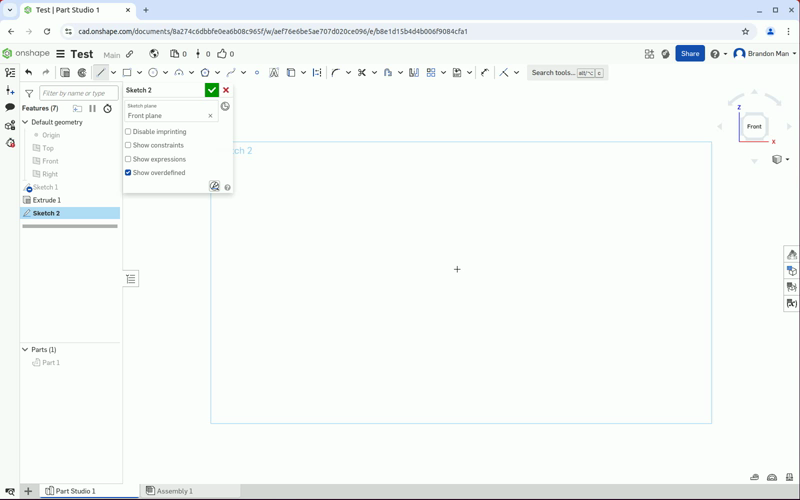
click(457, 268)
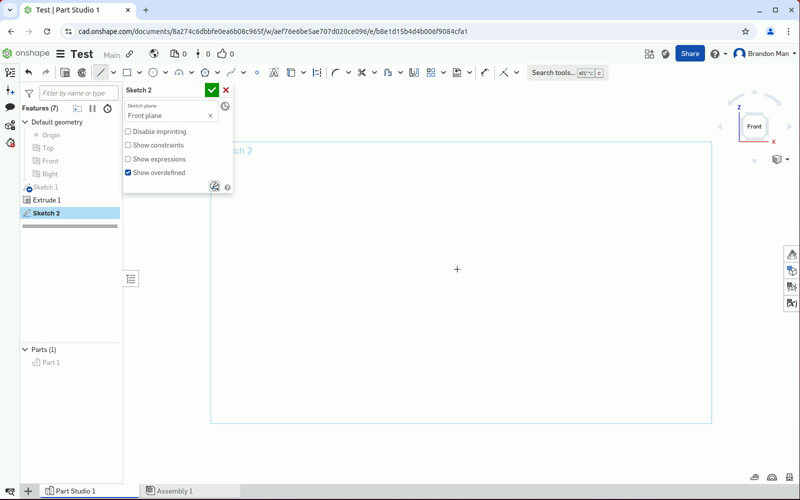
key_up(shift)
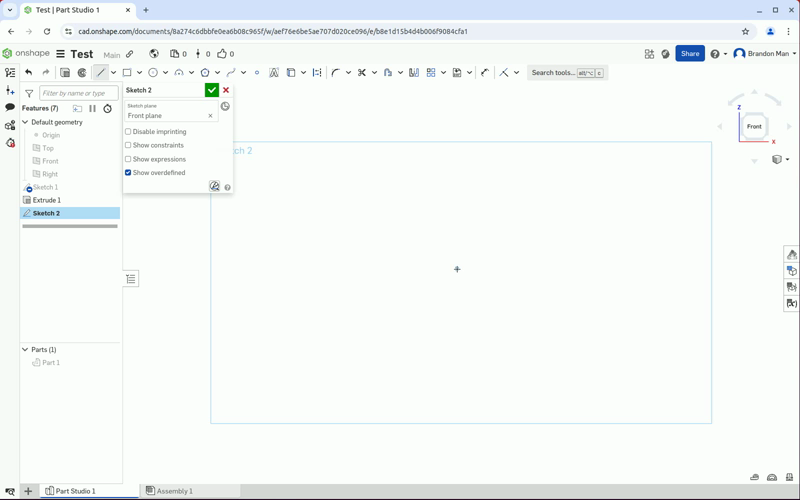
key_down(shift)
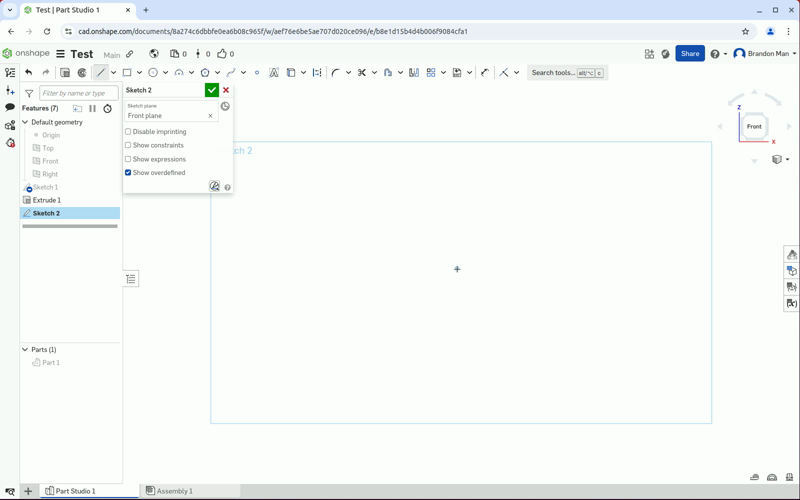
mouse_move(487, 268)
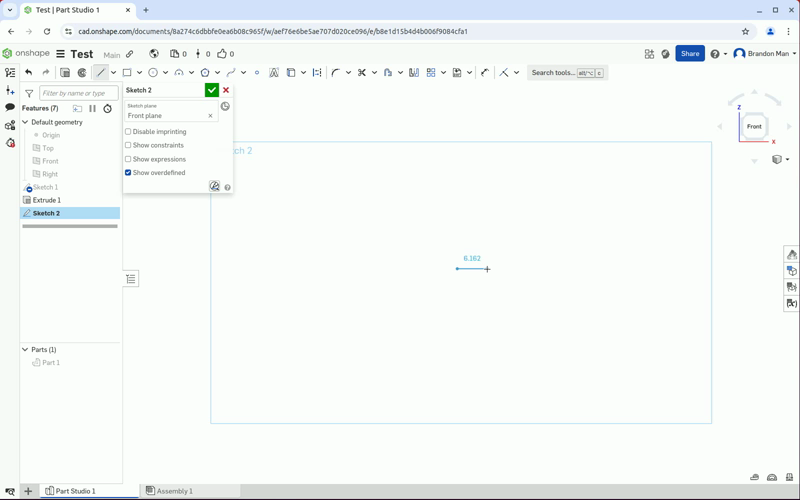
mouse_move(465, 268)
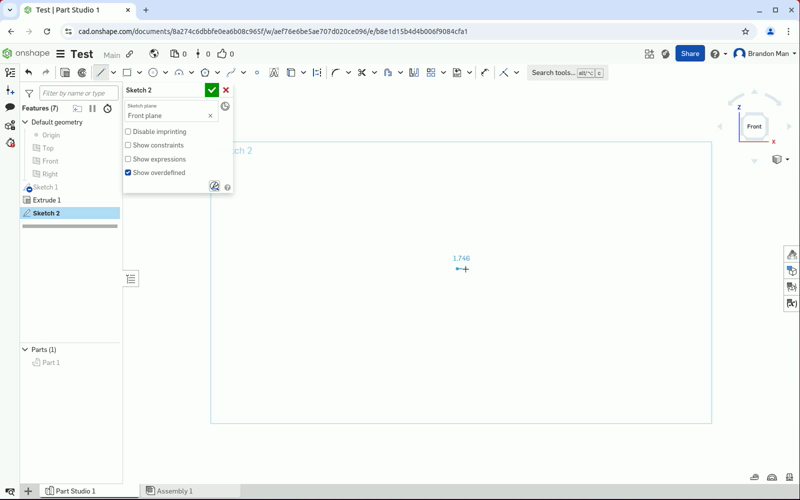
click(465, 268)
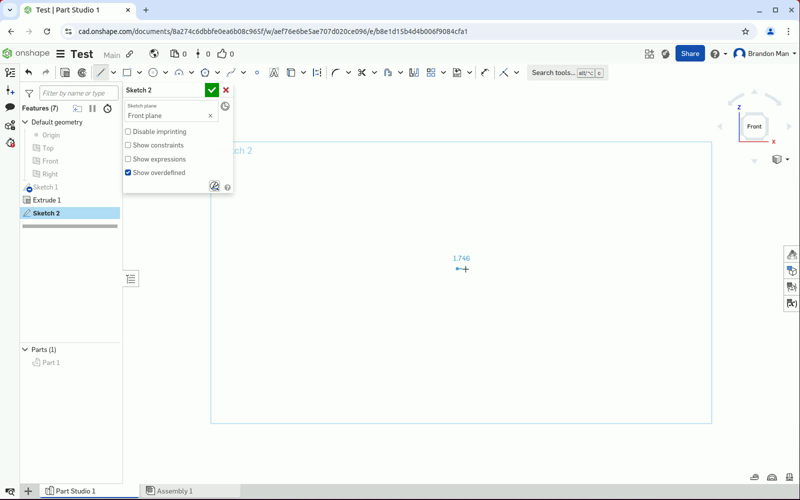
key_up(shift)
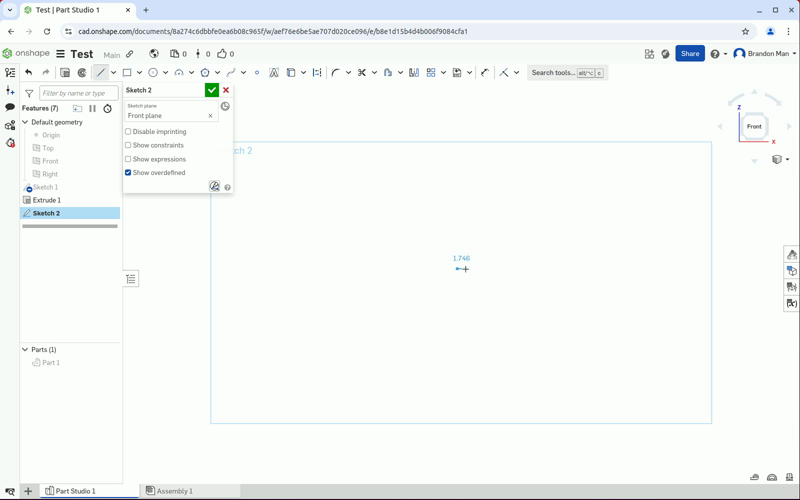
key_down(shift)
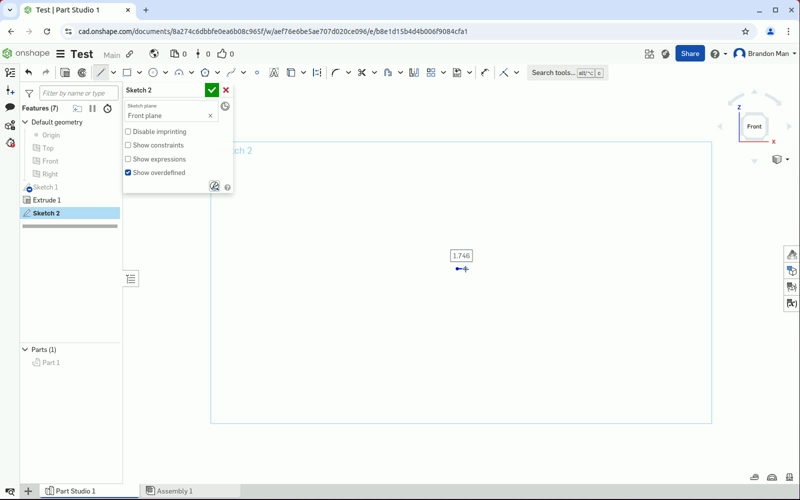
mouse_move(495, 268)
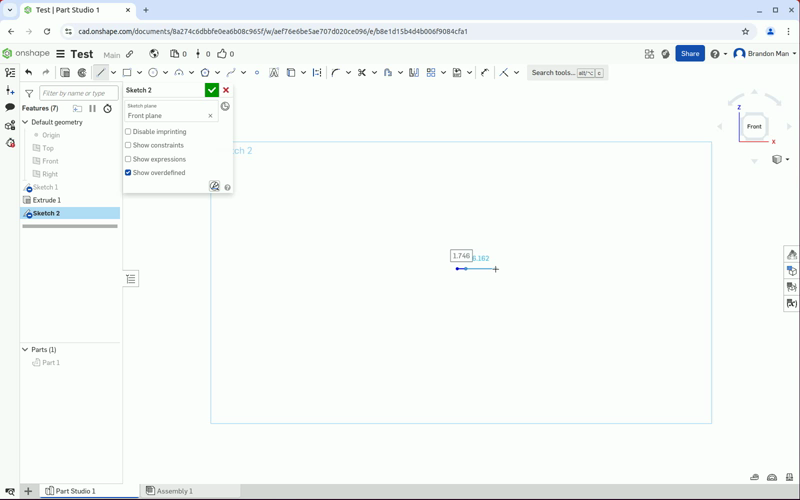
mouse_move(465, 265)
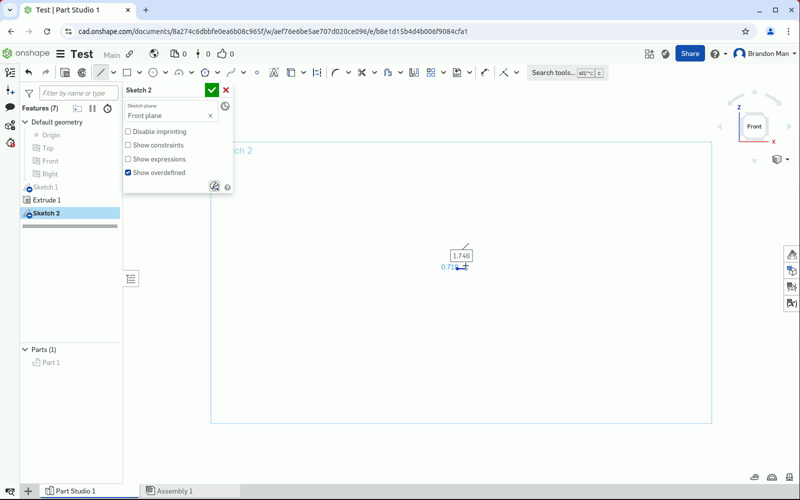
scroll(6)
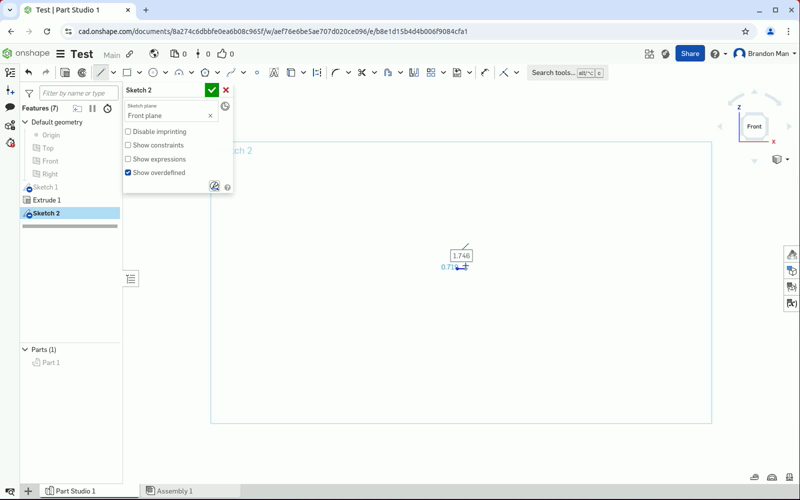
scroll(6)
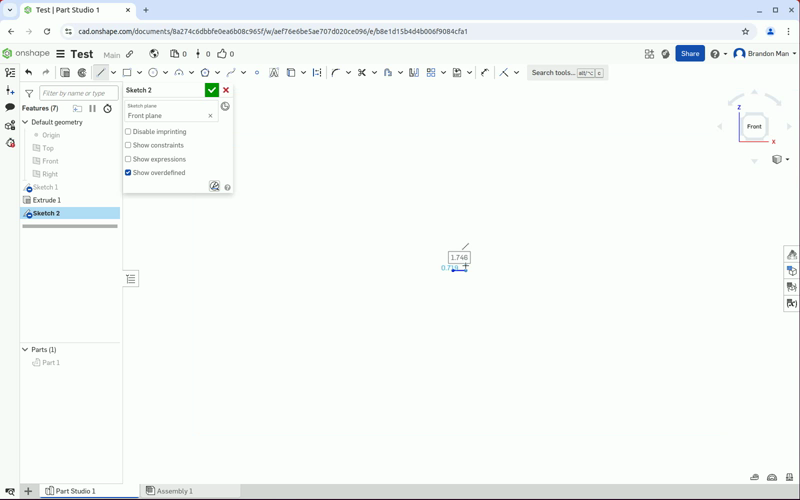
scroll(6)
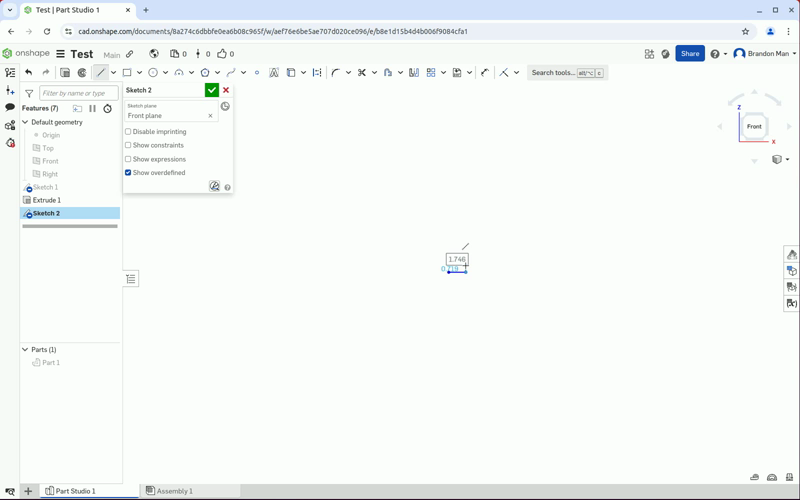
scroll(6)
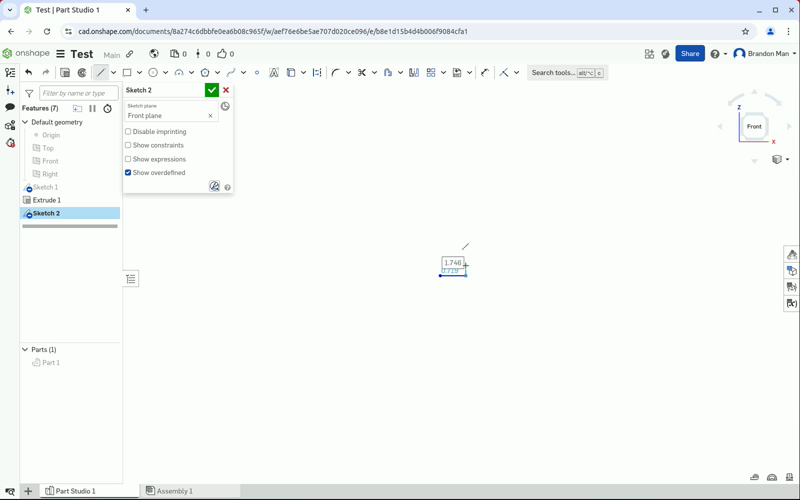
scroll(6)
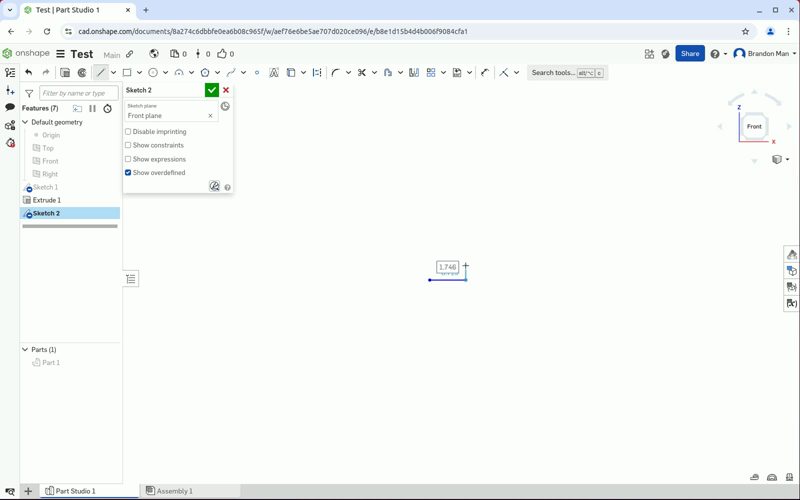
scroll(6)
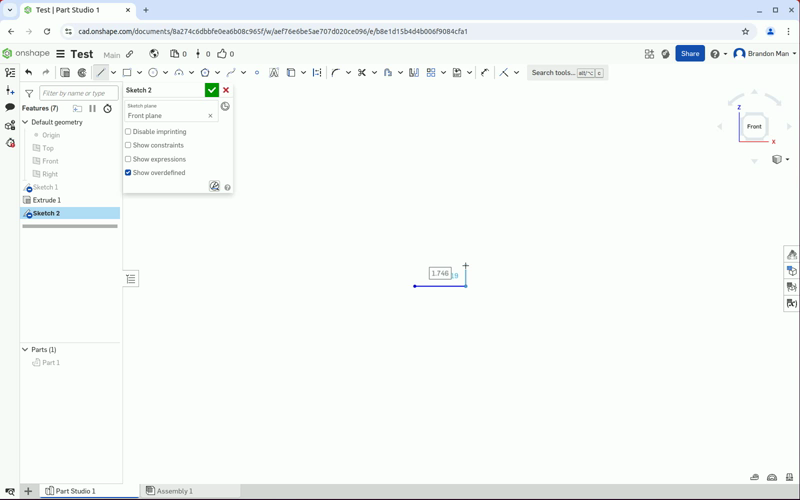
scroll(6)
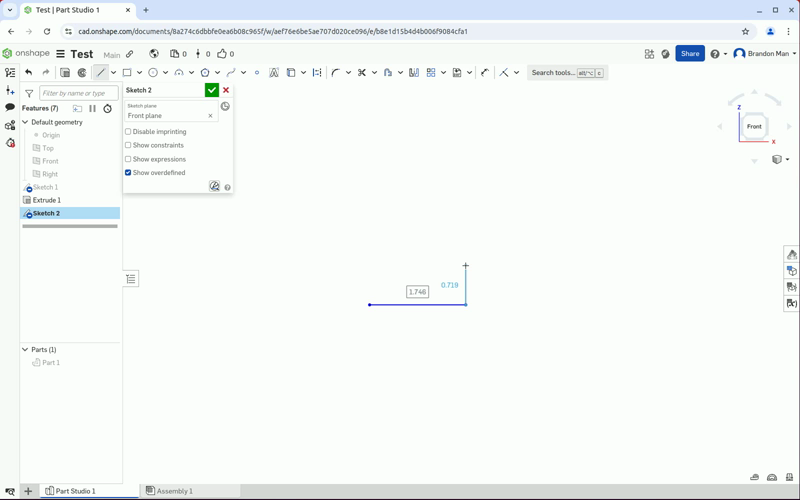
click(465, 265)
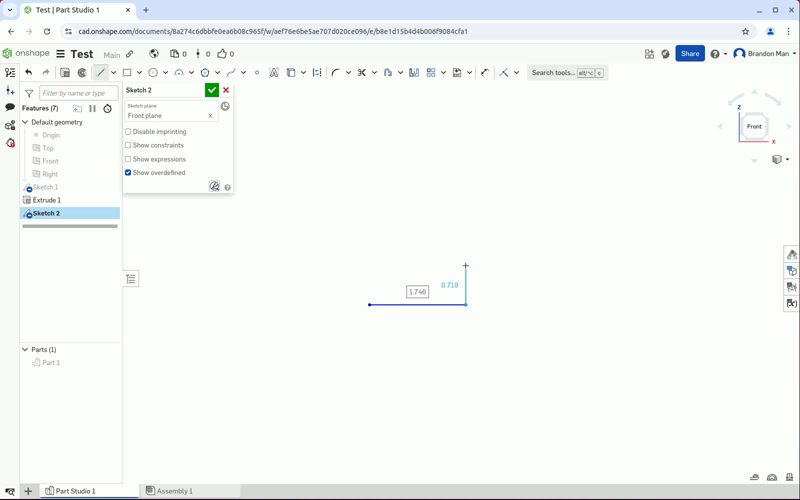
scroll(-6)
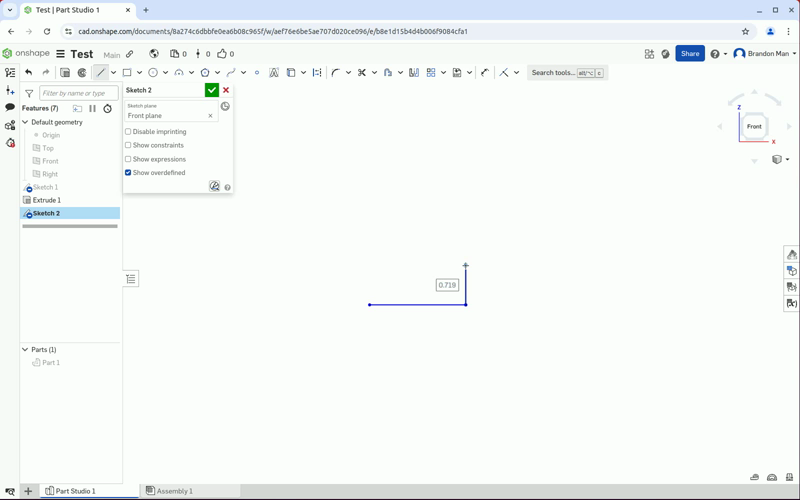
scroll(-6)
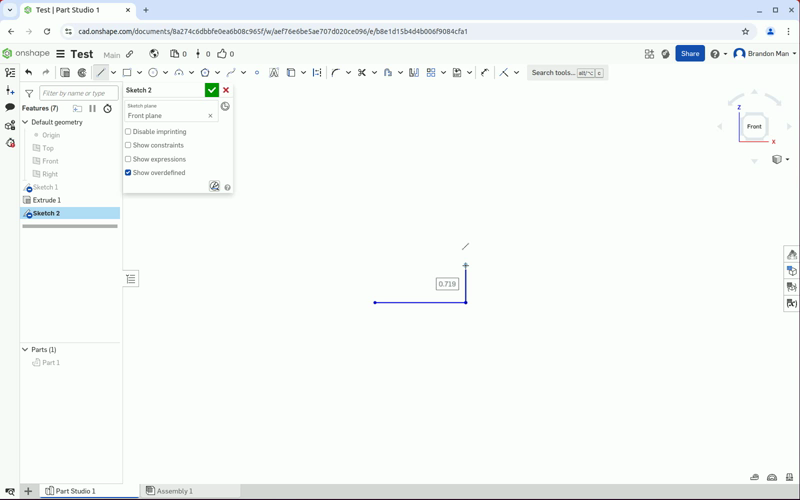
scroll(-6)
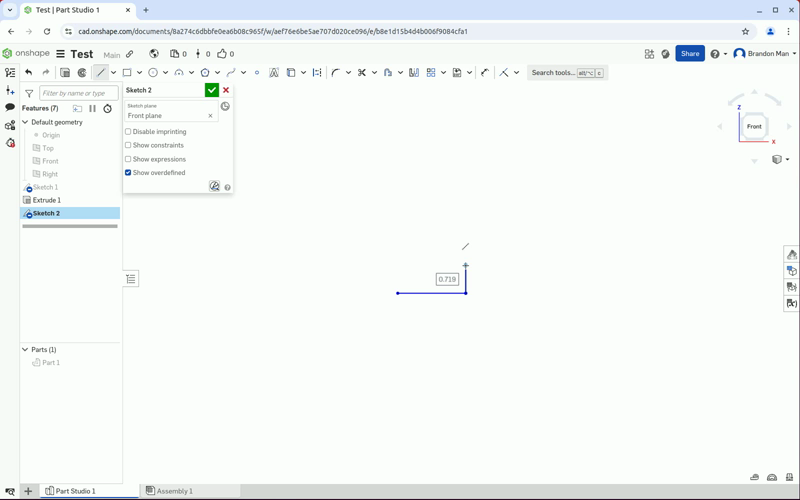
scroll(-6)
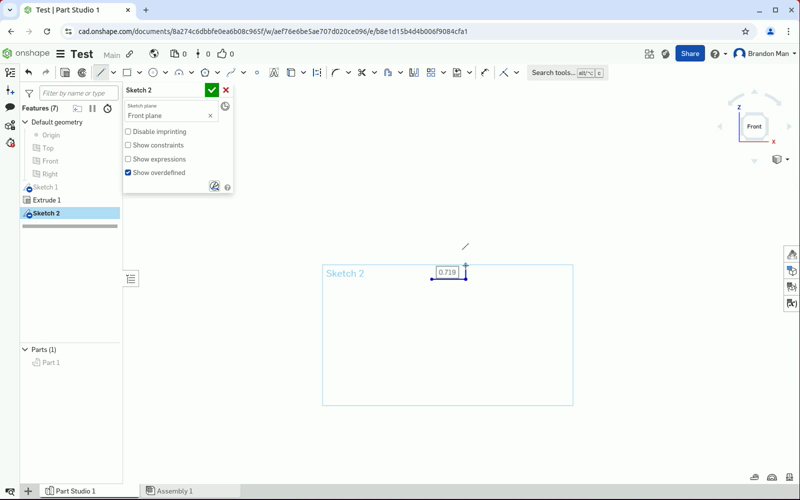
scroll(-6)
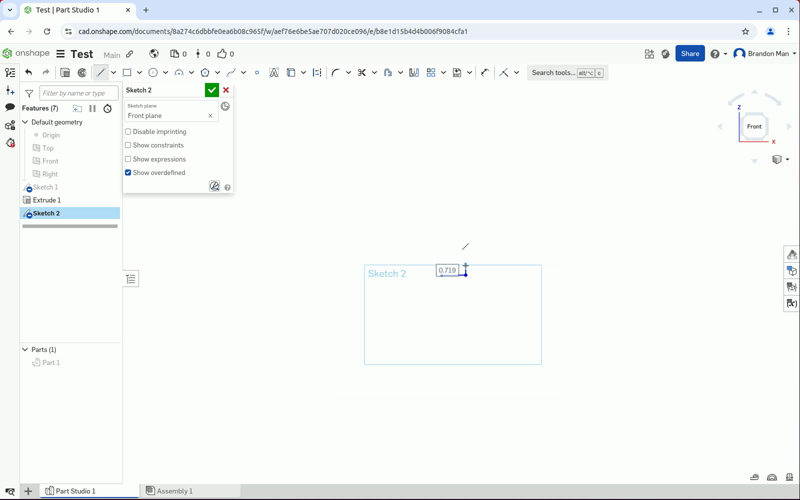
scroll(-6)
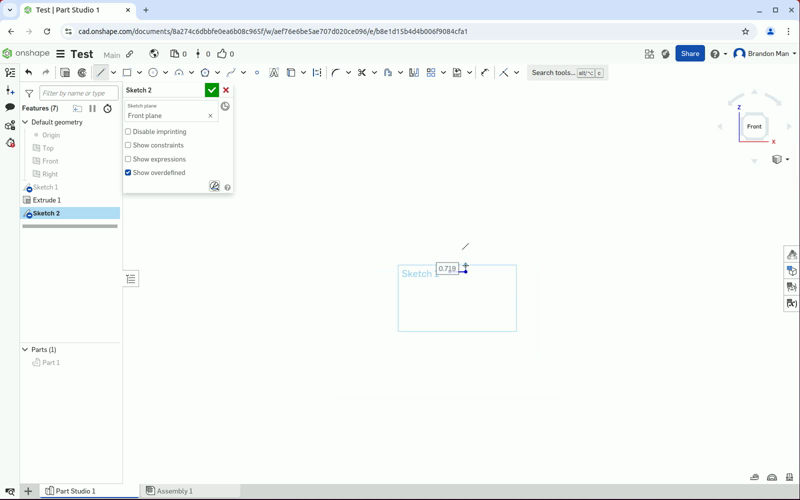
scroll(-6)
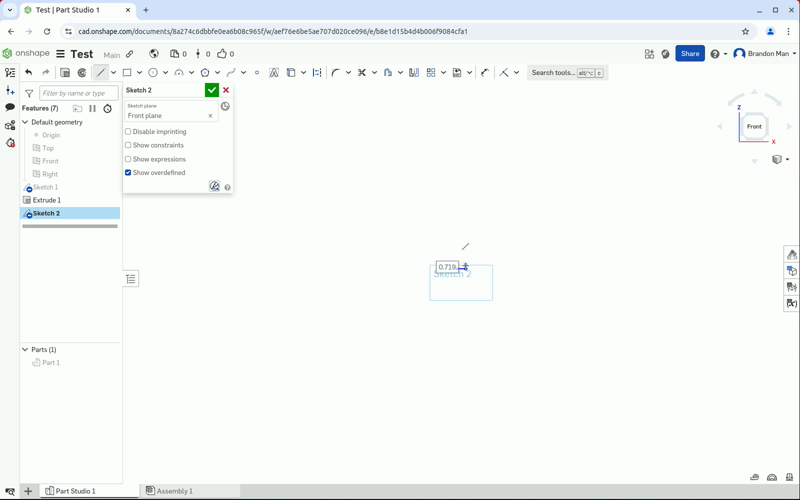
key_up(shift)
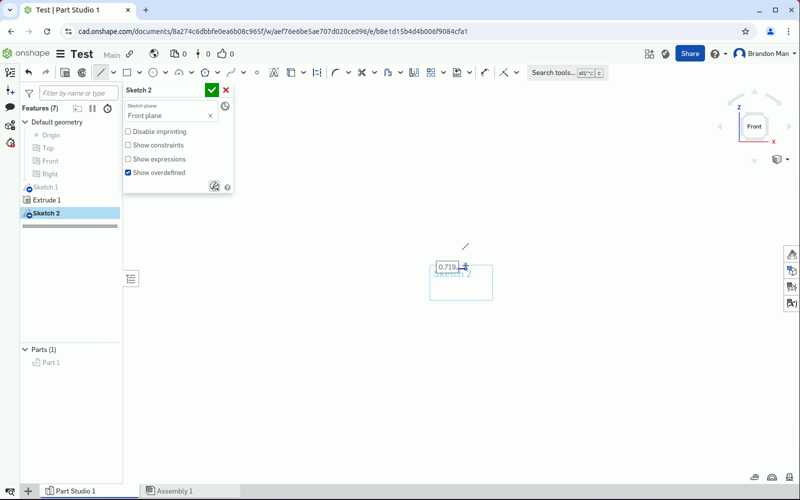
key(esc)
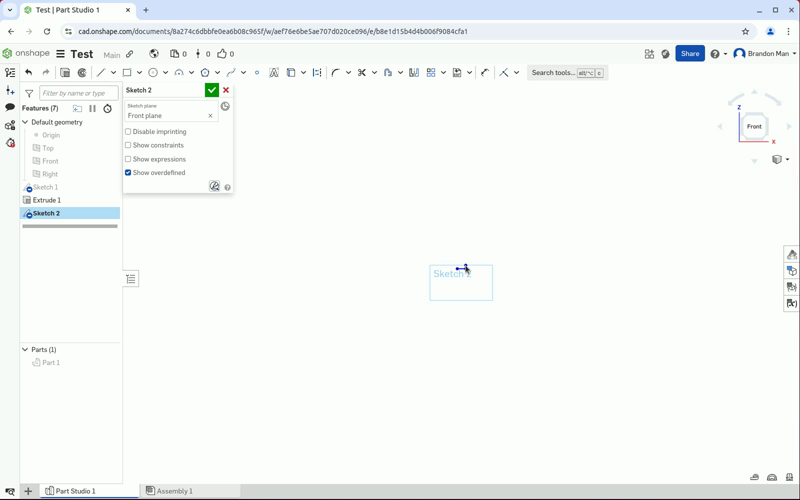
key(a)
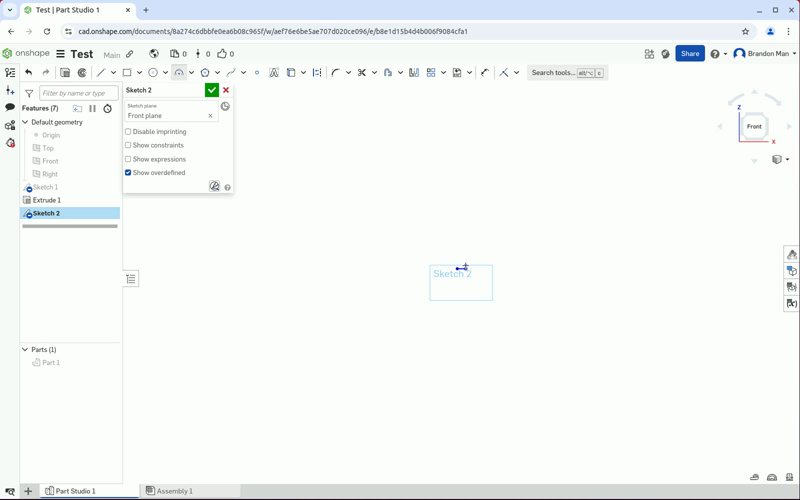
mouse_move(465, 265)
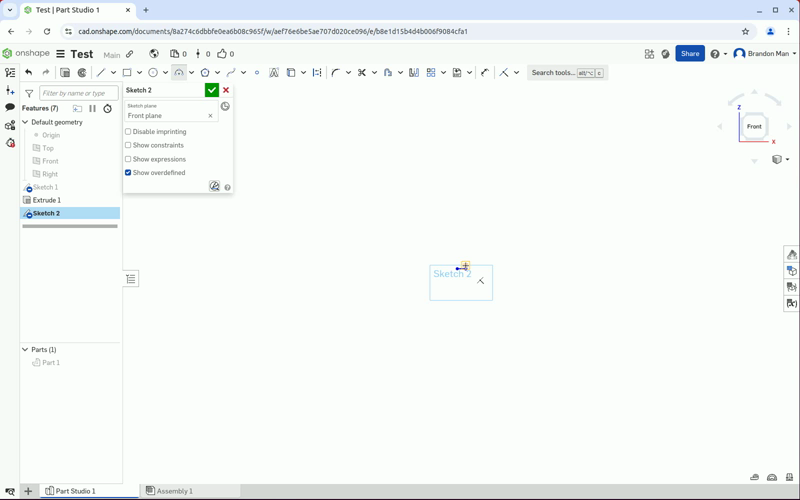
scroll(6)
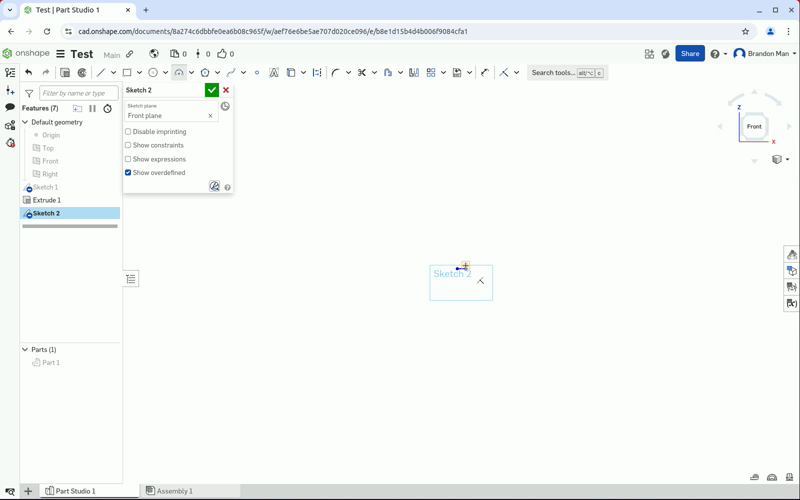
scroll(6)
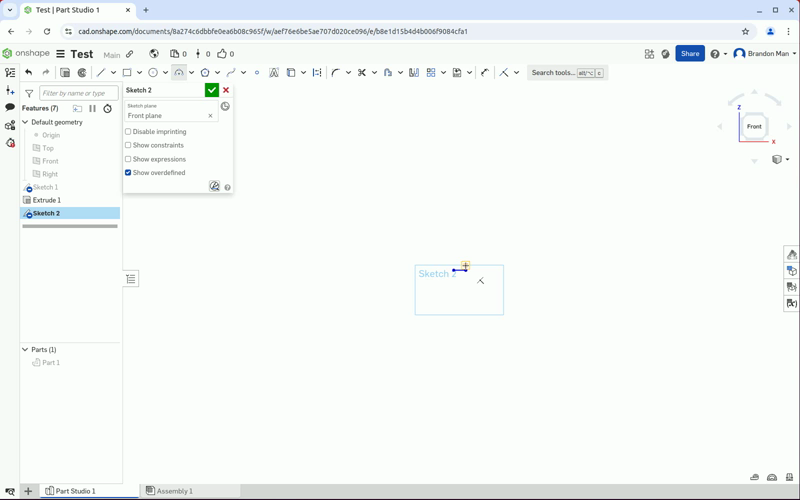
scroll(6)
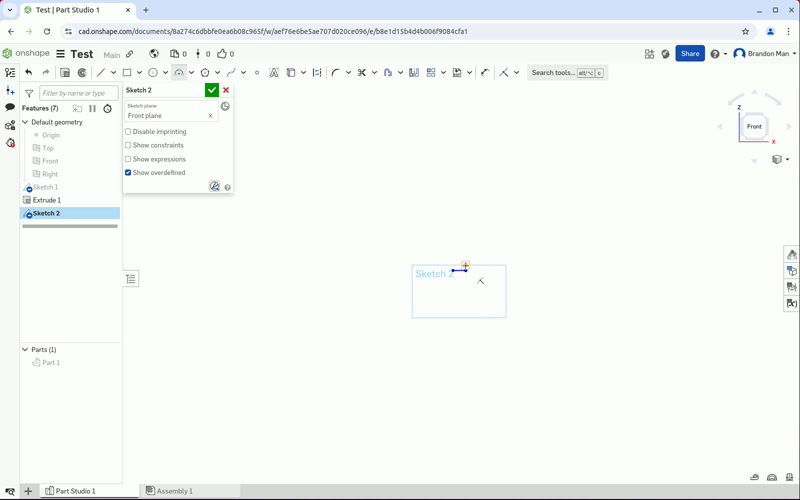
scroll(6)
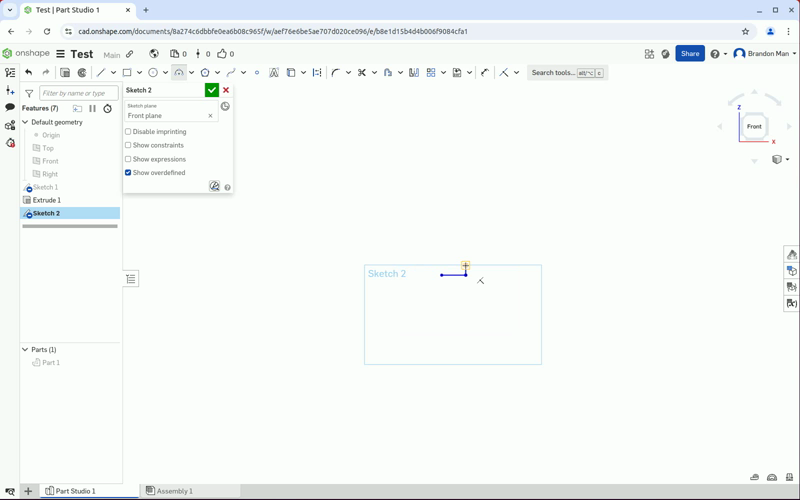
scroll(6)
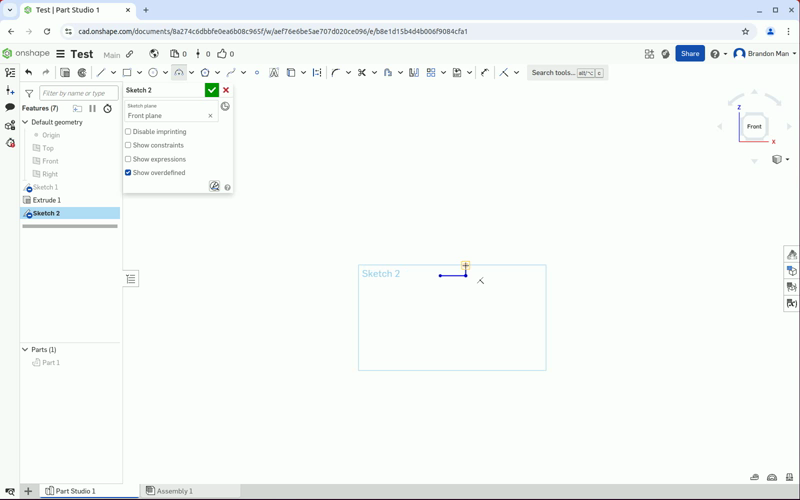
scroll(6)
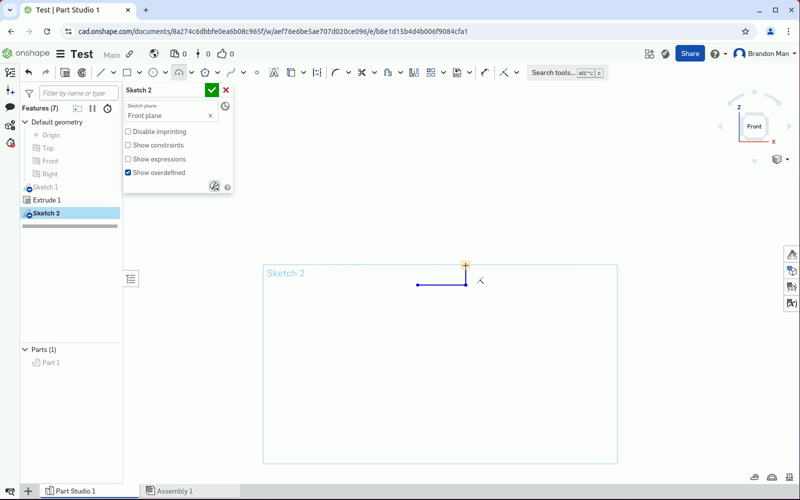
scroll(6)
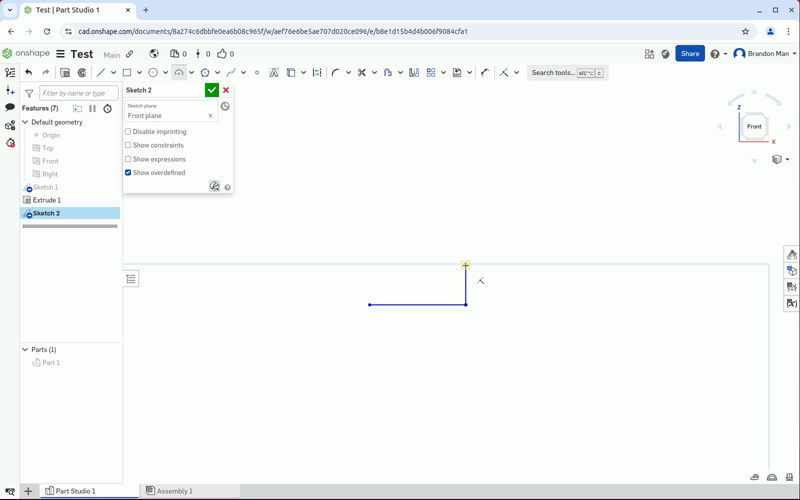
click(465, 265)
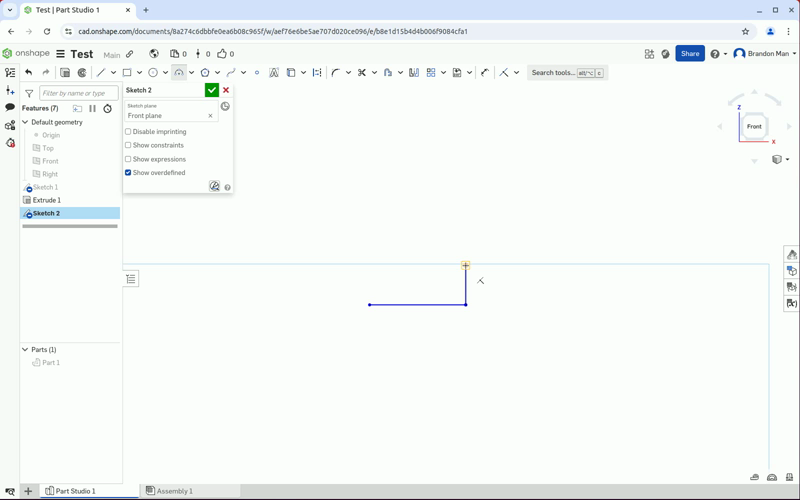
scroll(-6)
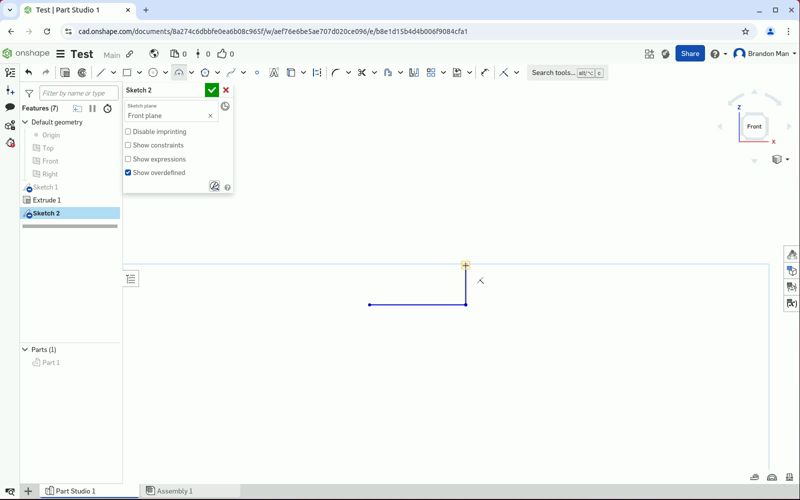
scroll(-6)
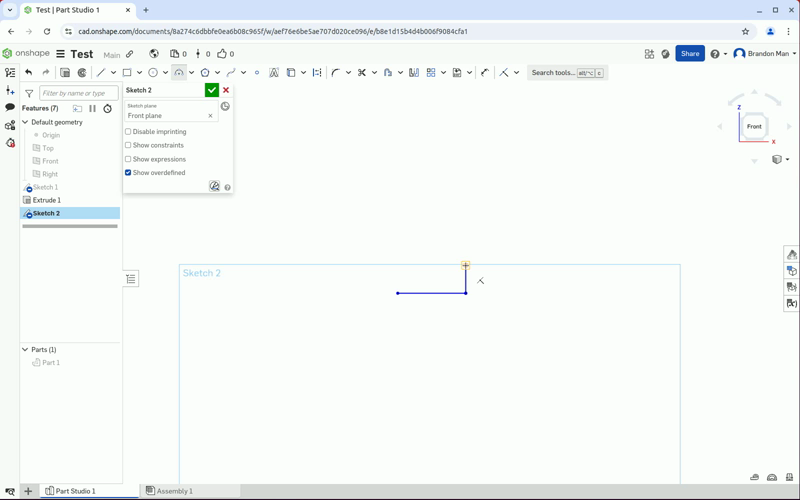
scroll(-6)
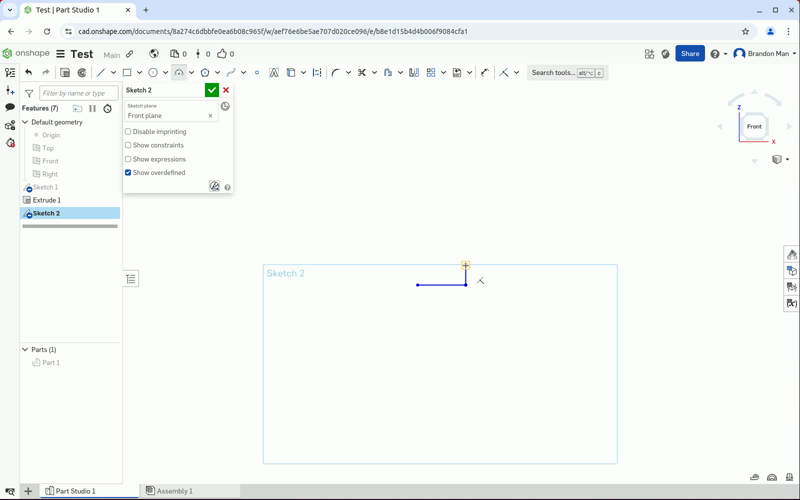
scroll(-6)
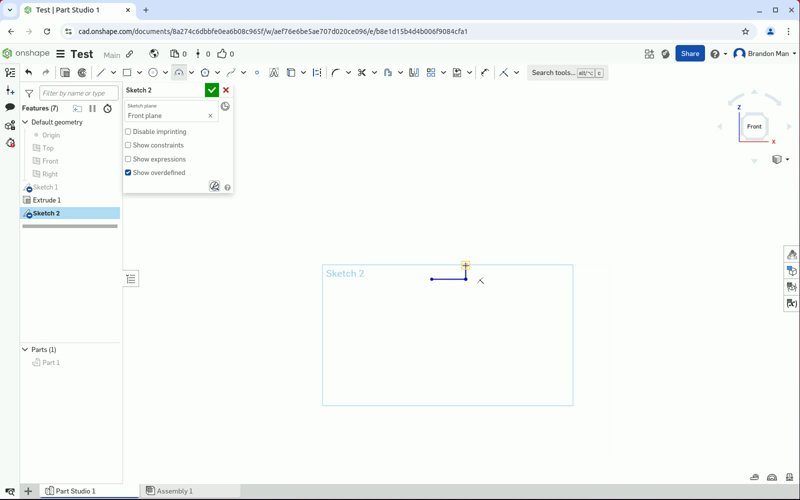
scroll(-6)
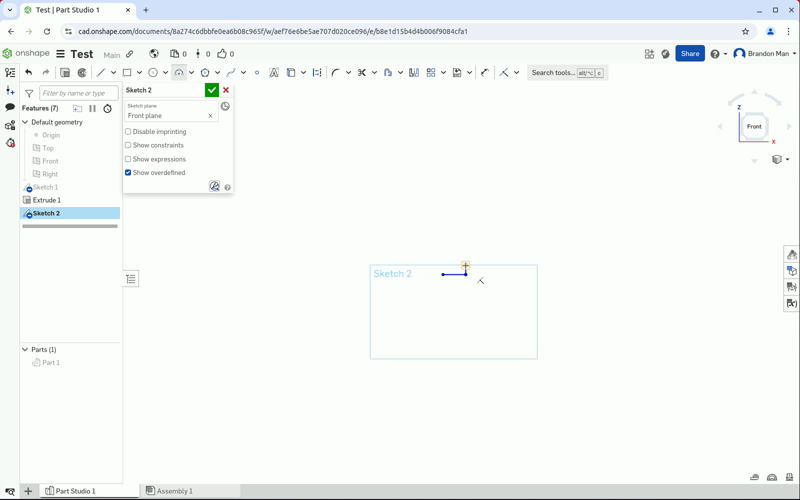
scroll(-6)
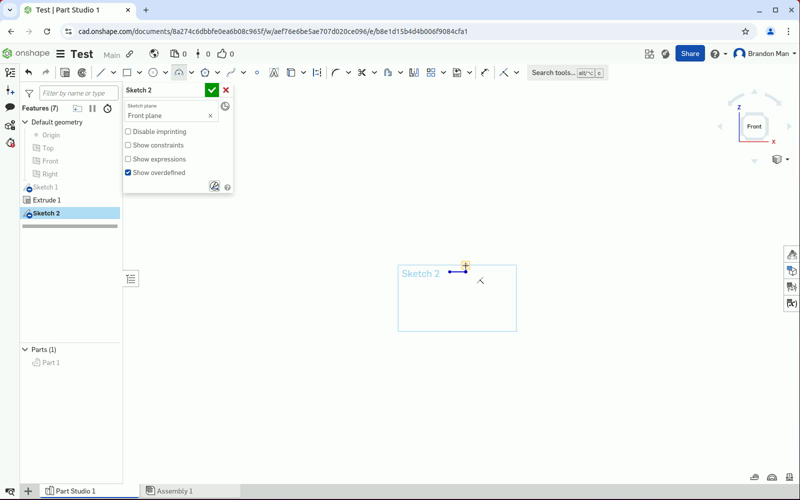
scroll(-6)
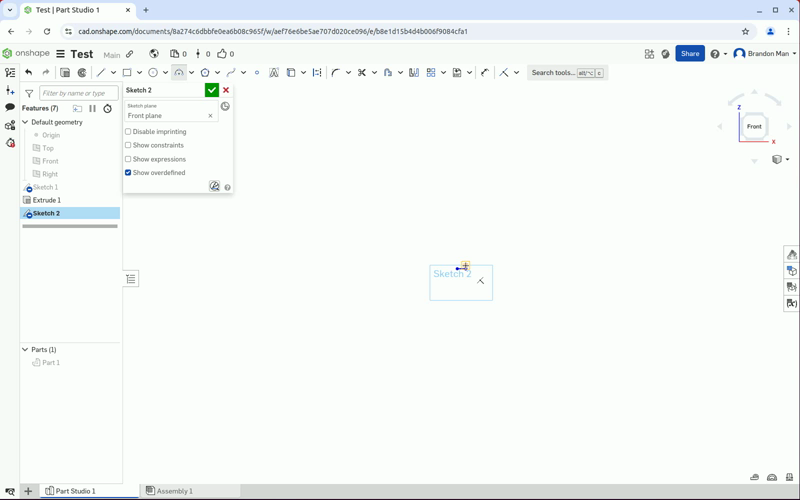
key_down(shift)
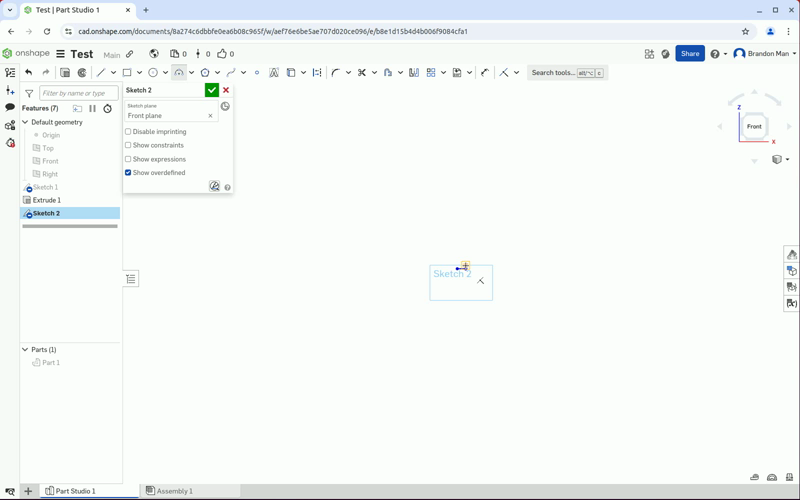
mouse_move(457, 265)
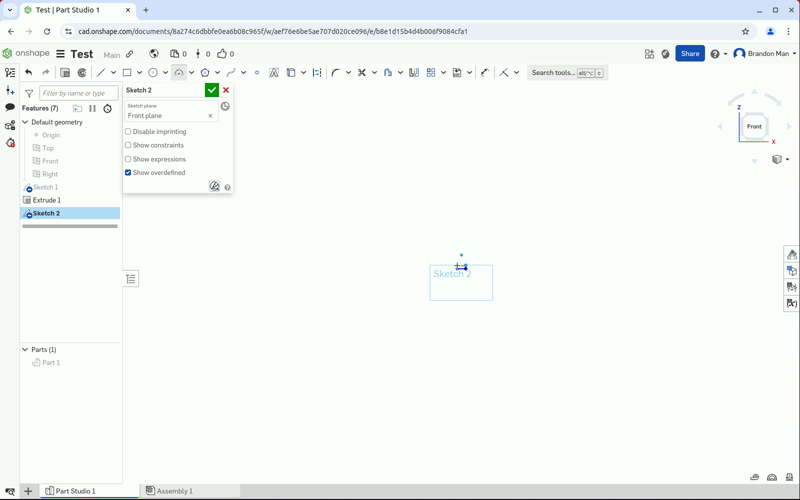
scroll(6)
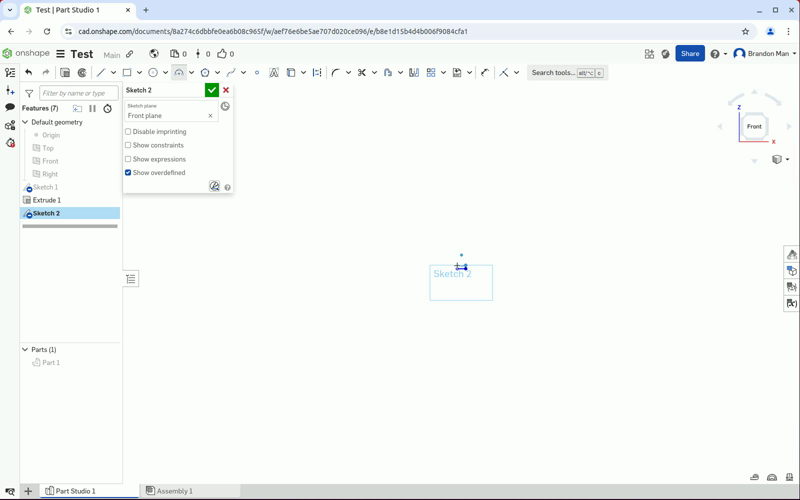
scroll(6)
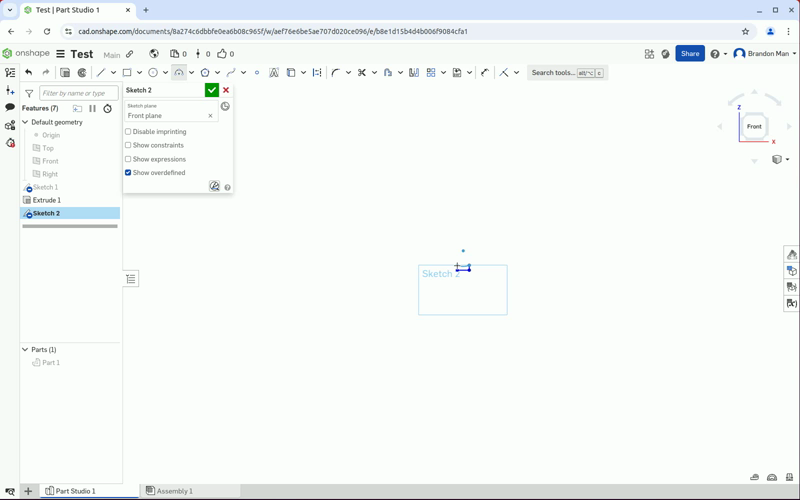
scroll(6)
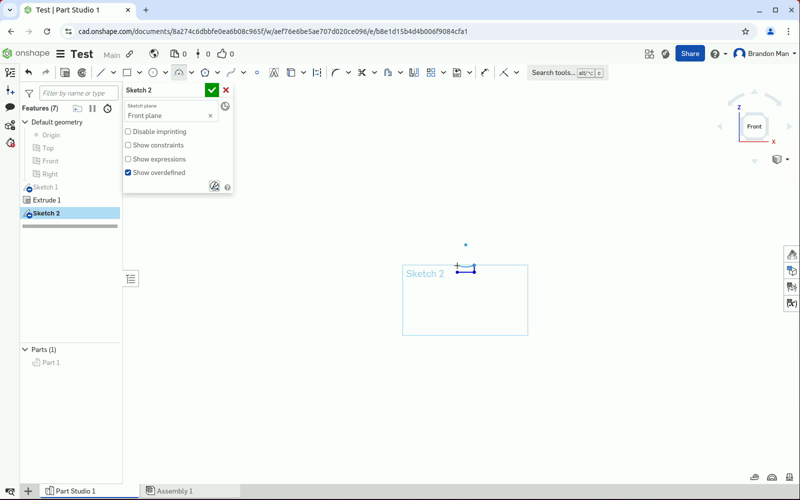
scroll(6)
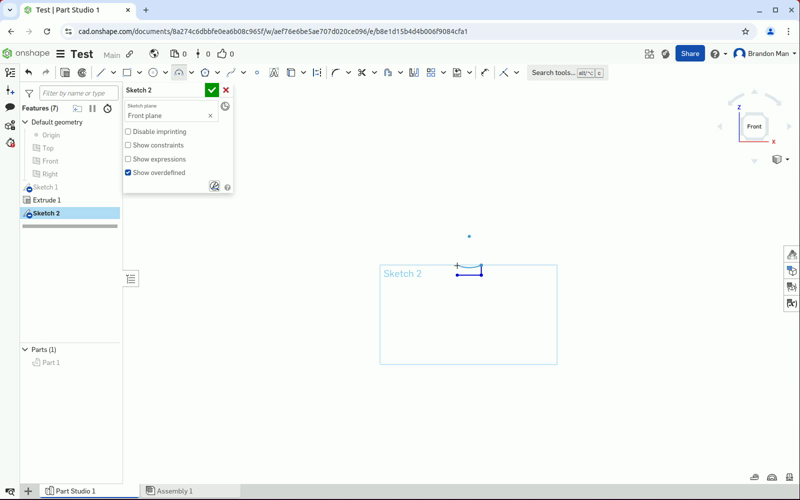
scroll(6)
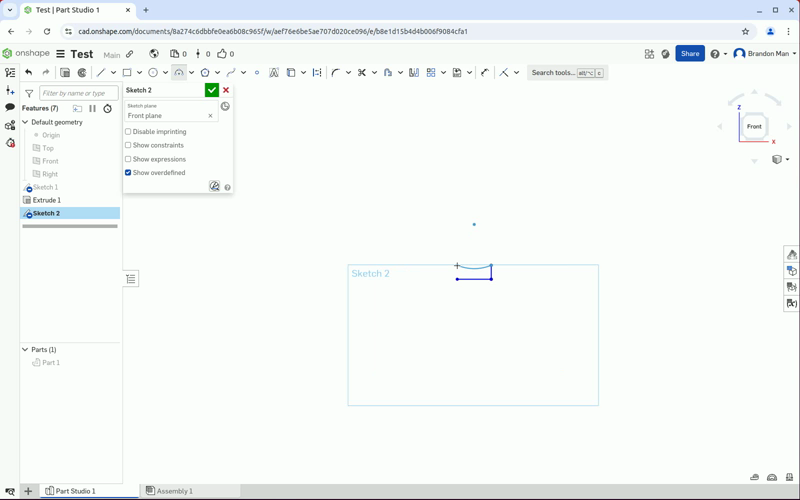
scroll(6)
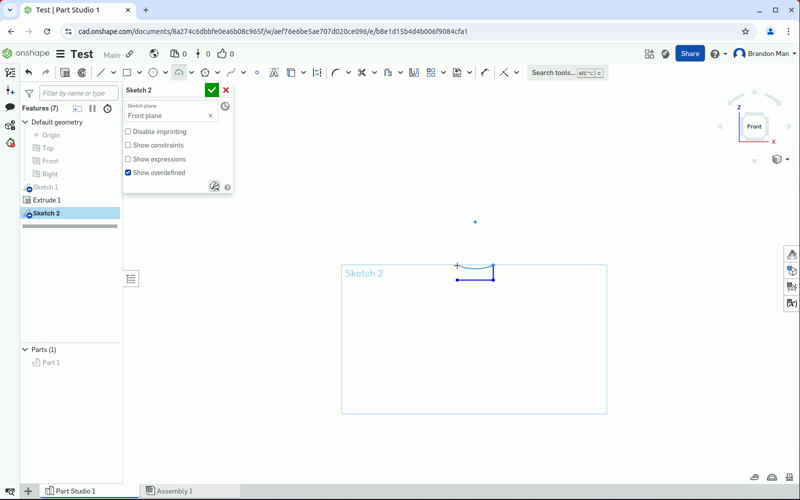
scroll(6)
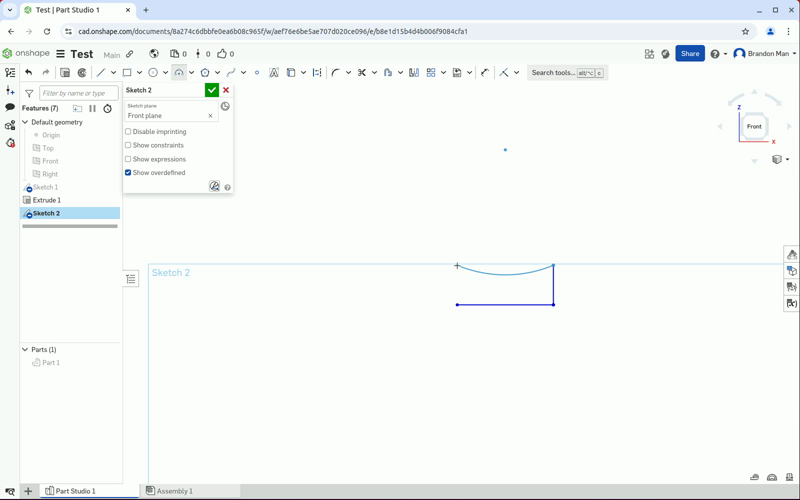
click(457, 265)
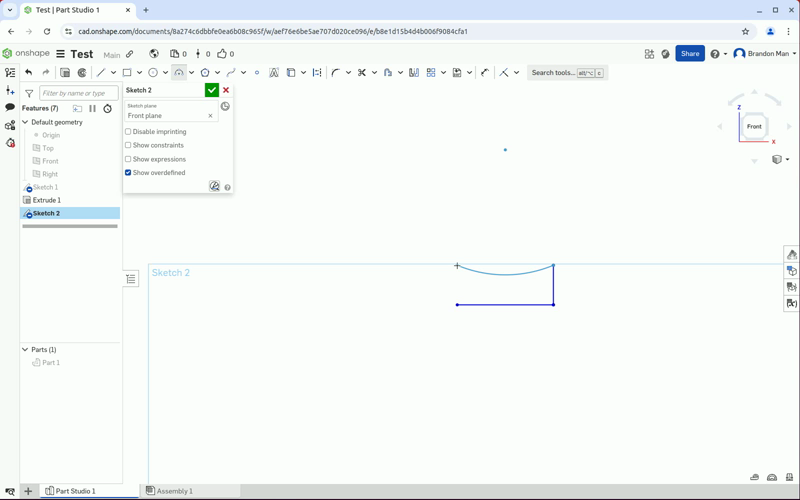
scroll(-6)
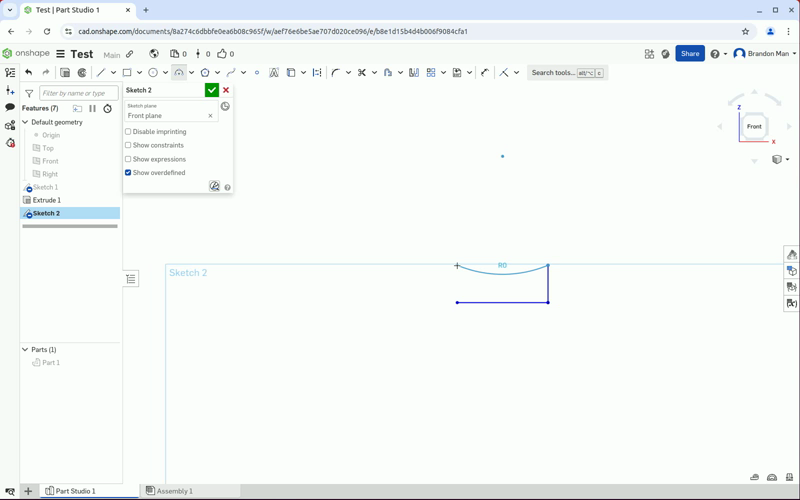
scroll(-6)
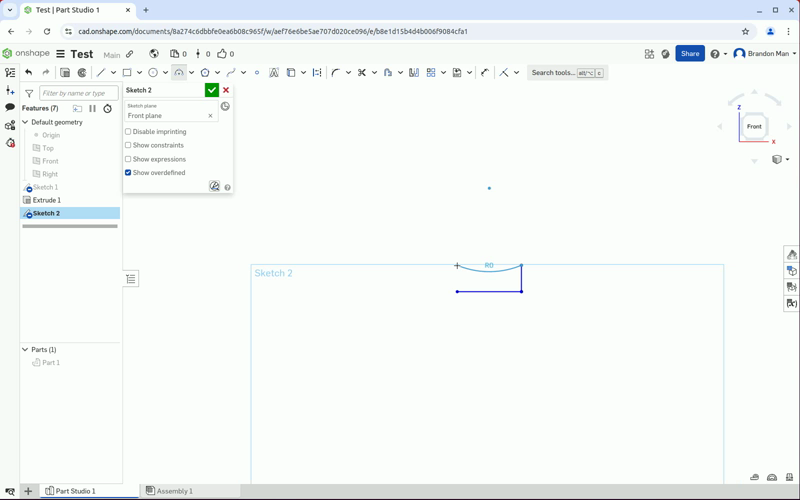
scroll(-6)
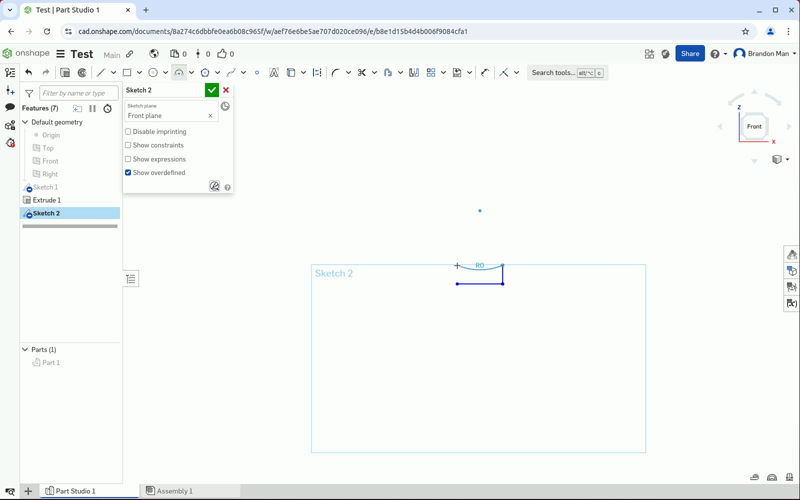
scroll(-6)
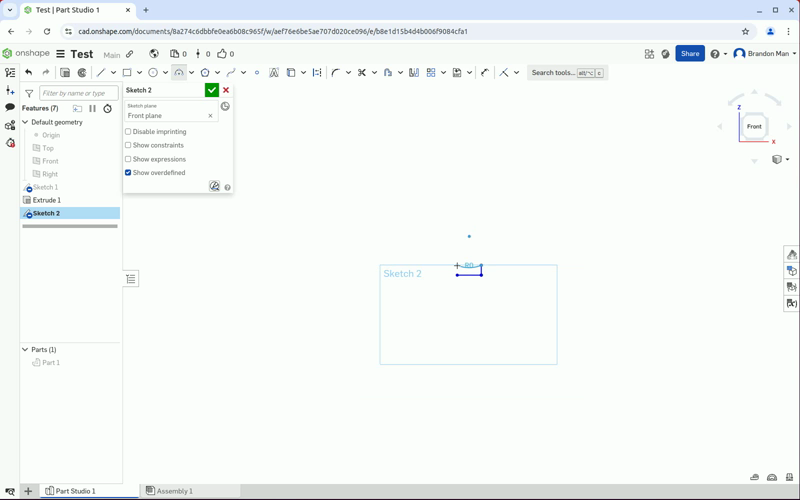
scroll(-6)
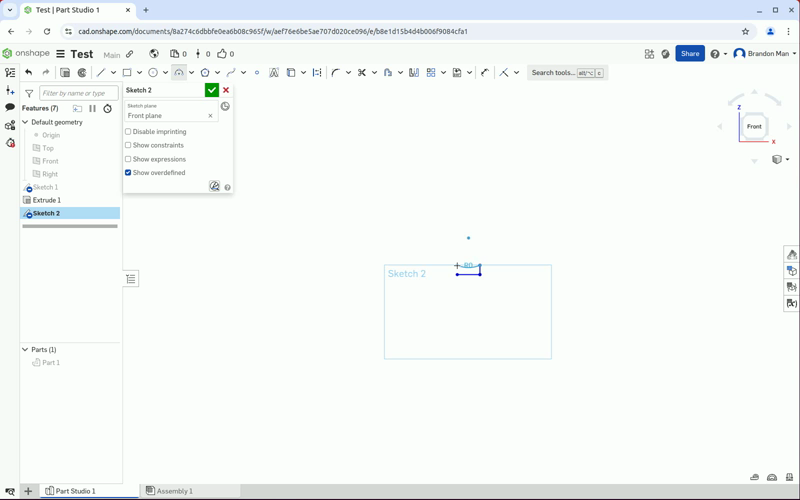
scroll(-6)
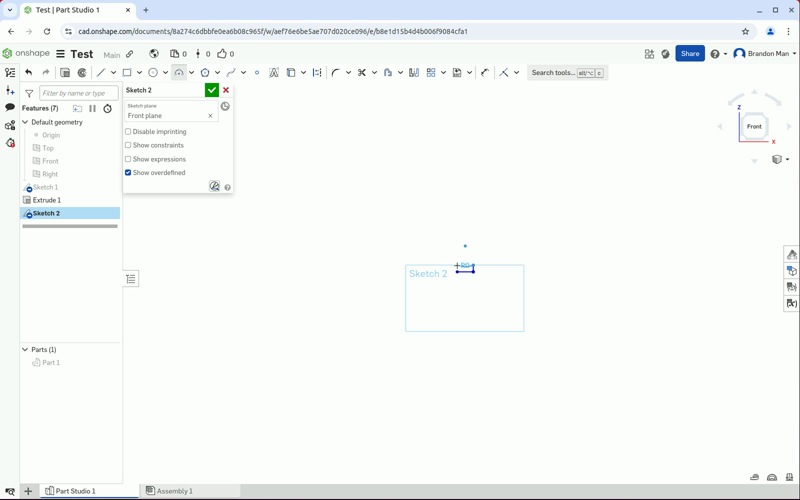
scroll(-6)
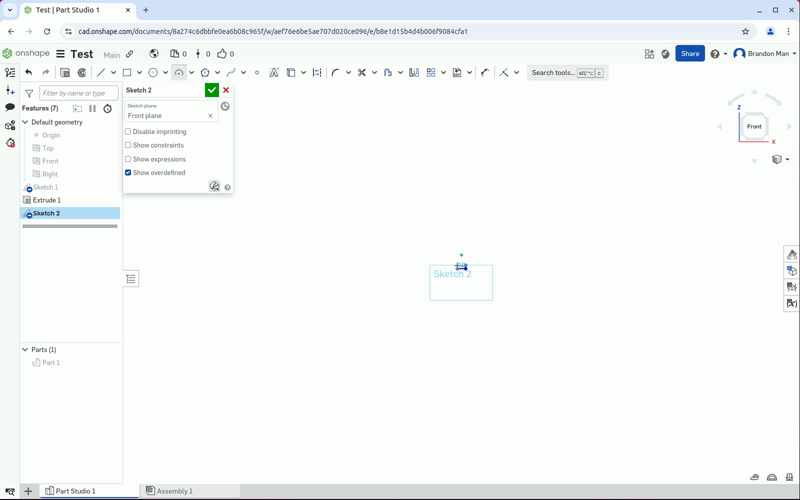
mouse_move(461, 264)
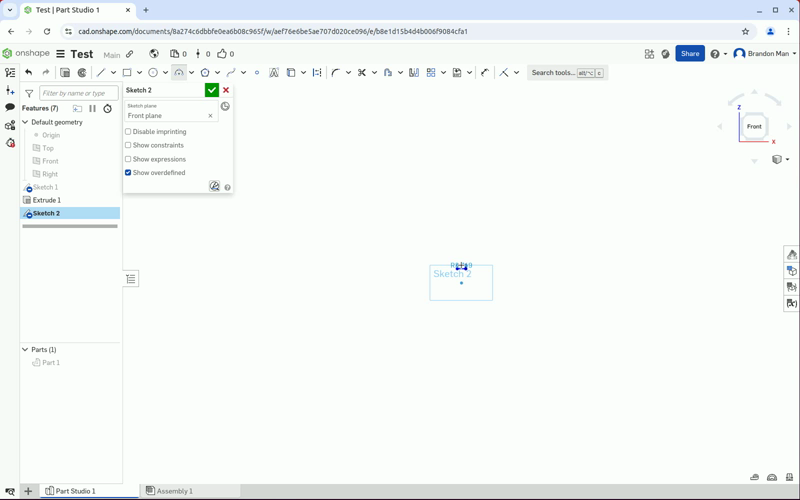
scroll(6)
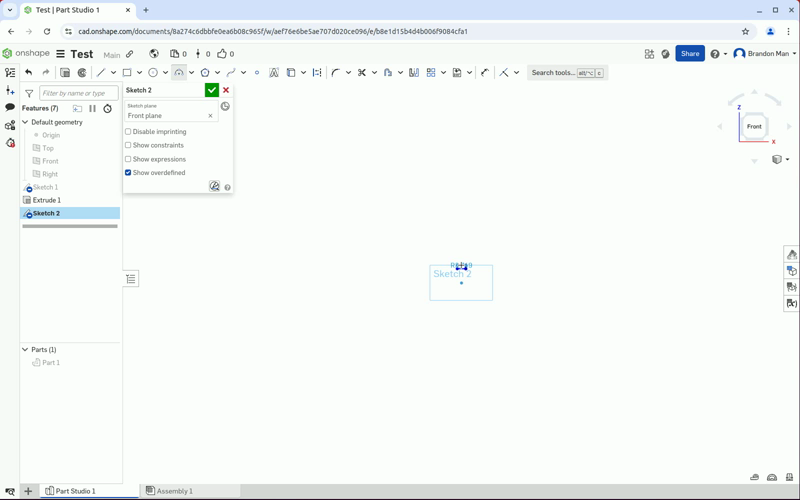
scroll(6)
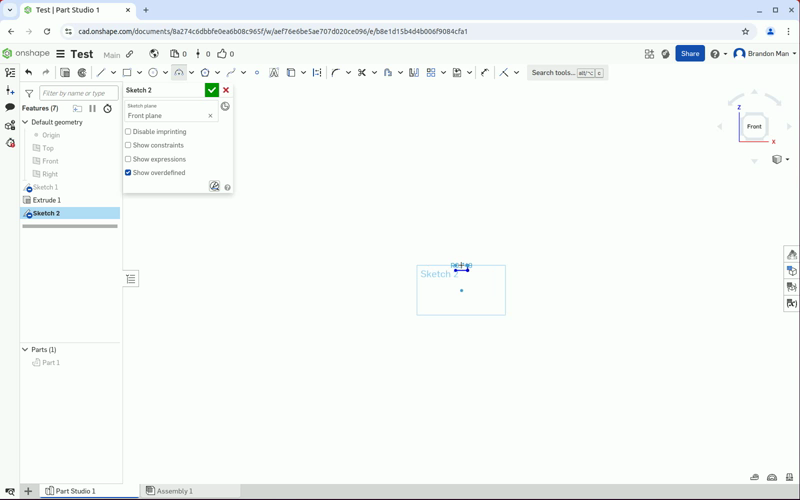
scroll(6)
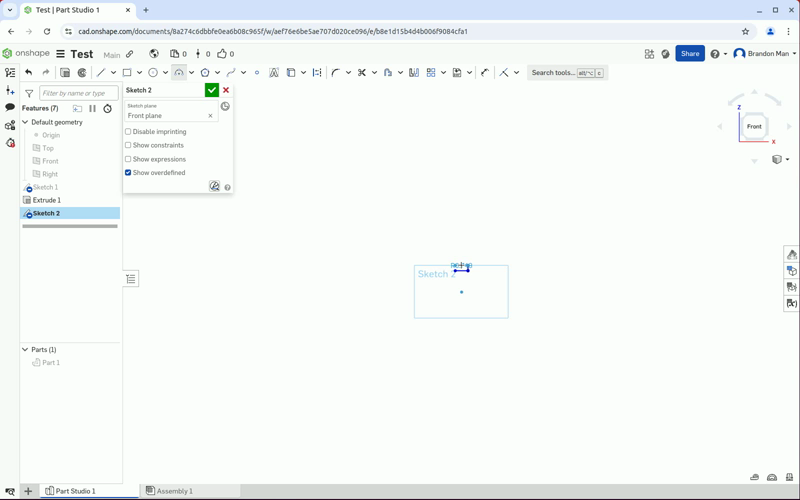
scroll(6)
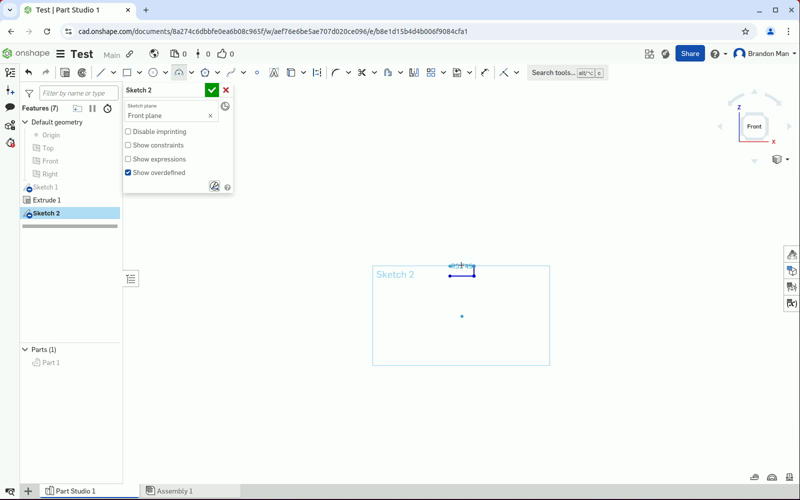
scroll(6)
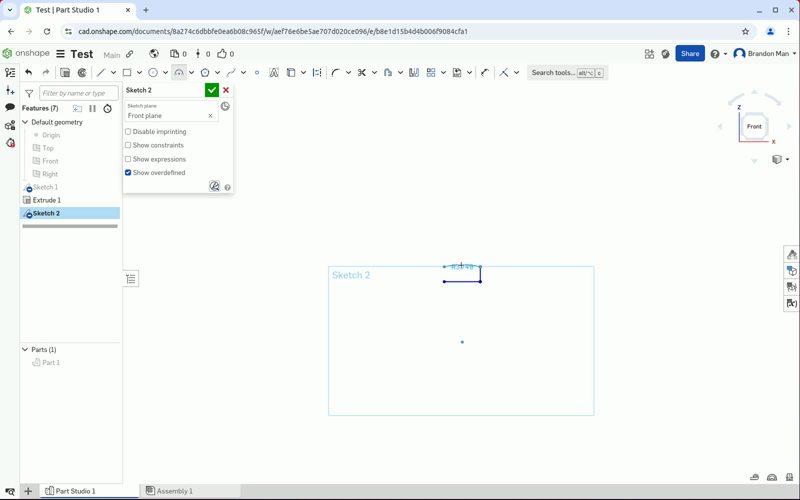
scroll(6)
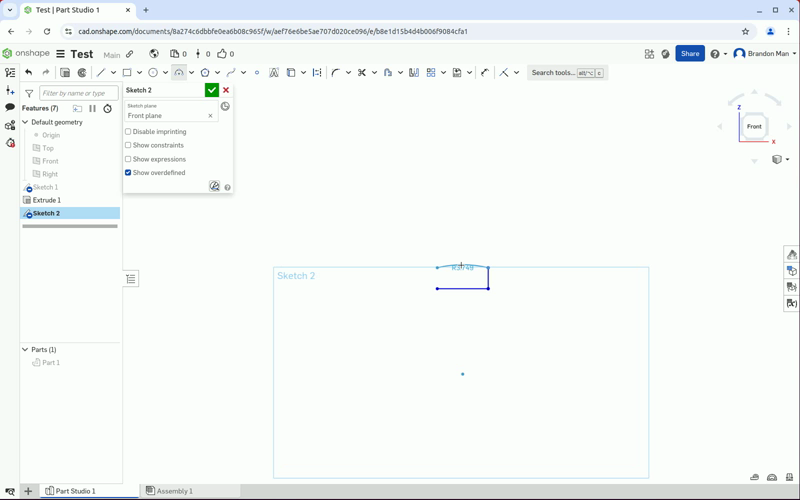
scroll(6)
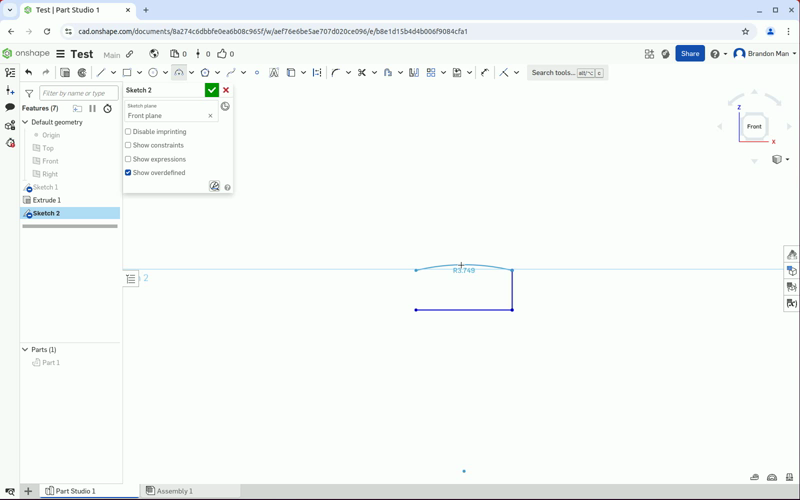
click(461, 264)
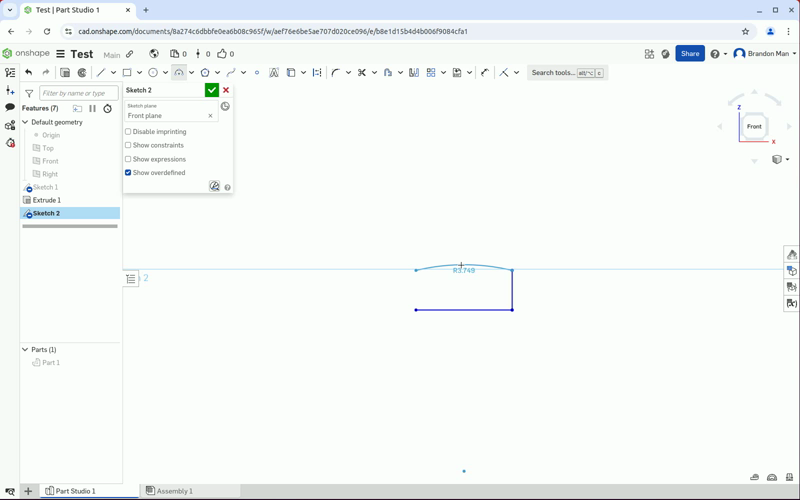
scroll(-6)
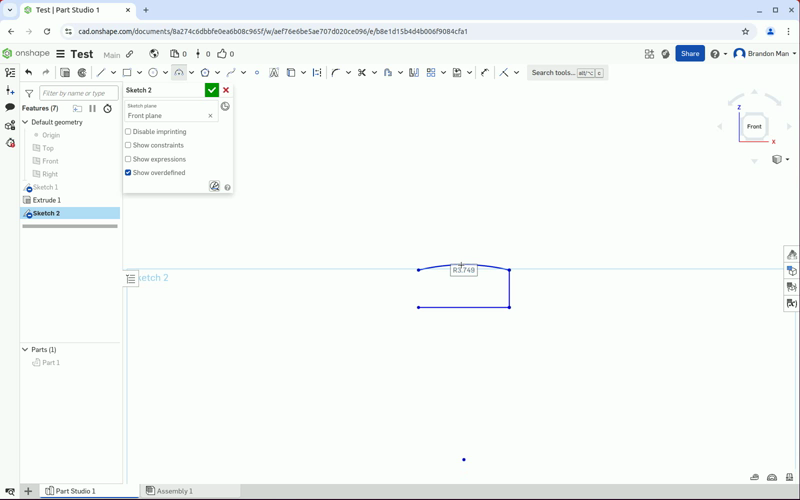
scroll(-6)
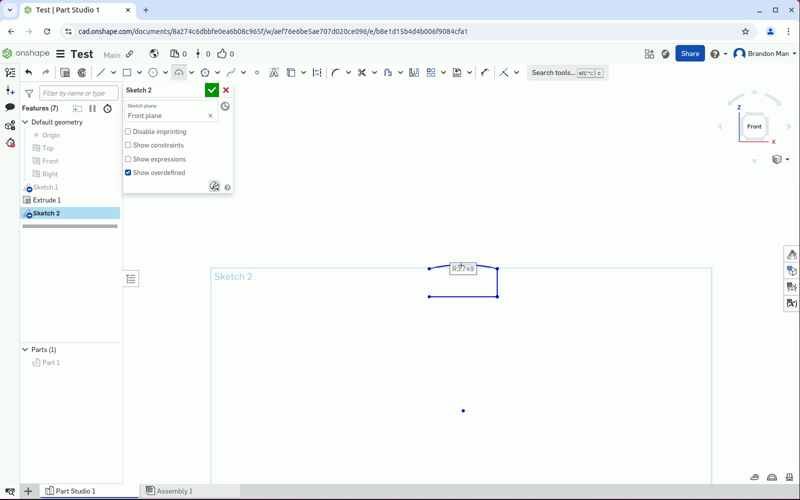
scroll(-6)
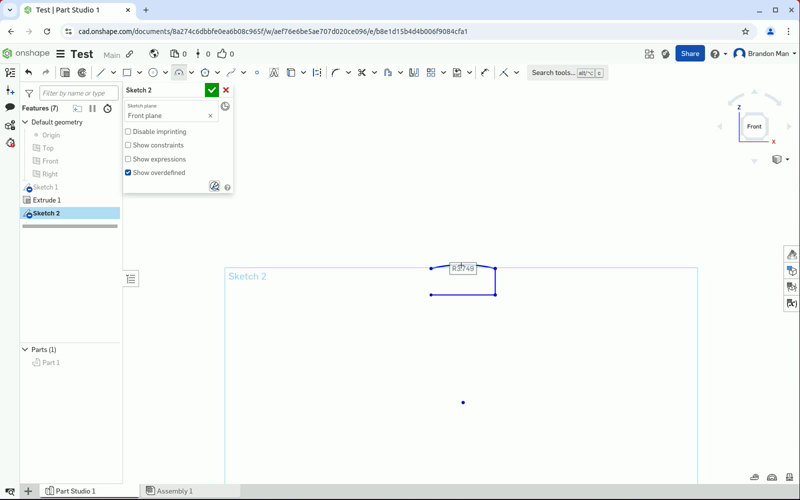
scroll(-6)
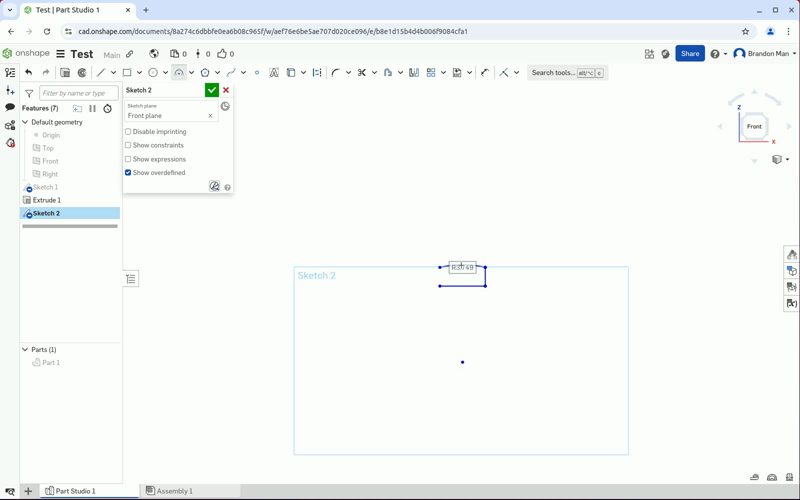
scroll(-6)
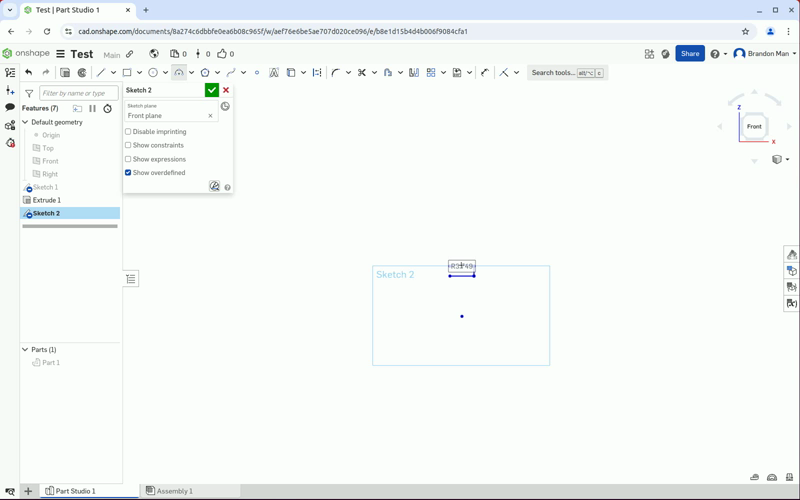
scroll(-6)
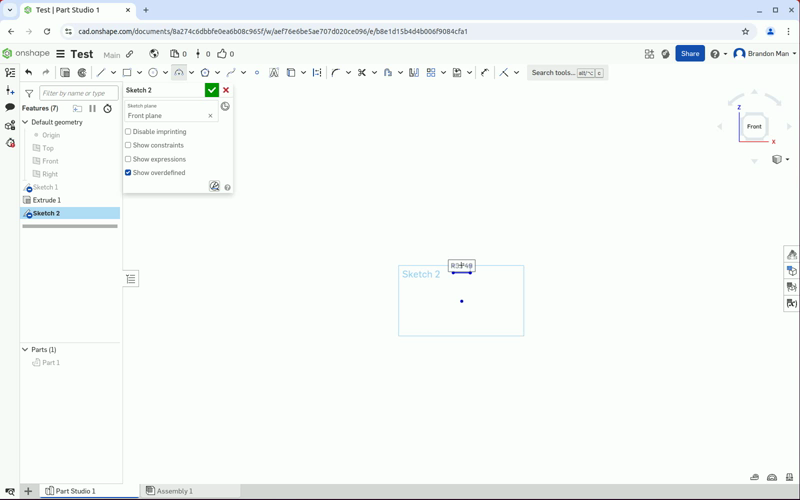
scroll(-6)
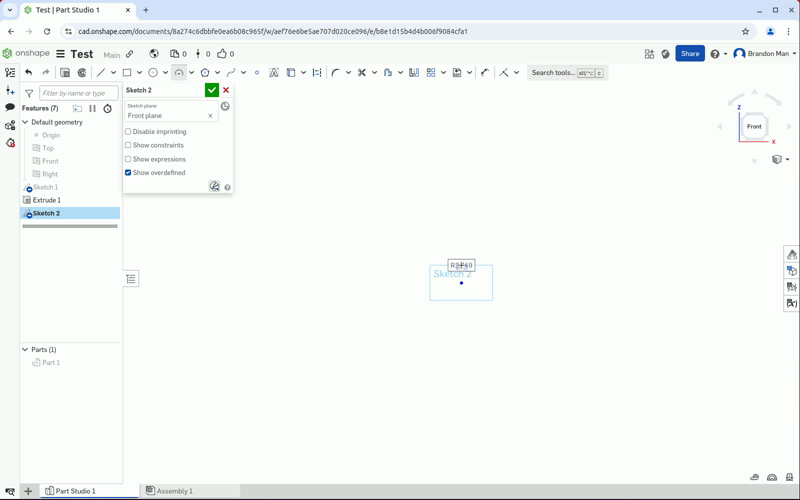
key_up(shift)
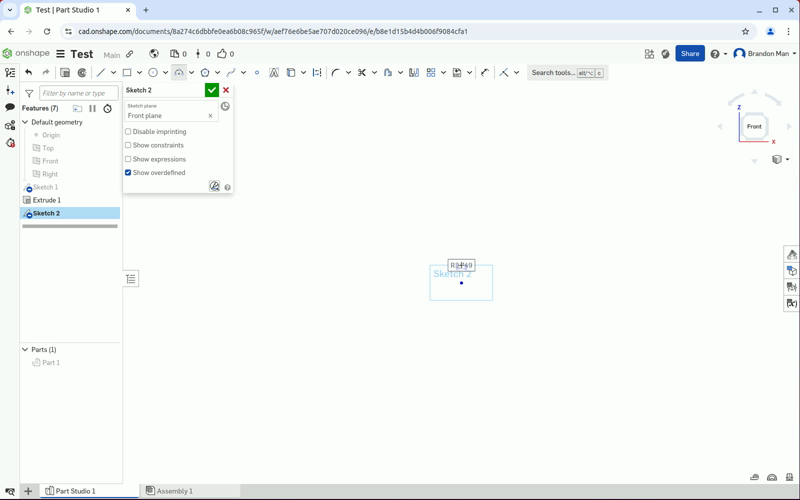
key(esc)
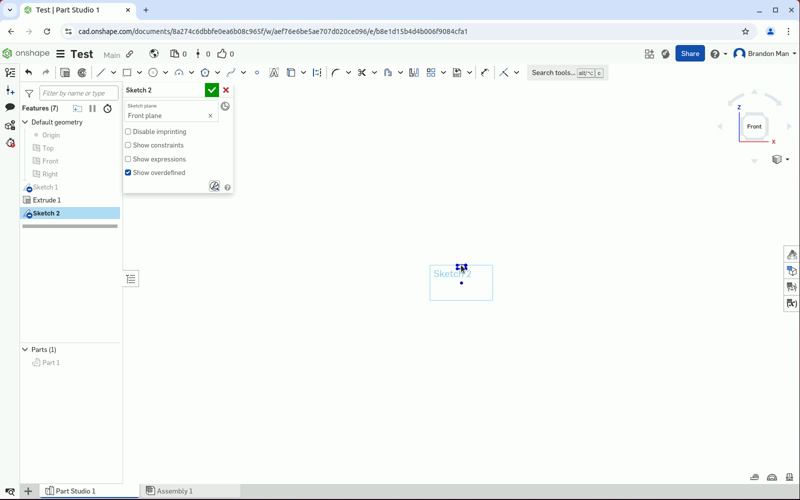
key(l)
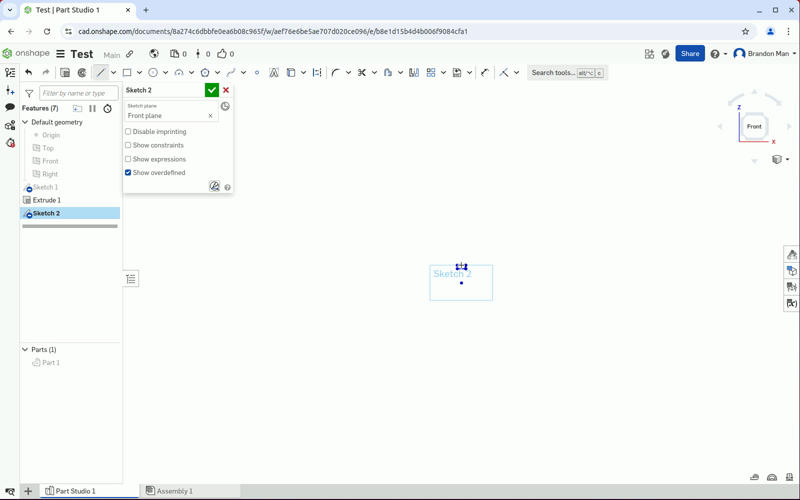
mouse_move(457, 265)
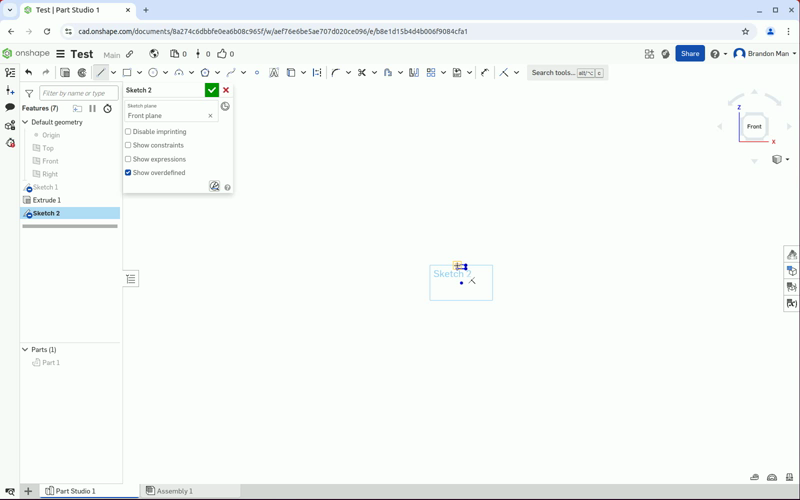
scroll(6)
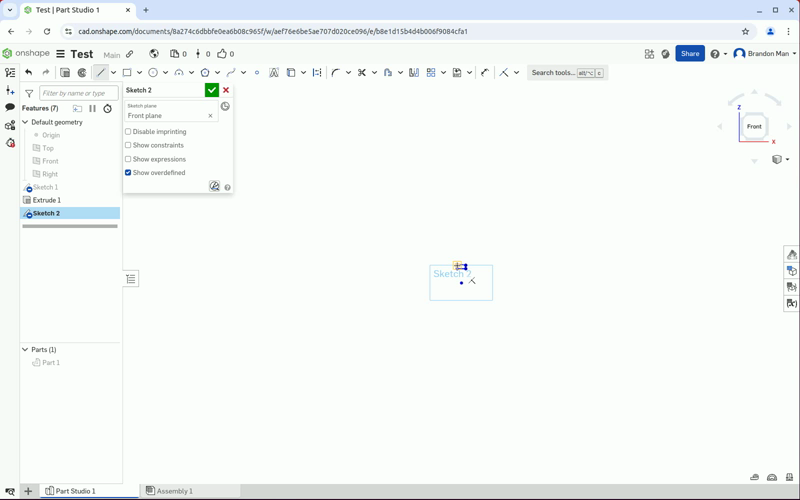
scroll(6)
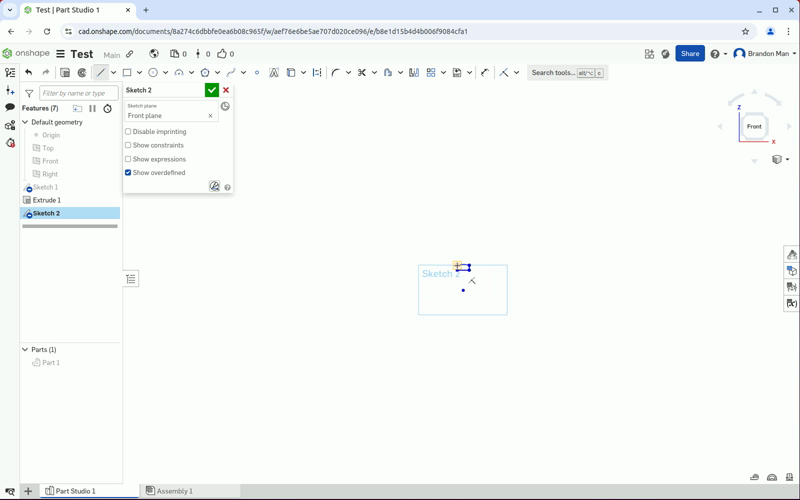
scroll(6)
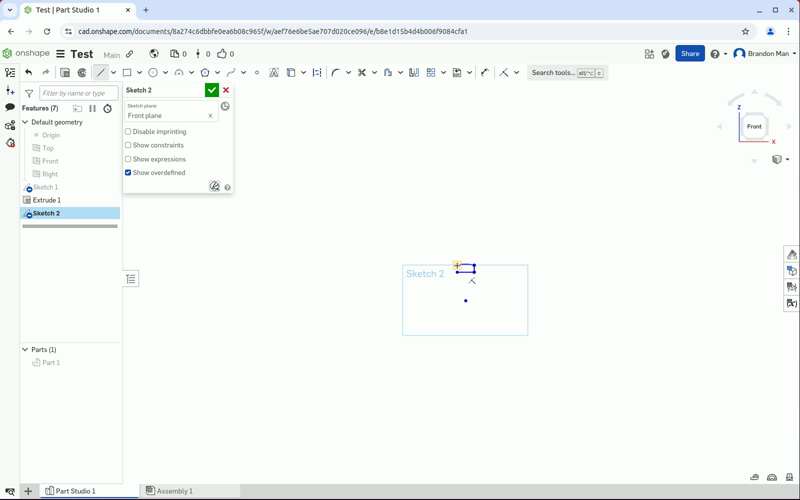
scroll(6)
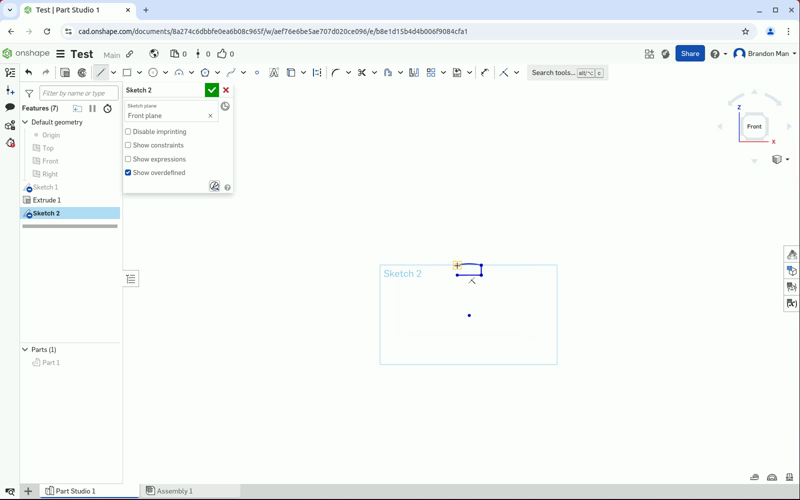
scroll(6)
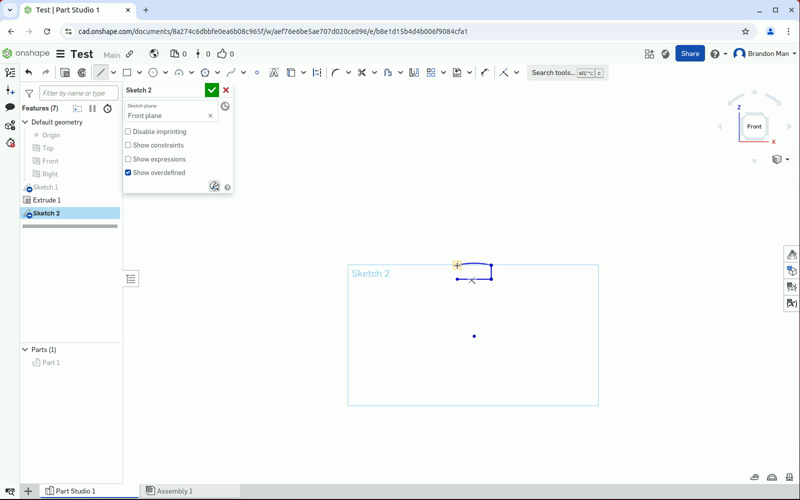
scroll(6)
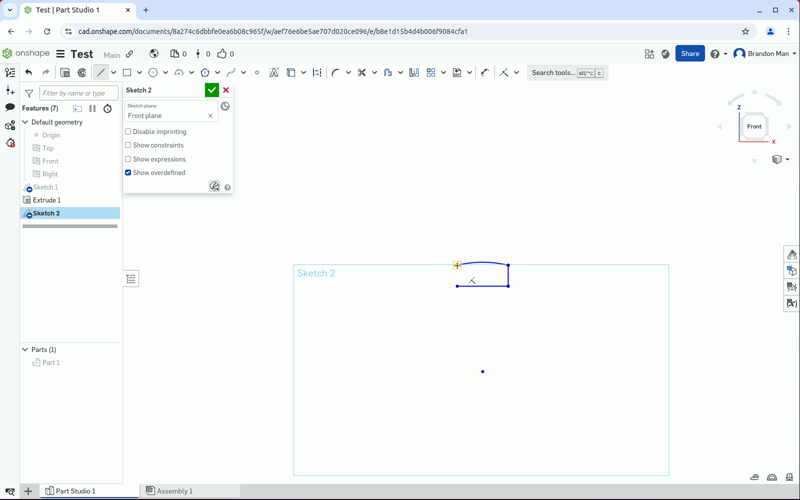
scroll(6)
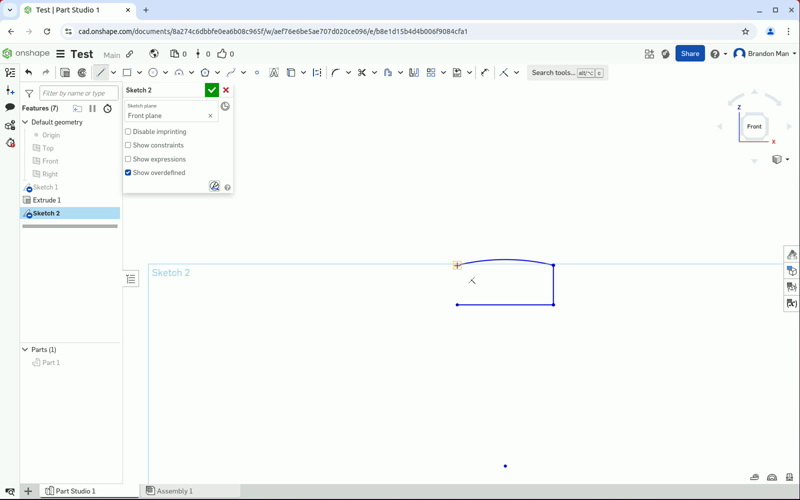
click(457, 265)
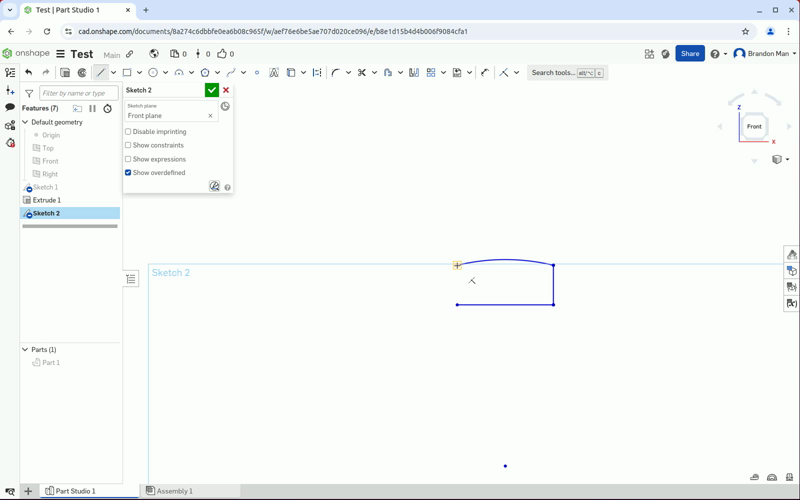
scroll(-6)
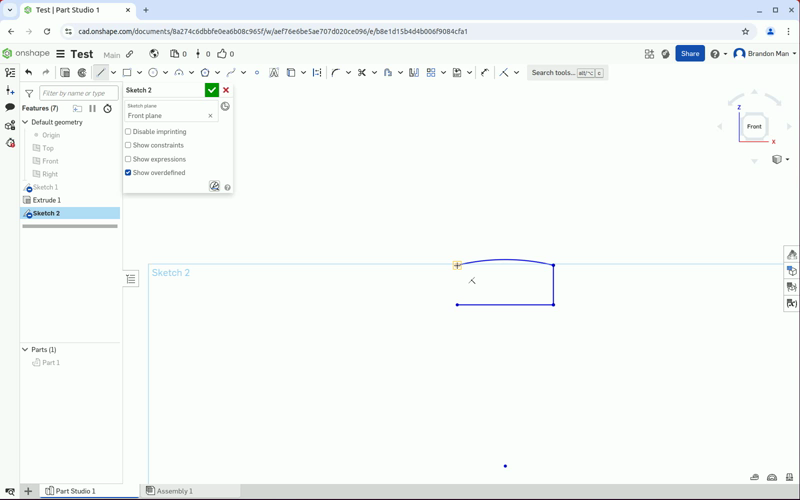
scroll(-6)
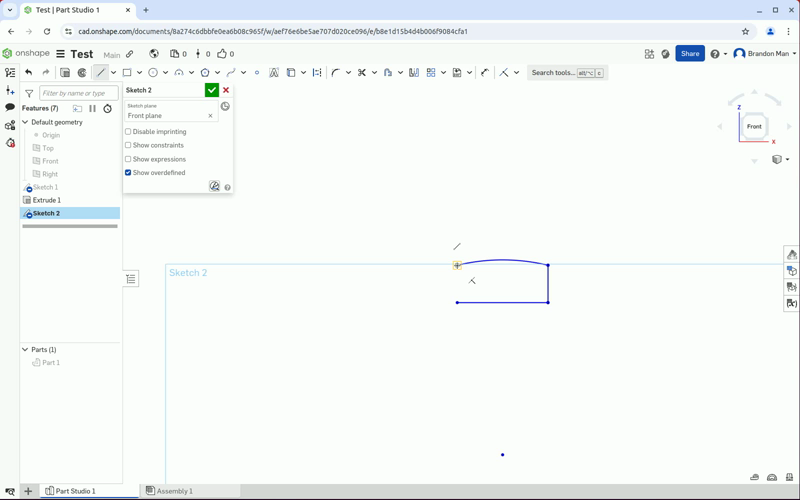
scroll(-6)
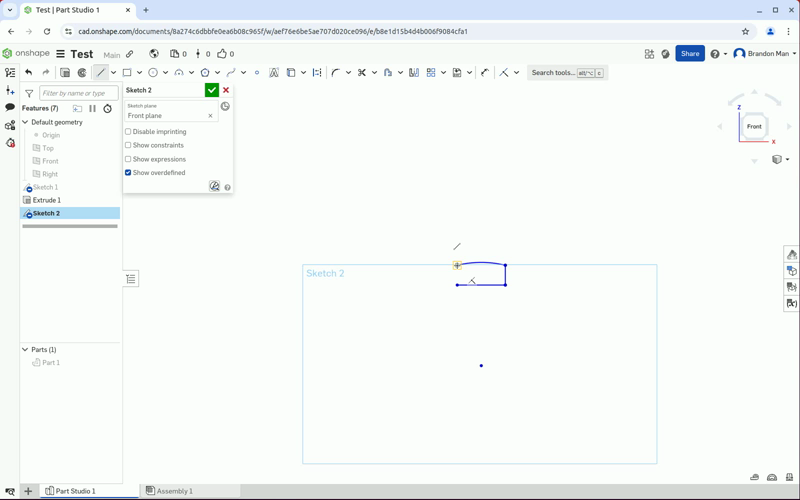
scroll(-6)
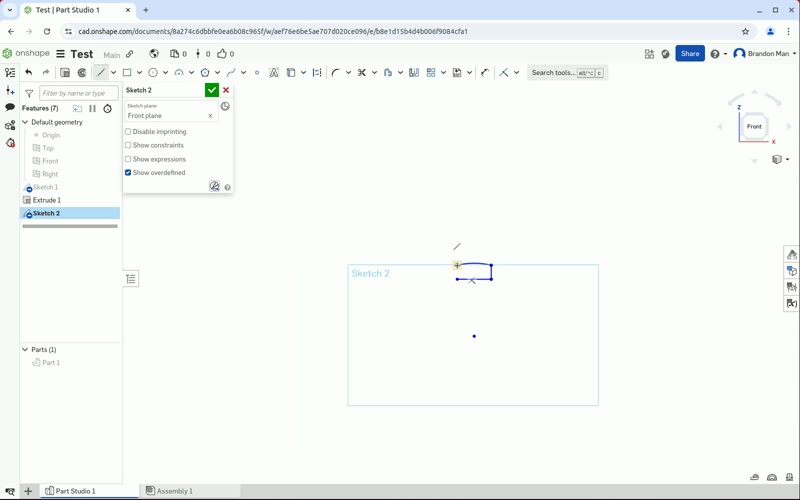
scroll(-6)
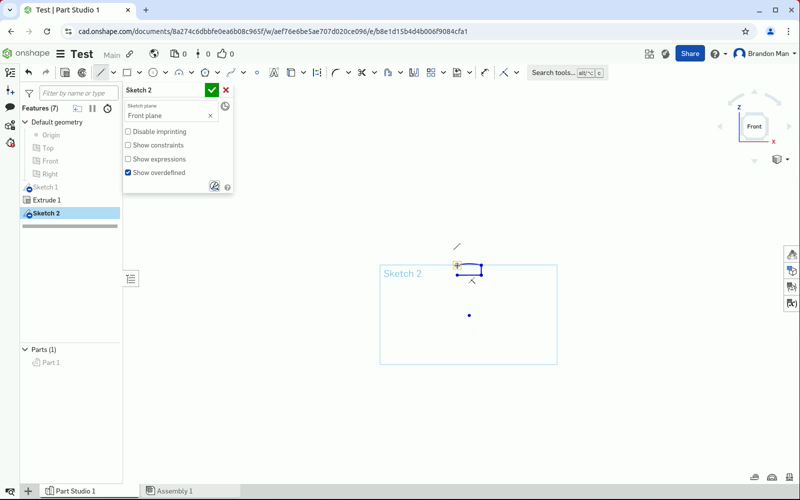
scroll(-6)
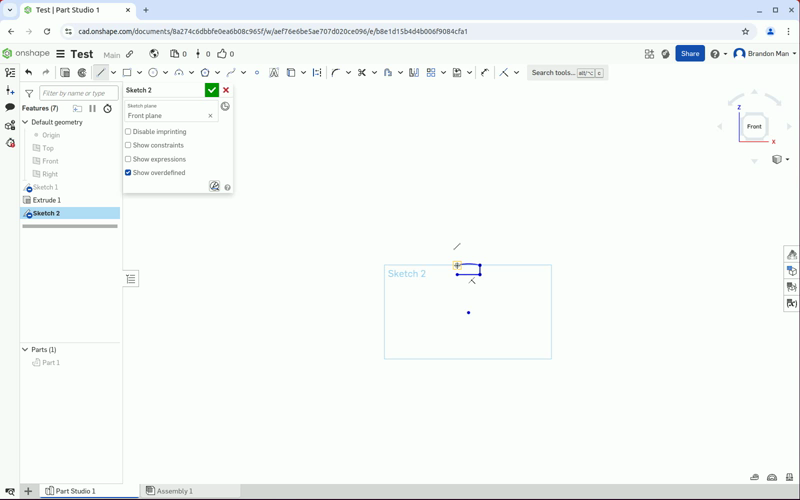
scroll(-6)
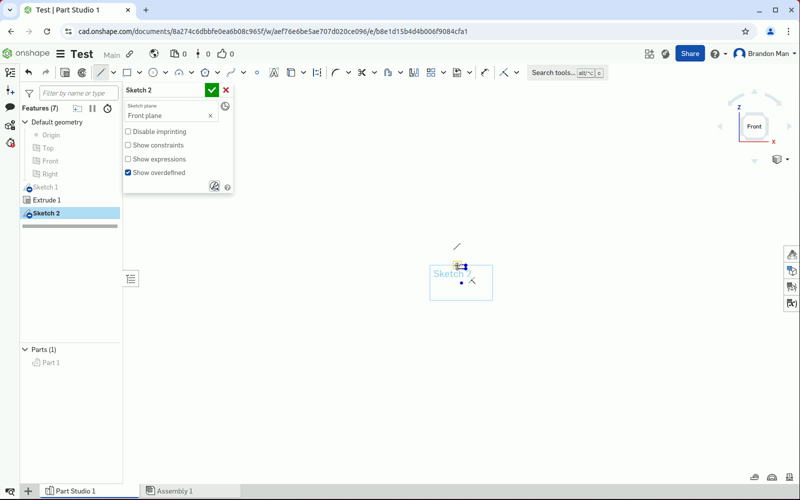
mouse_move(487, 265)
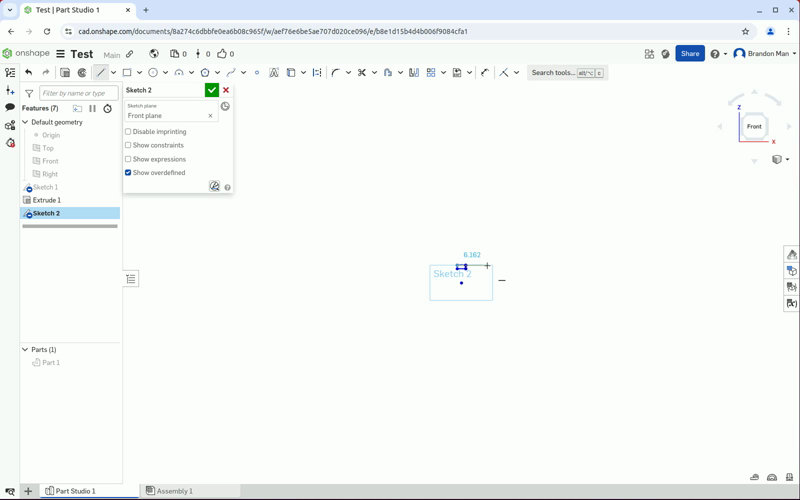
key_down(shift)
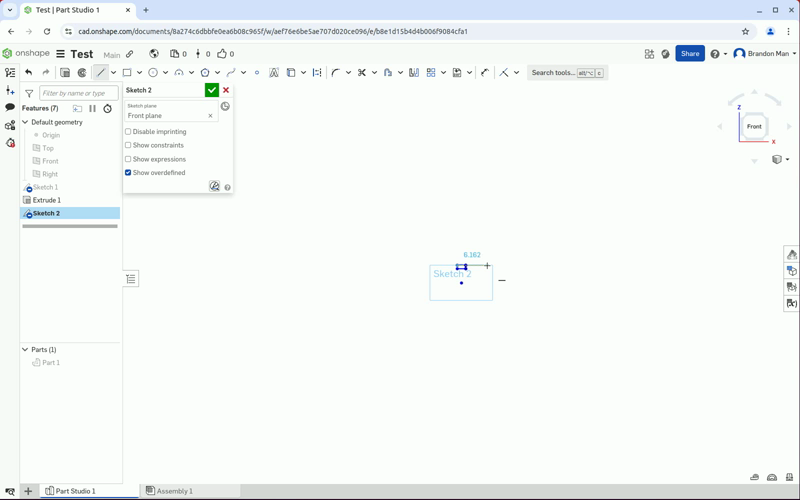
mouse_move(457, 268)
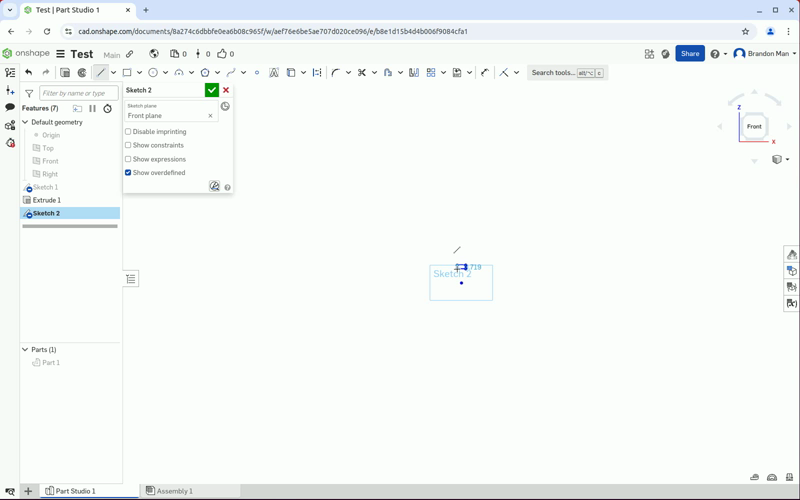
scroll(6)
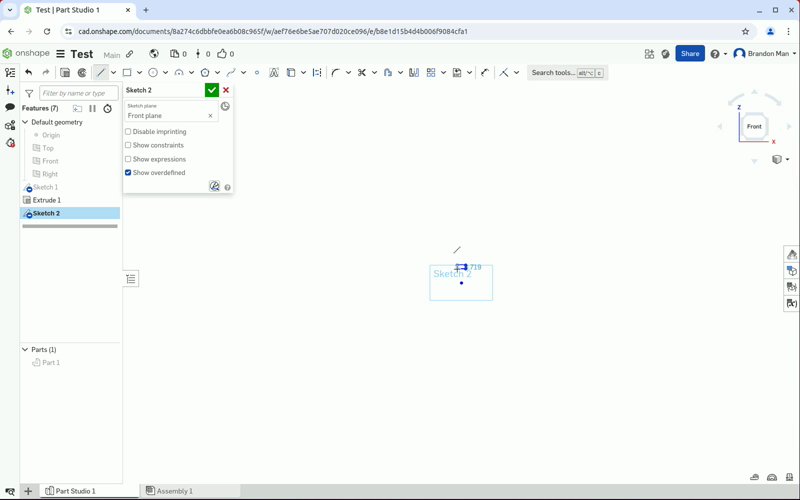
scroll(6)
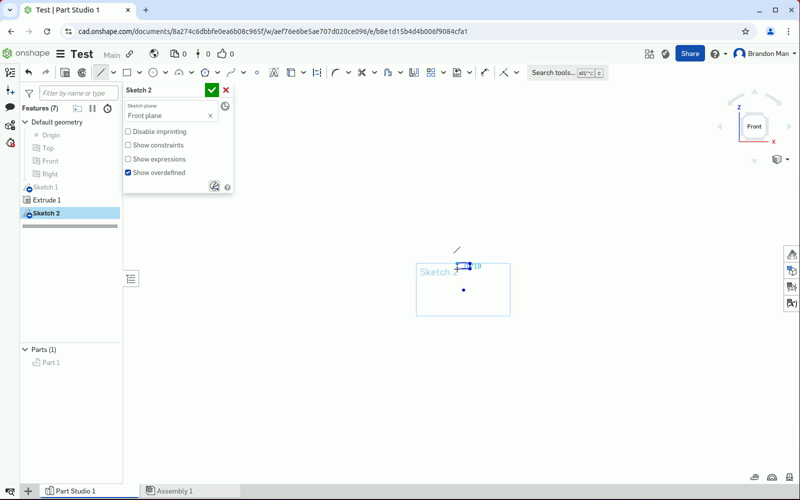
scroll(6)
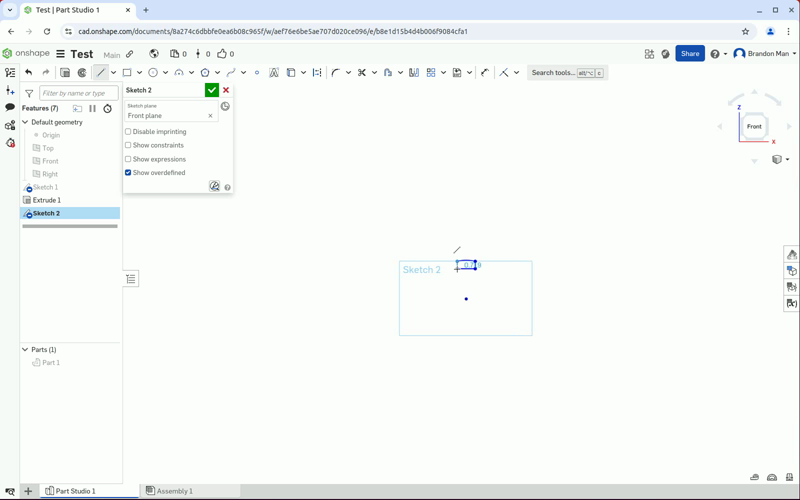
scroll(6)
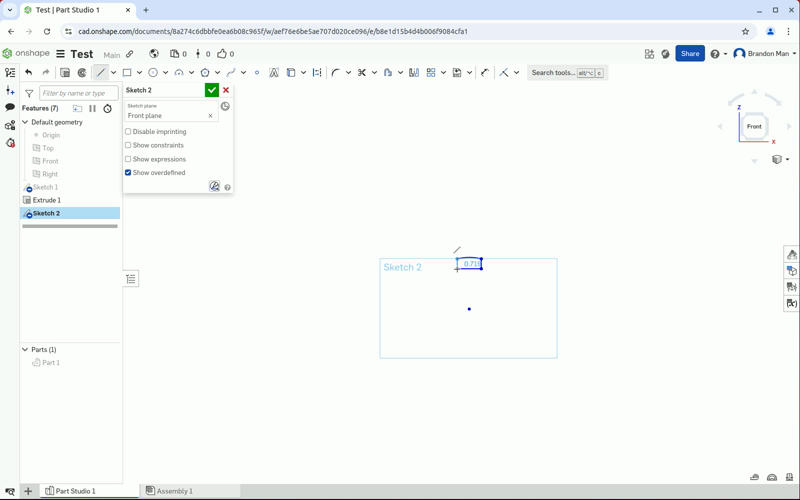
scroll(6)
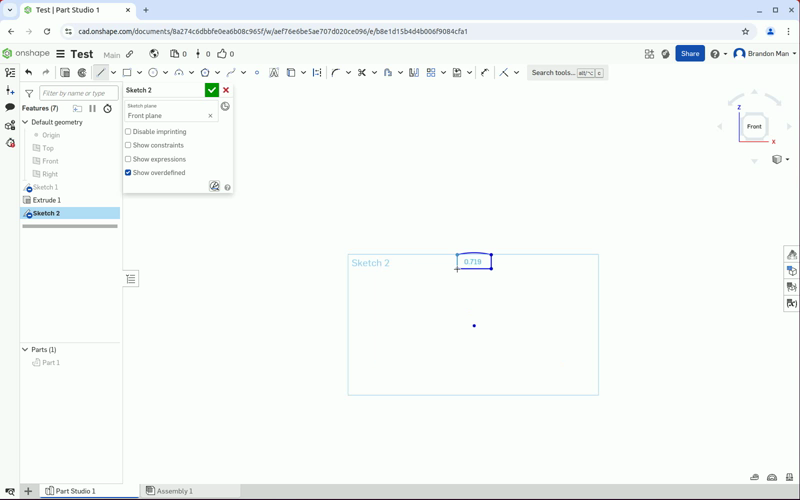
scroll(6)
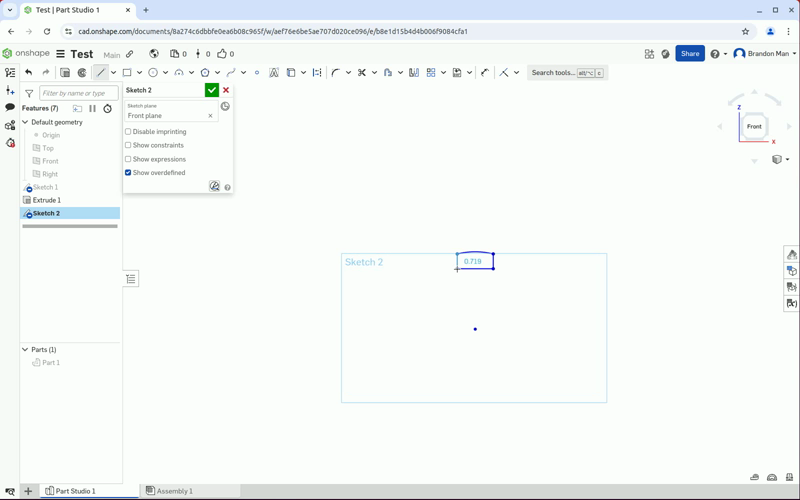
scroll(6)
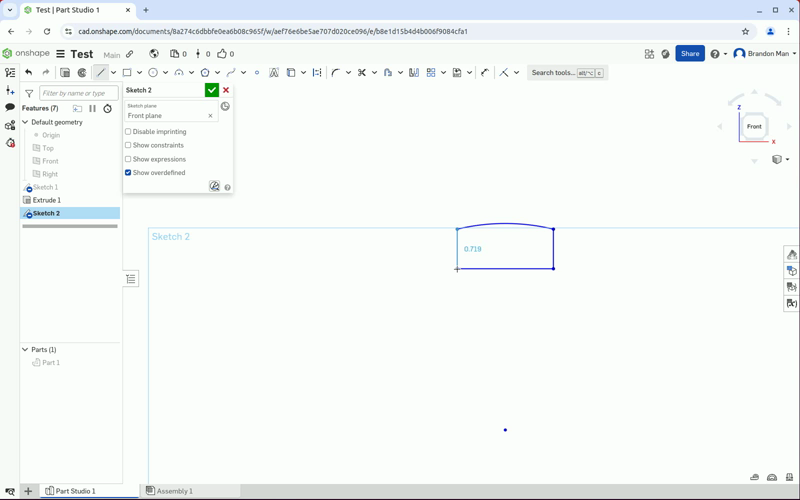
key_up(shift)
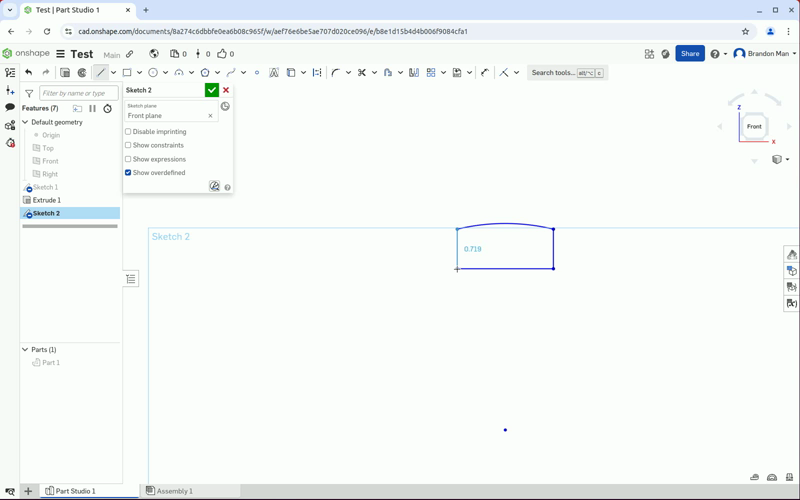
click(457, 268)
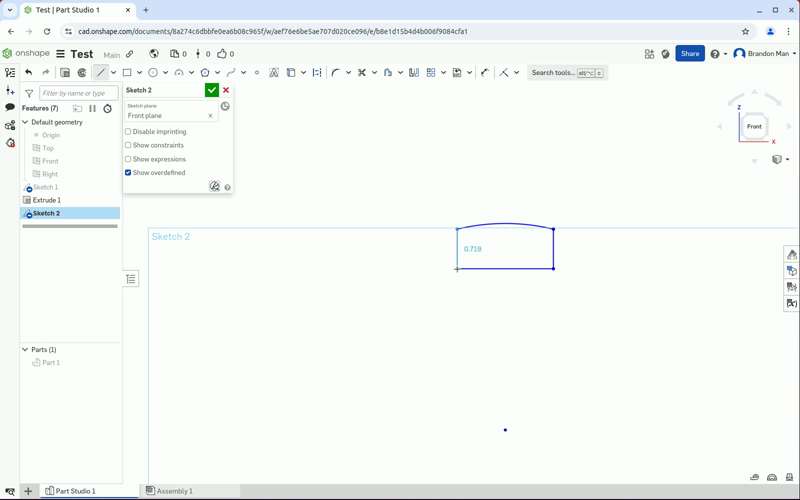
scroll(-6)
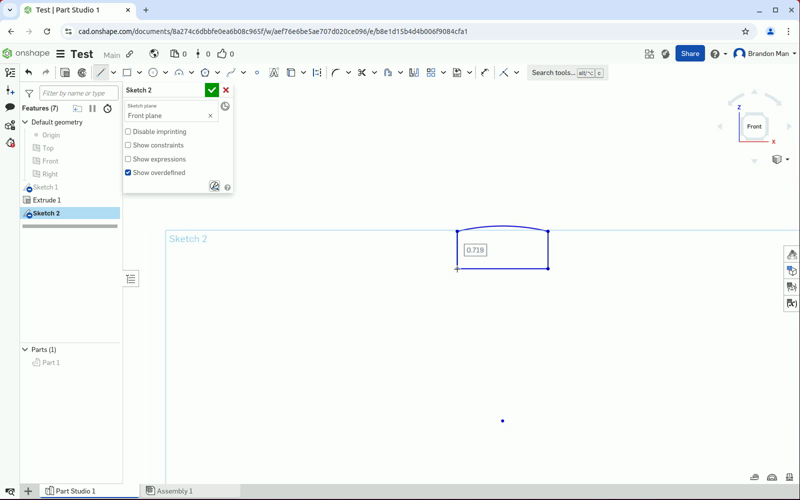
scroll(-6)
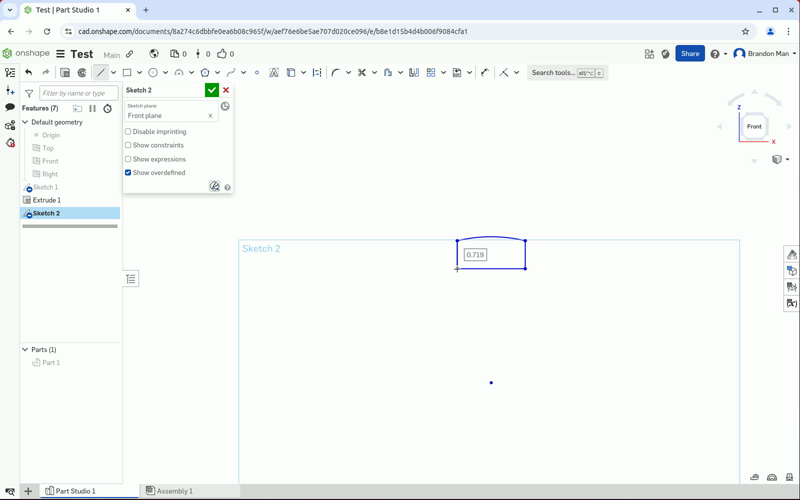
scroll(-6)
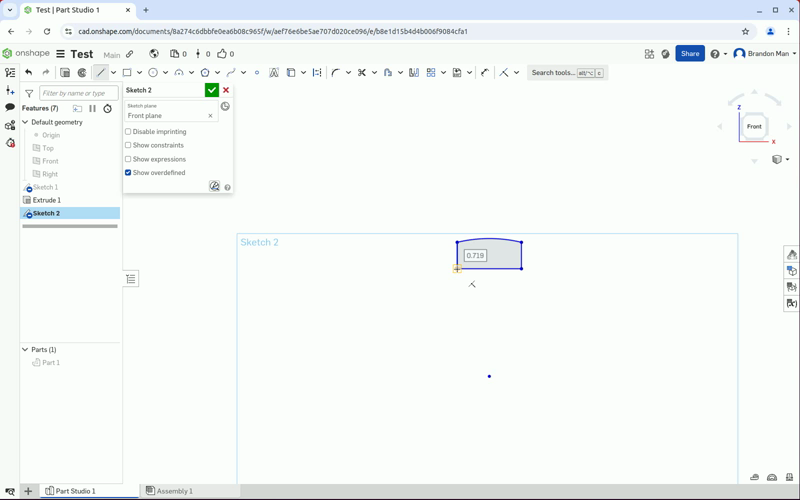
scroll(-6)
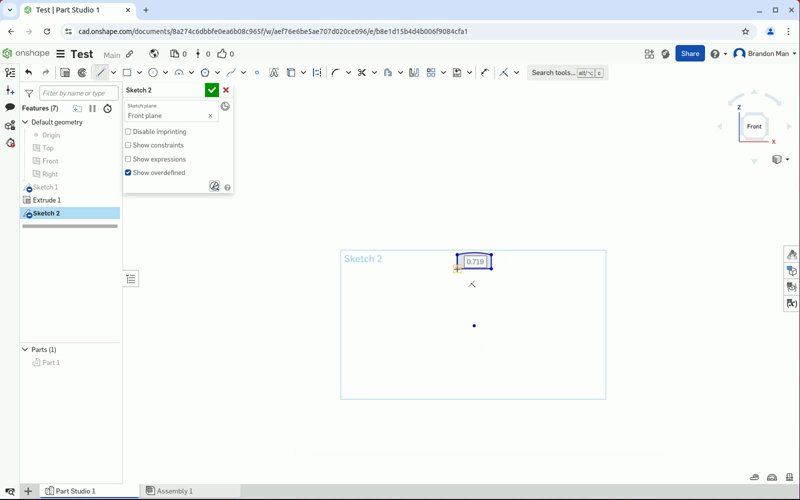
scroll(-6)
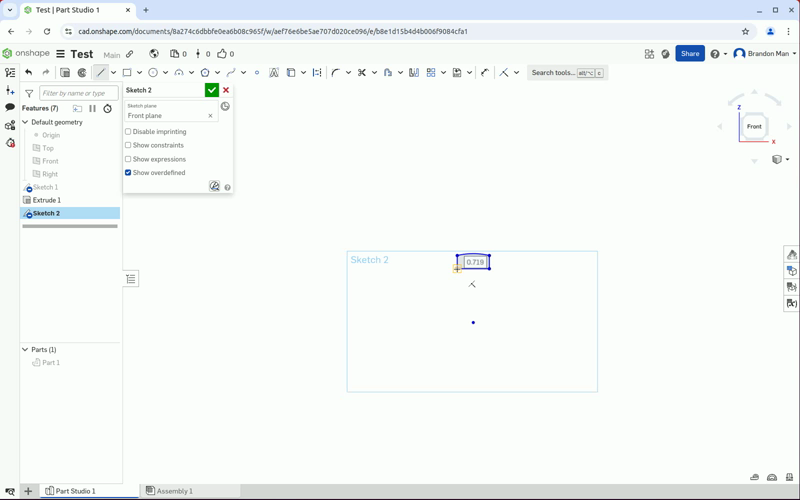
scroll(-6)
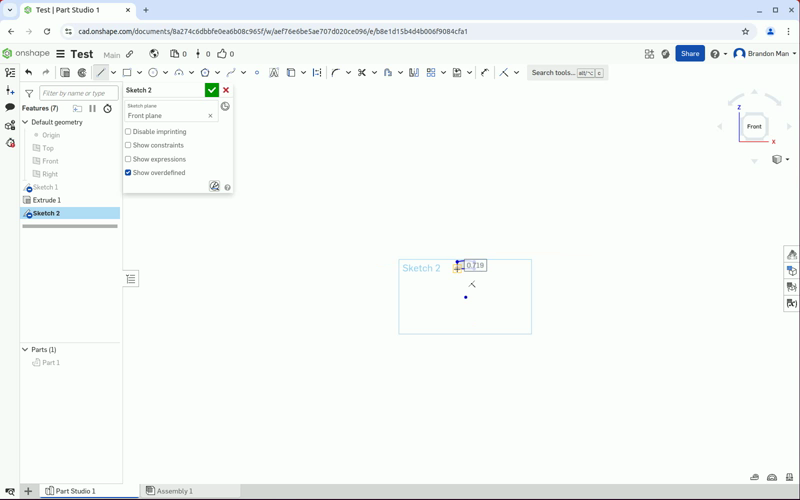
scroll(-6)
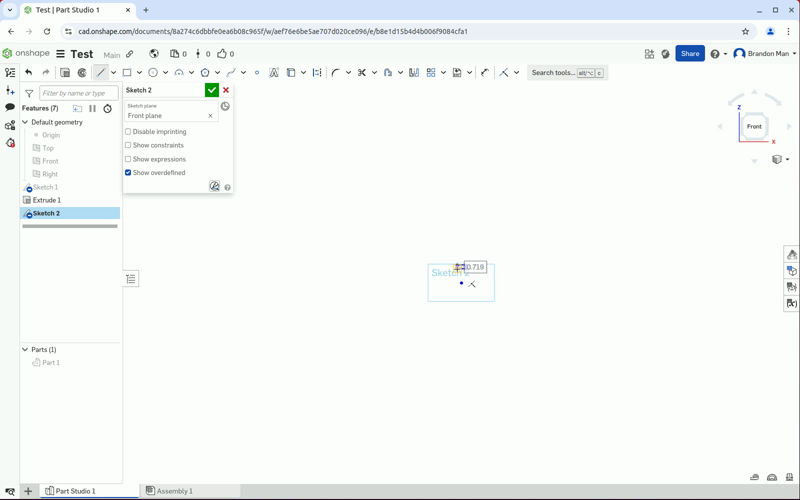
key(esc)
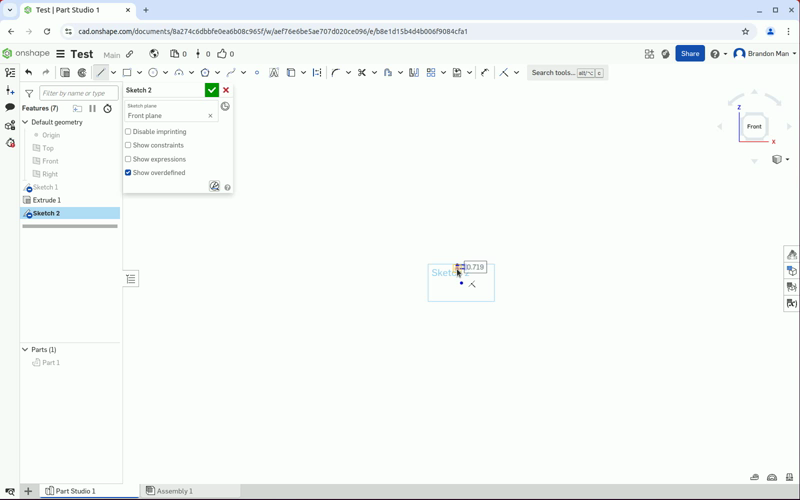
mouse_move(457, 265)
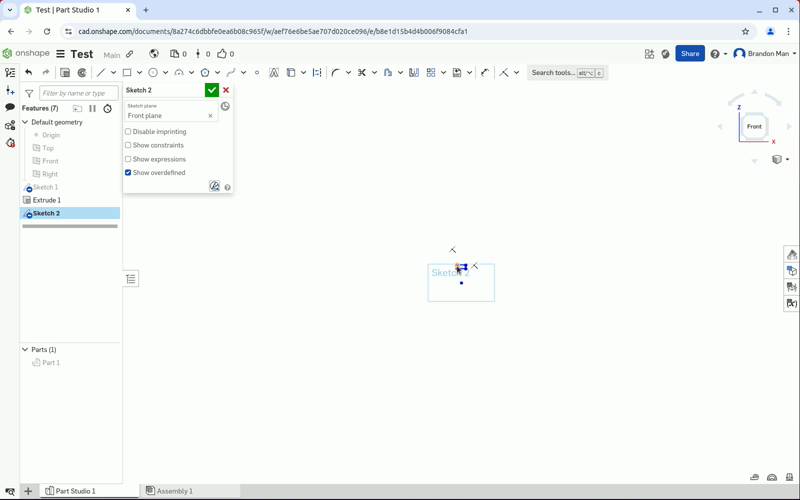
scroll(6)
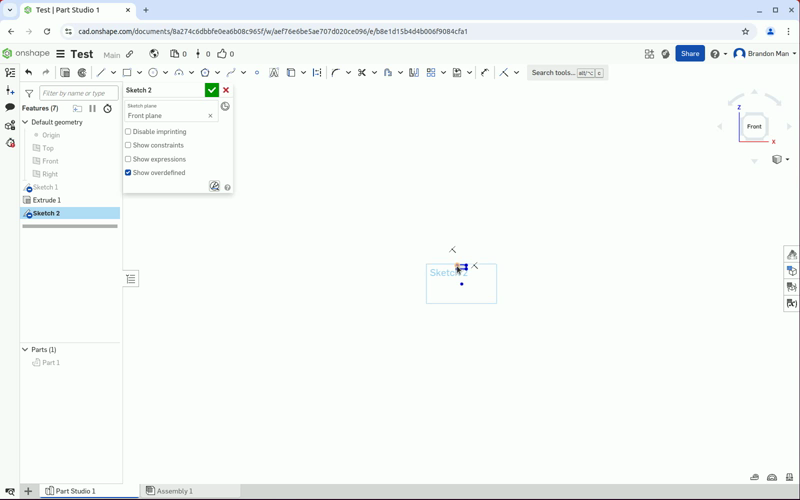
scroll(6)
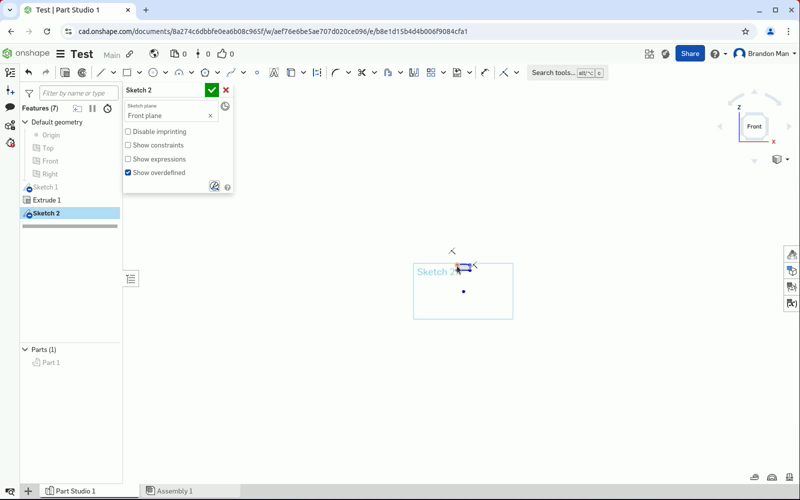
scroll(6)
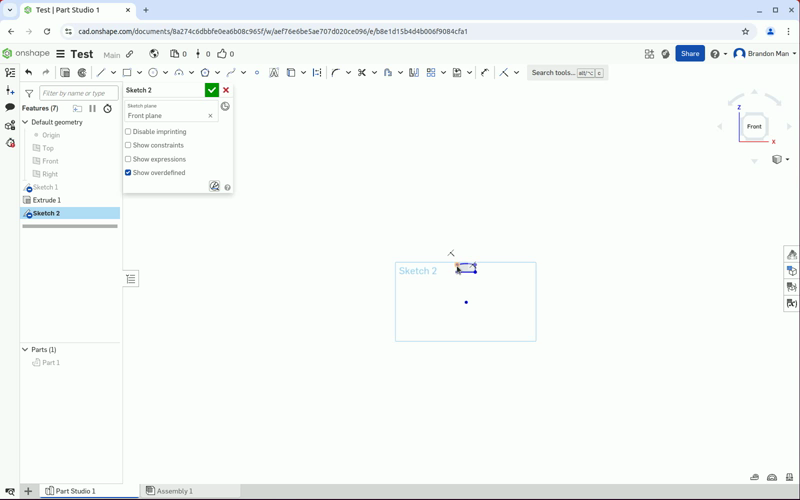
scroll(6)
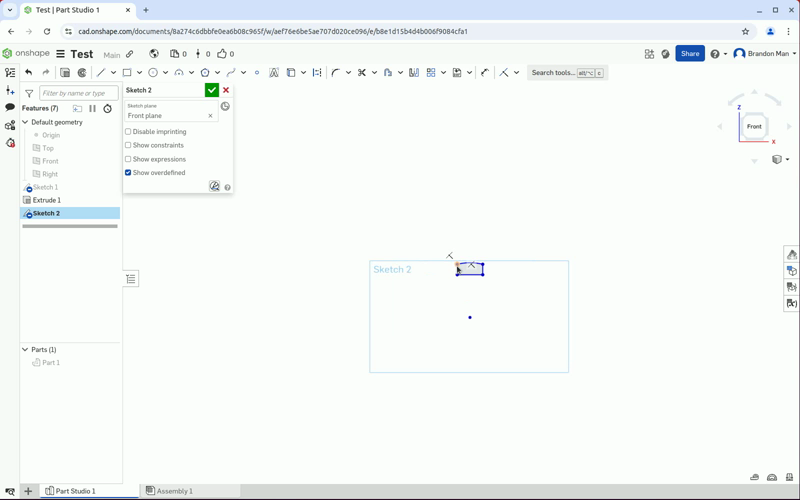
scroll(6)
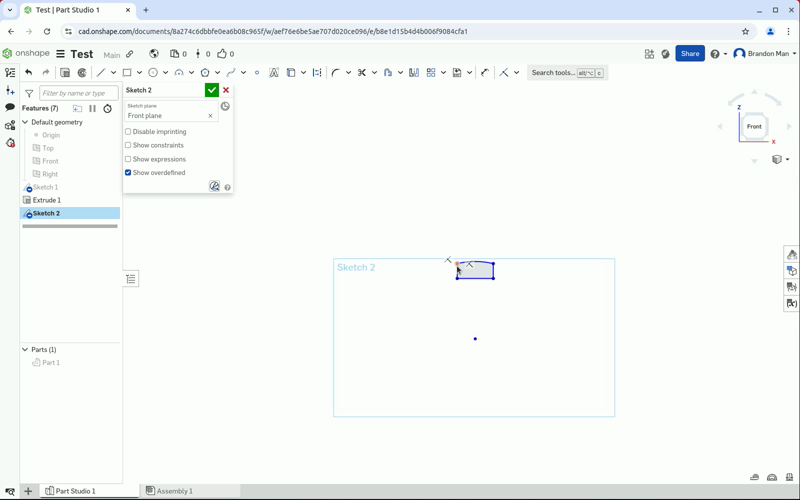
scroll(6)
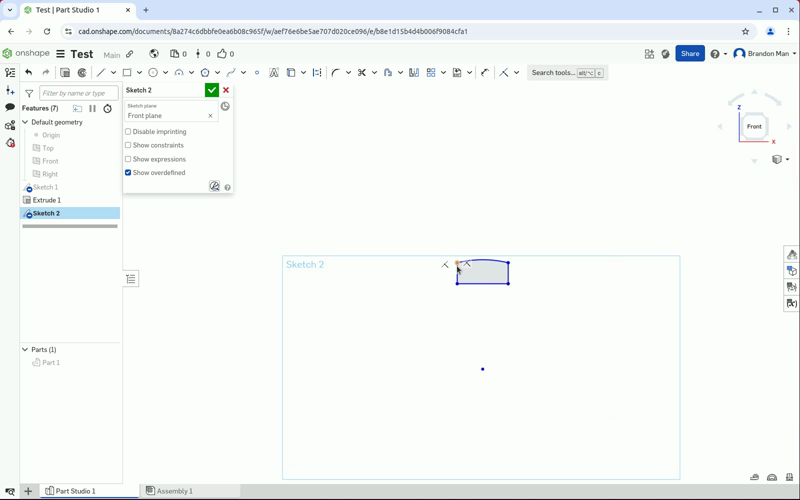
scroll(6)
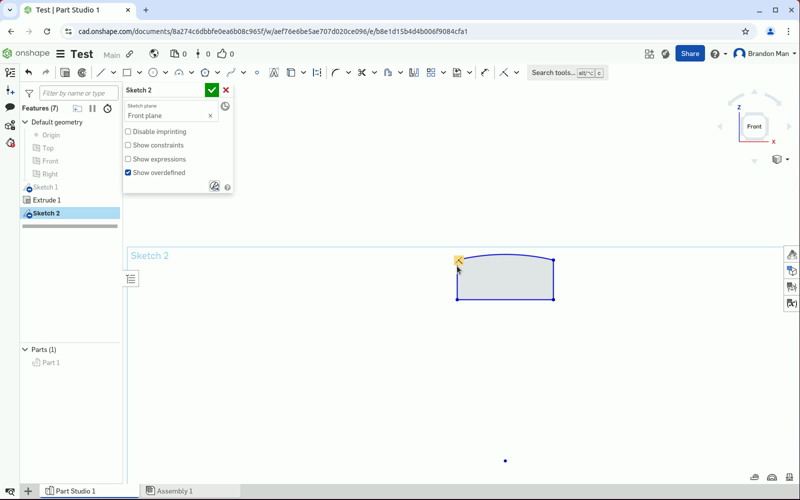
click(457, 265)
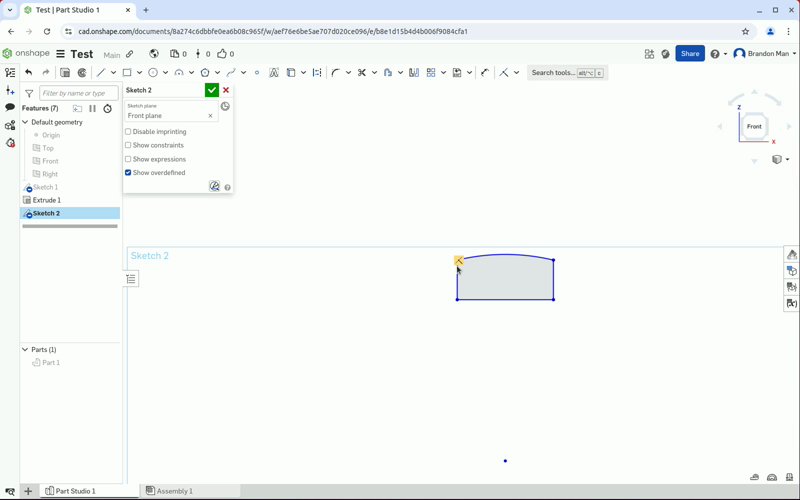
scroll(-6)
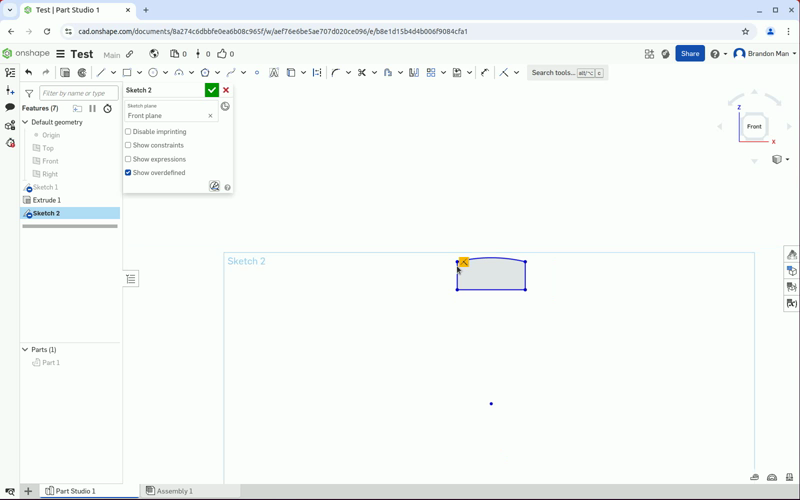
scroll(-6)
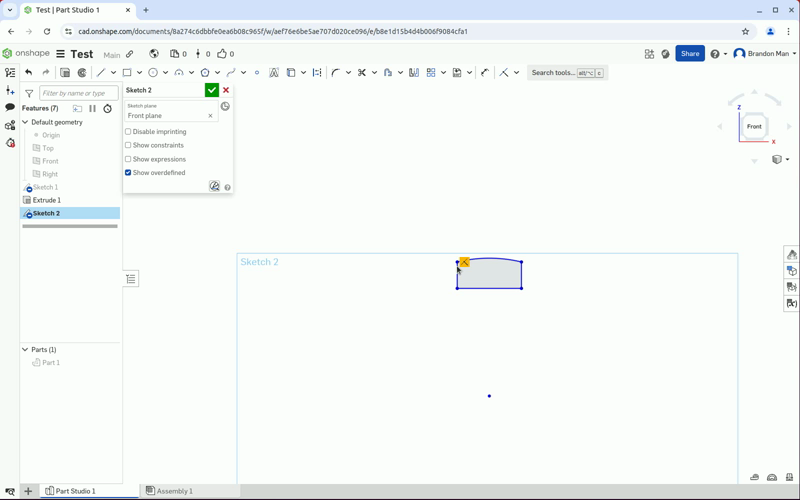
scroll(-6)
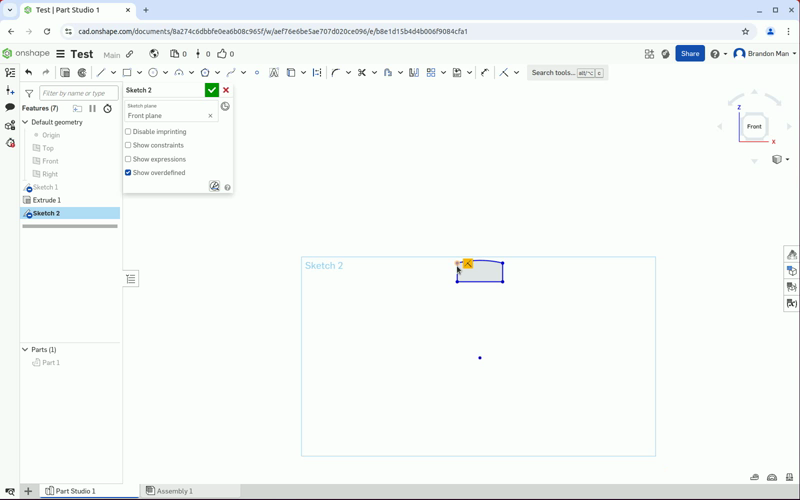
scroll(-6)
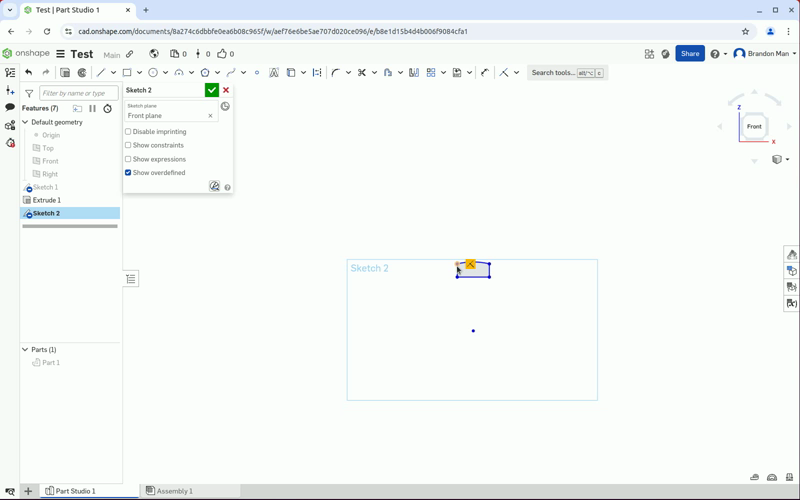
scroll(-6)
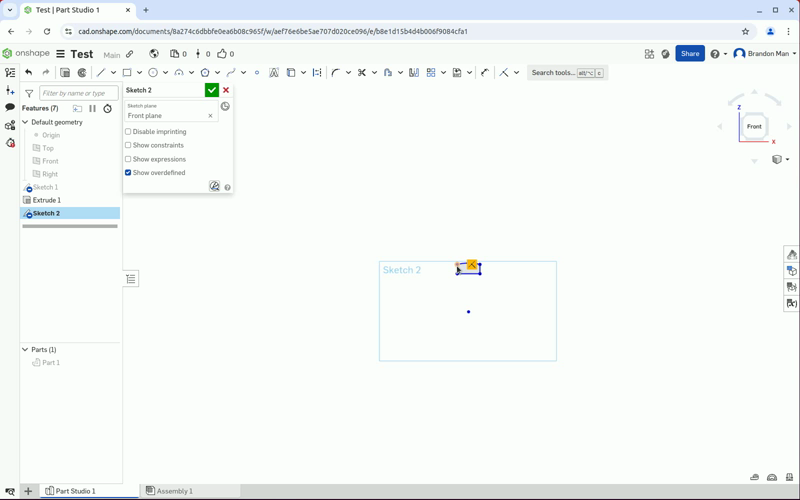
scroll(-6)
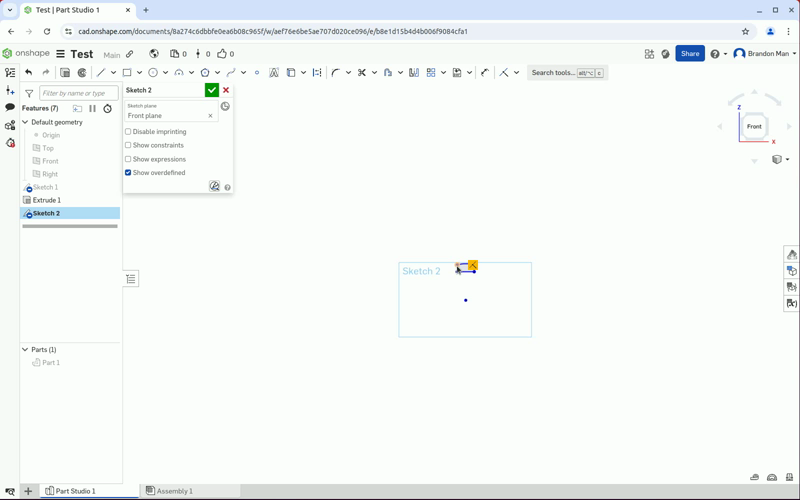
scroll(-6)
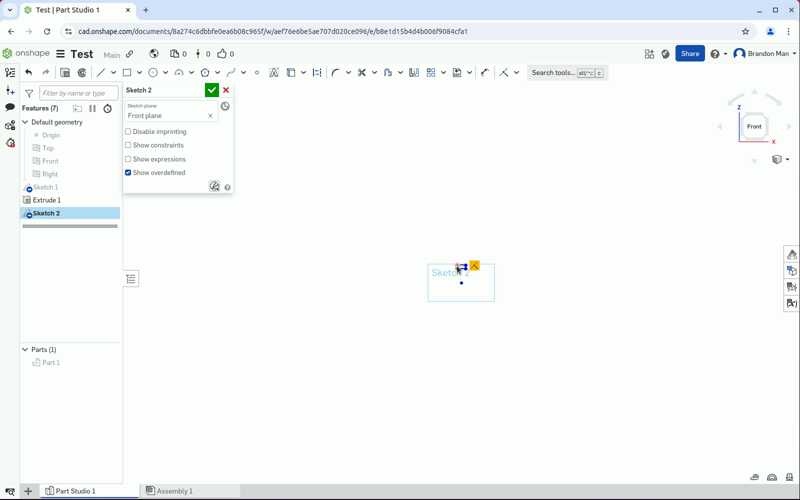
mouse_move(73, 352)
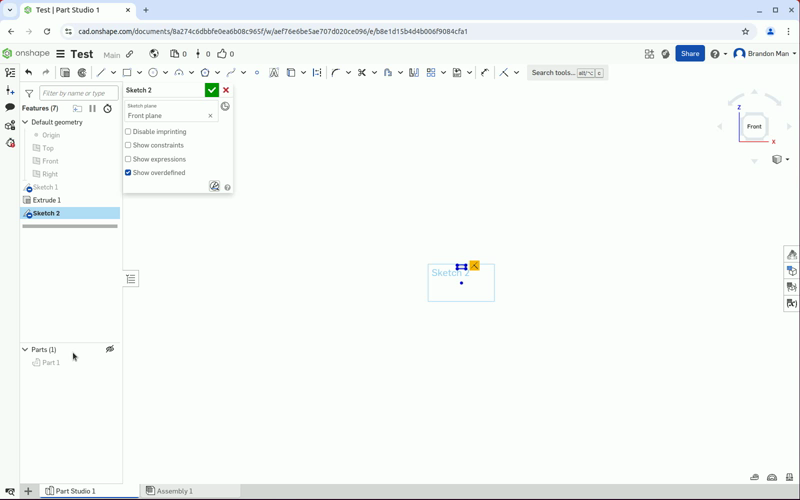
key(shift+y)
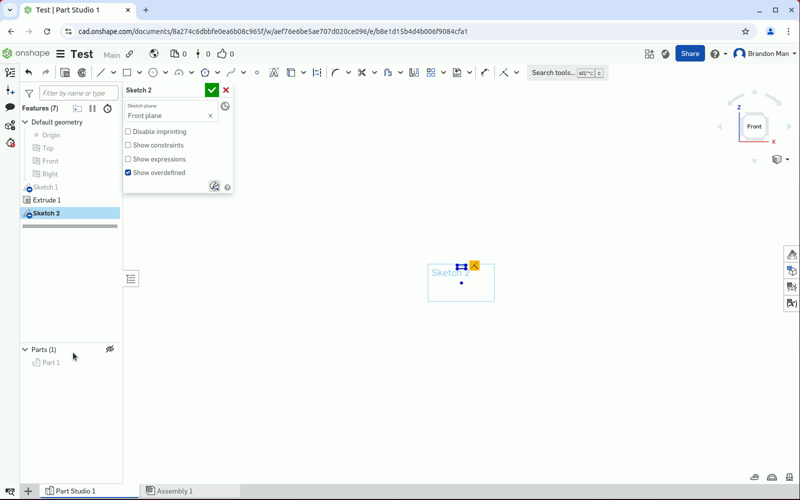
key(shift+e)
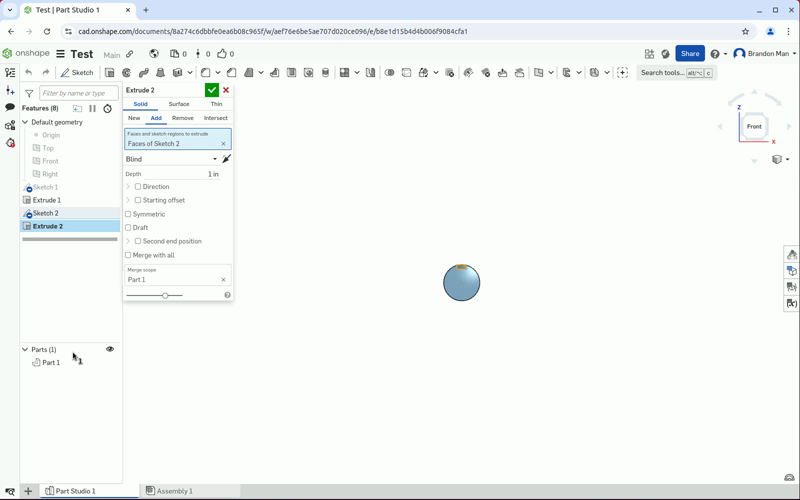
mouse_move(143, 106)
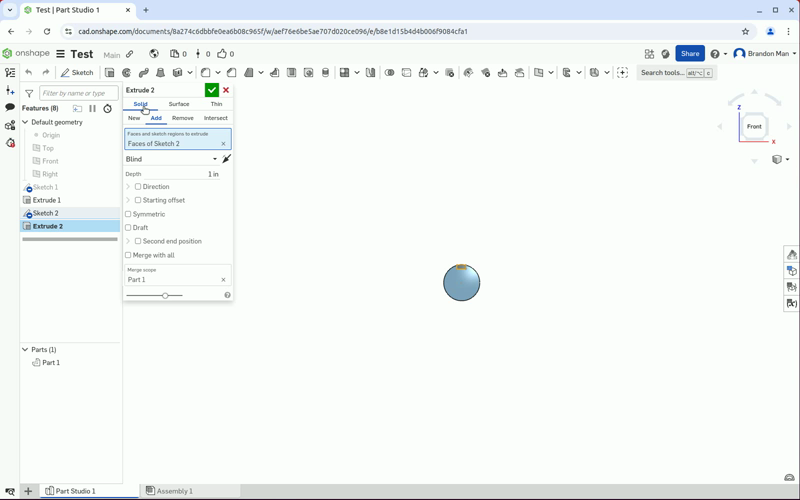
click(143, 106)
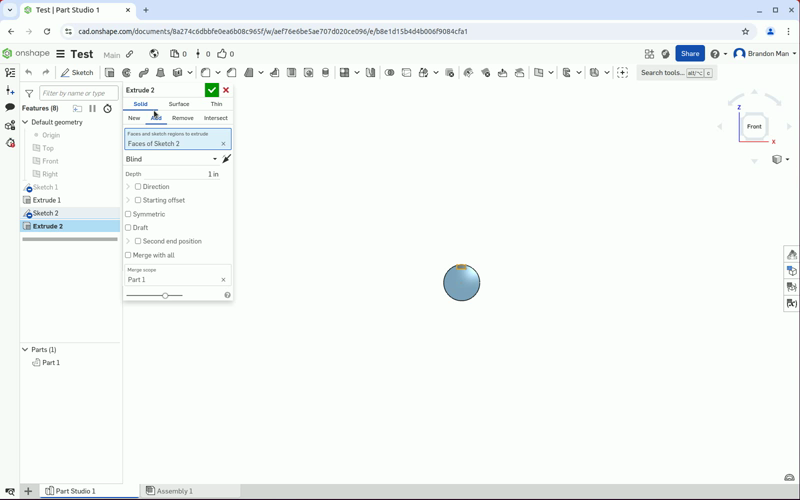
mouse_move(186, 120)
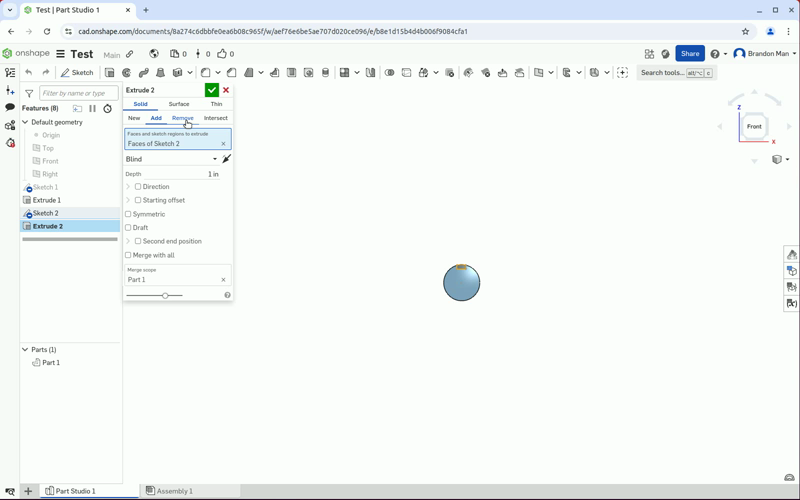
click(186, 120)
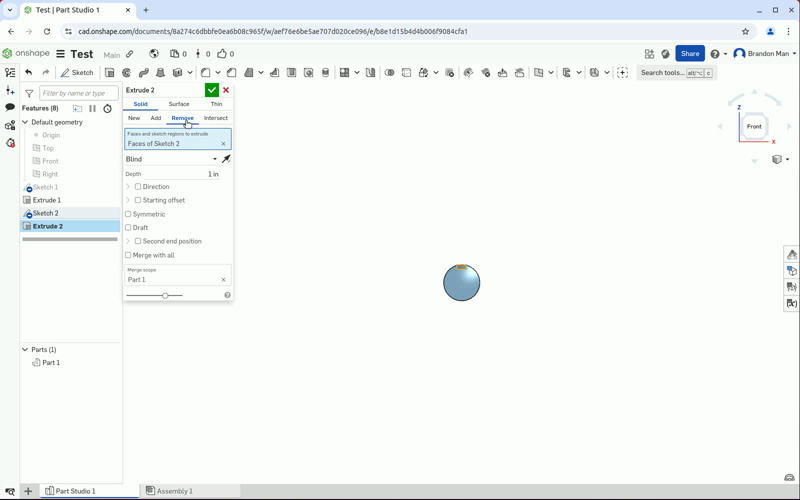
key(tab, 4)
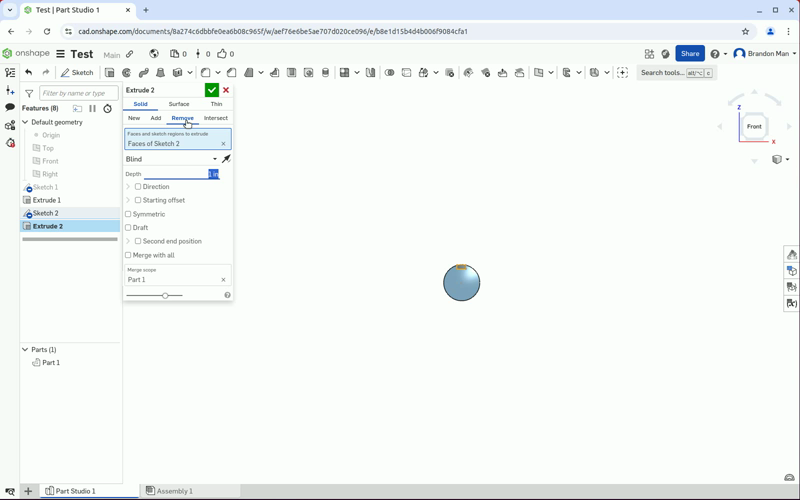
text(12.758)
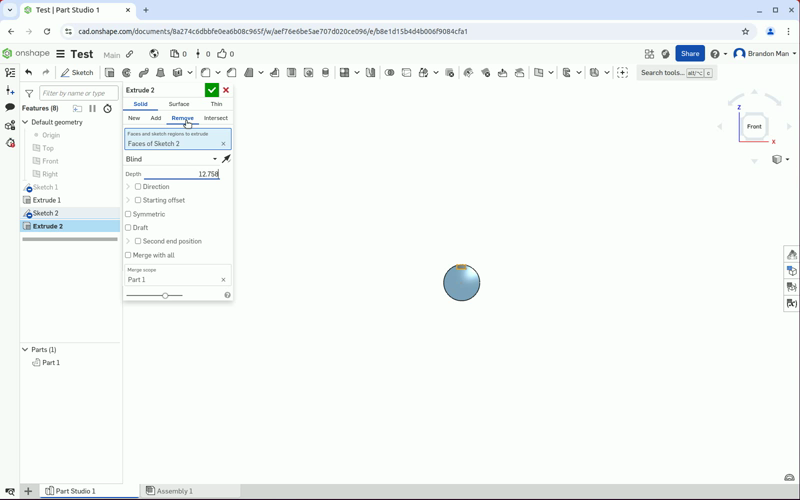
key(tab, 6)
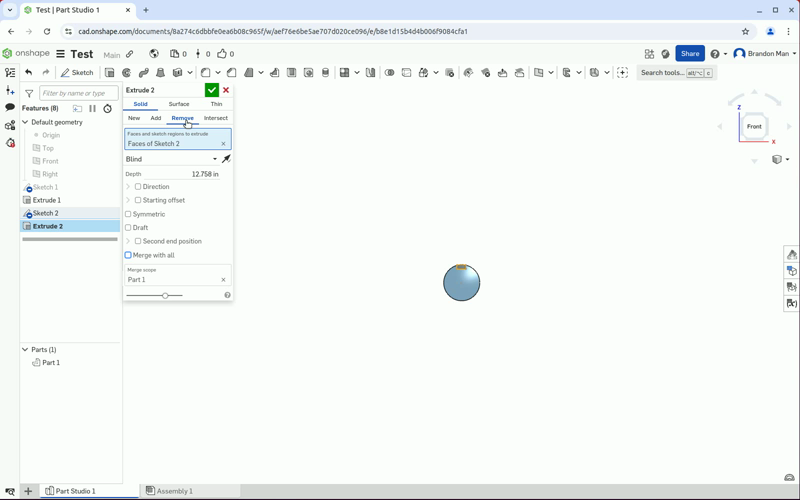
key(space)
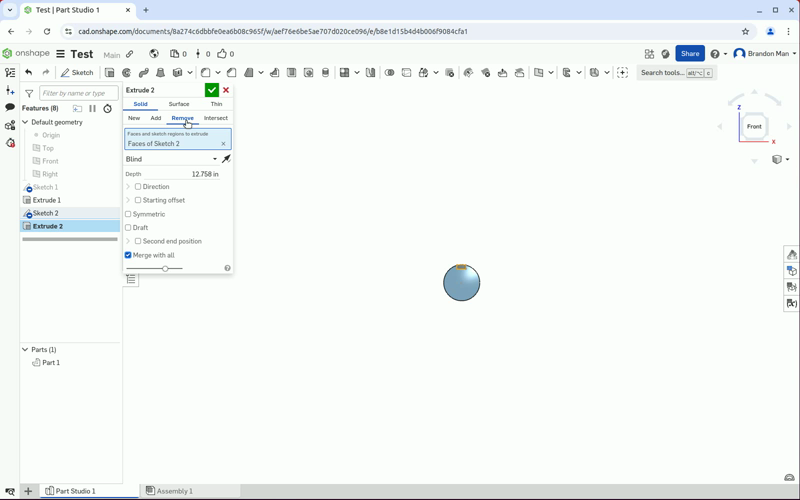
key(enter)
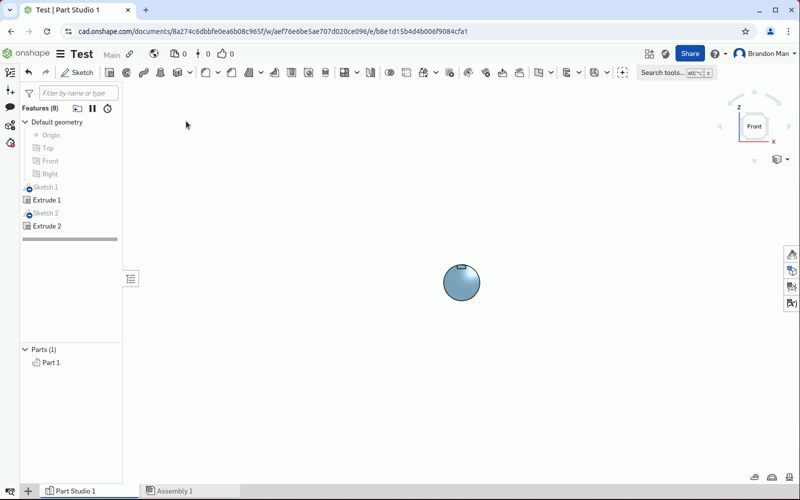
key(shift+h)
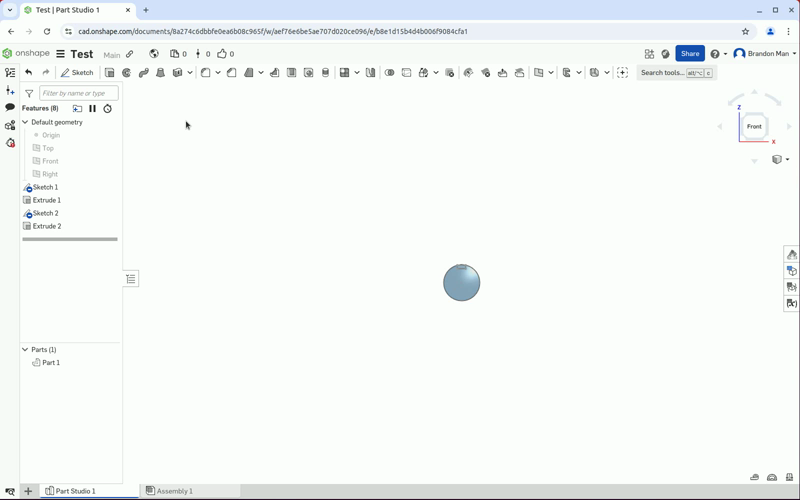
key(shift+h)
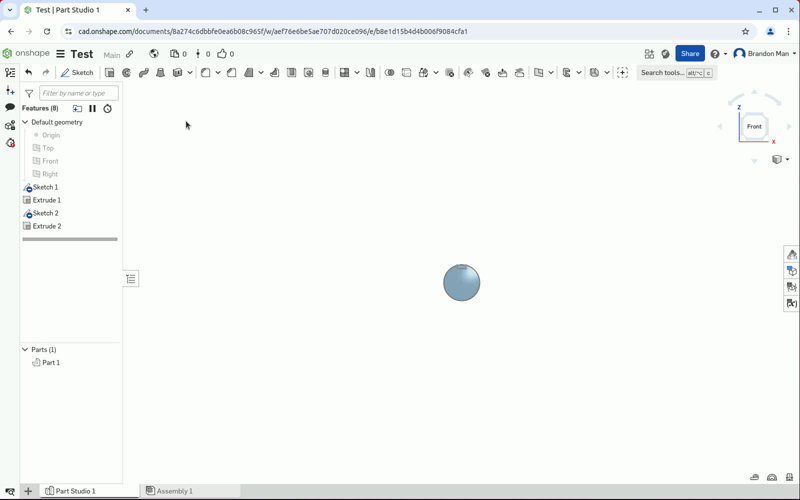
key(shift+7)
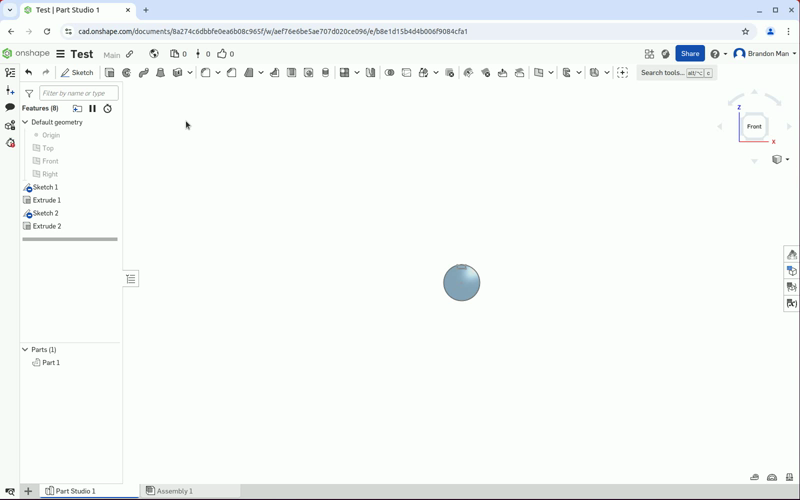
key(left, 2)
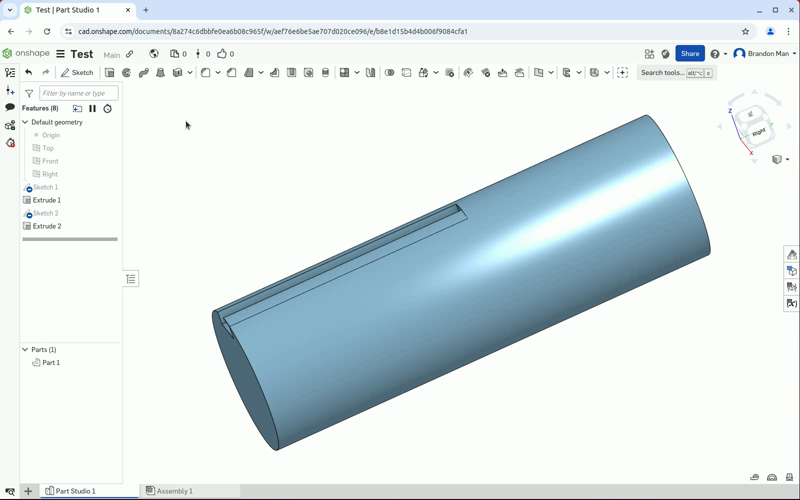
key(down, 2)
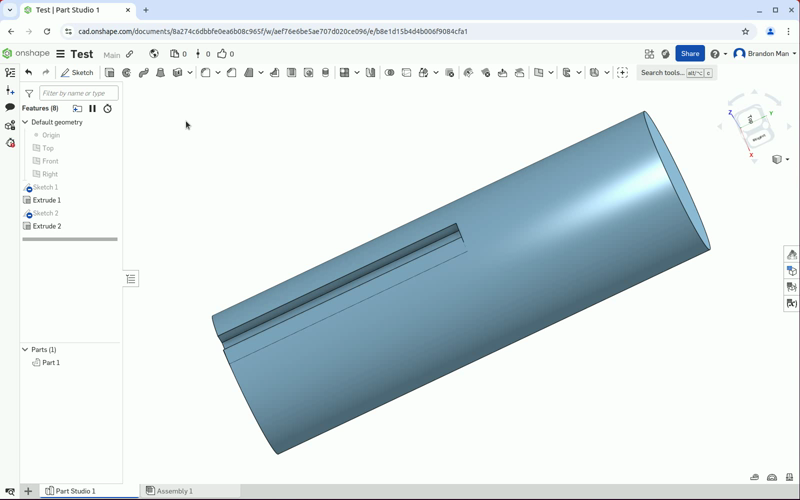
key(up, 2)
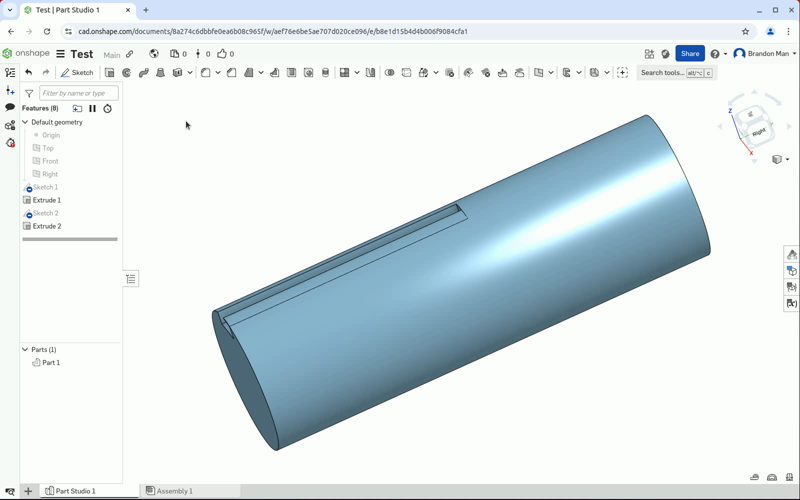
key(right, 2)
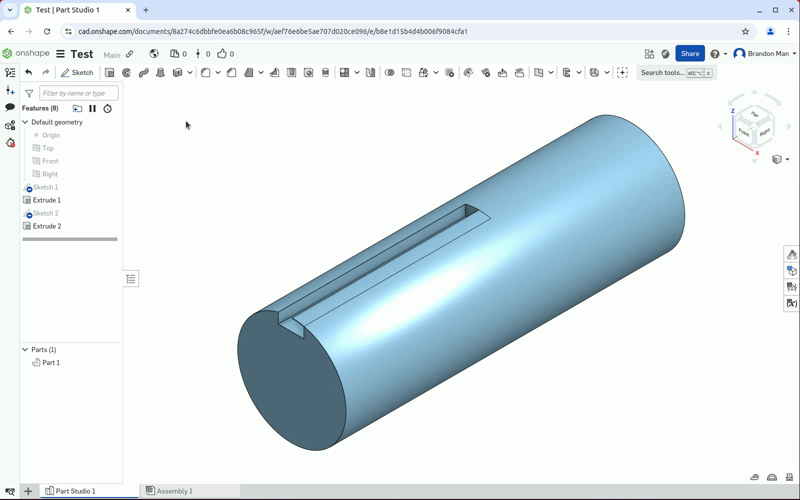
mouse_move(73, 189)
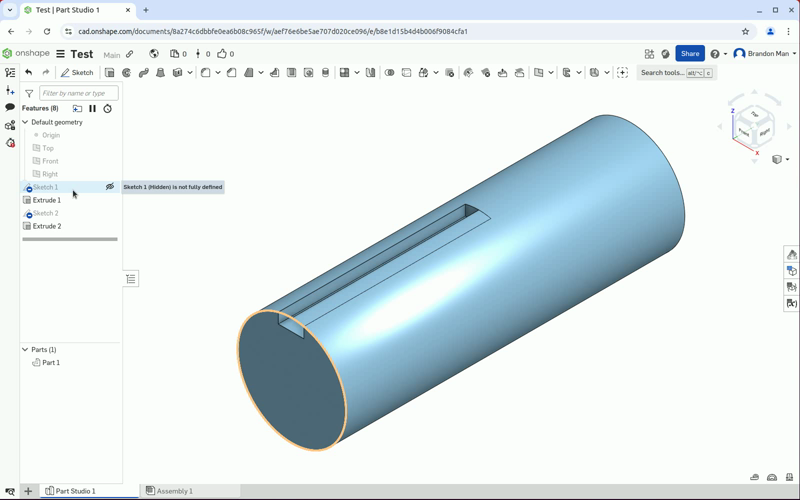
click(73, 189)